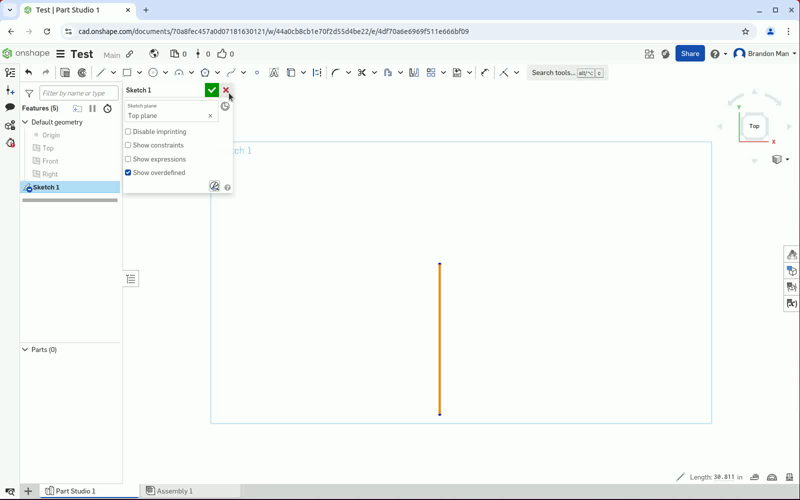
key(shift+h)
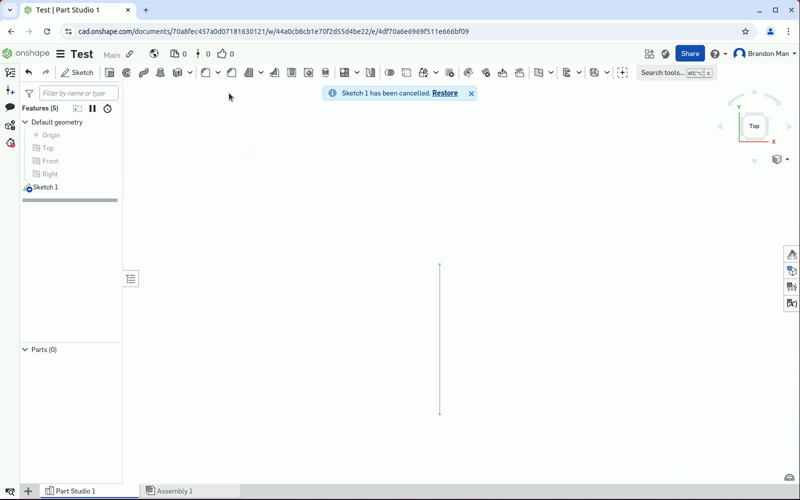
key(shift+s)
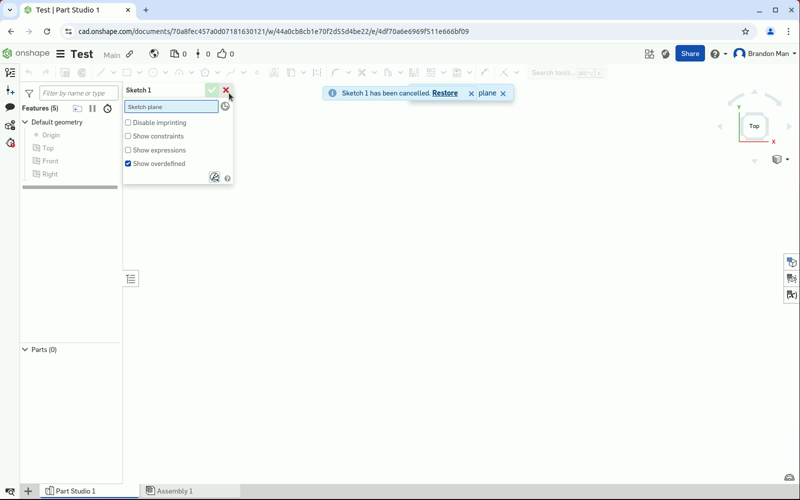
mouse_move(73, 150)
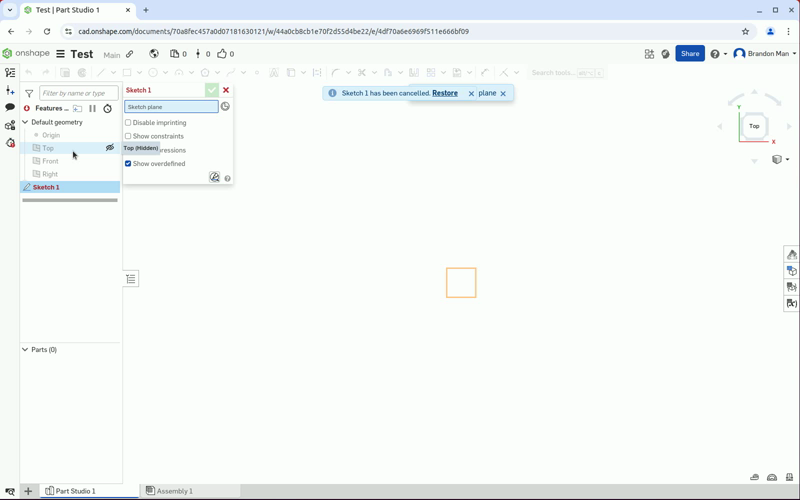
click(73, 150)
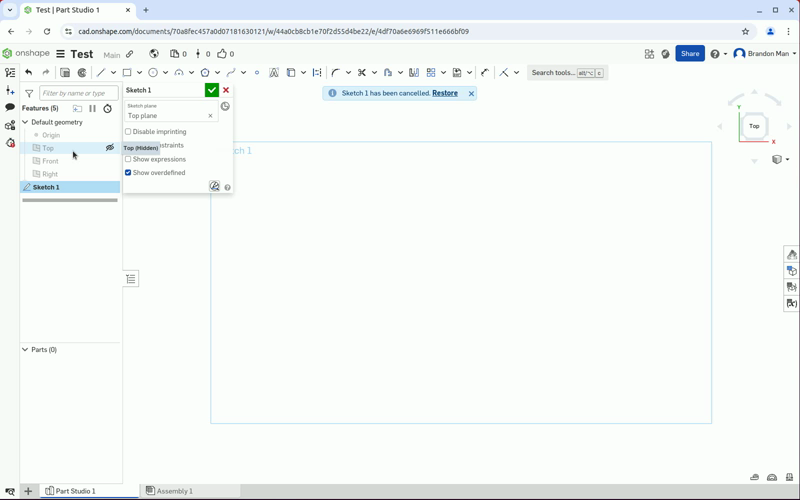
mouse_move(73, 352)
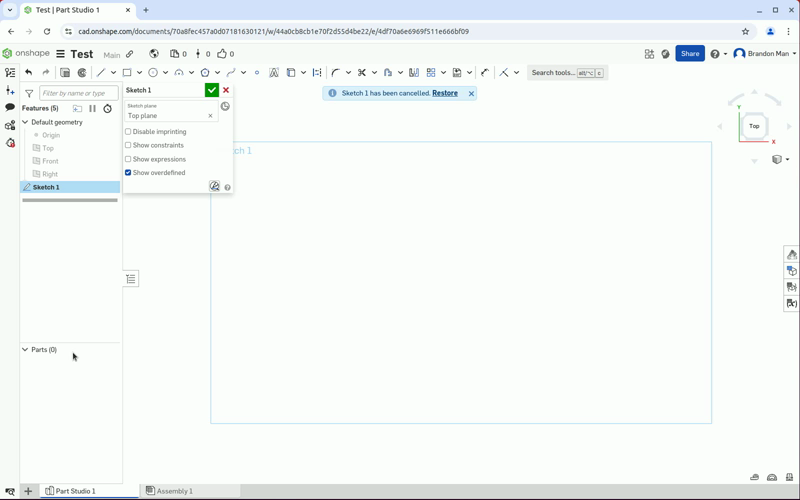
key(y)
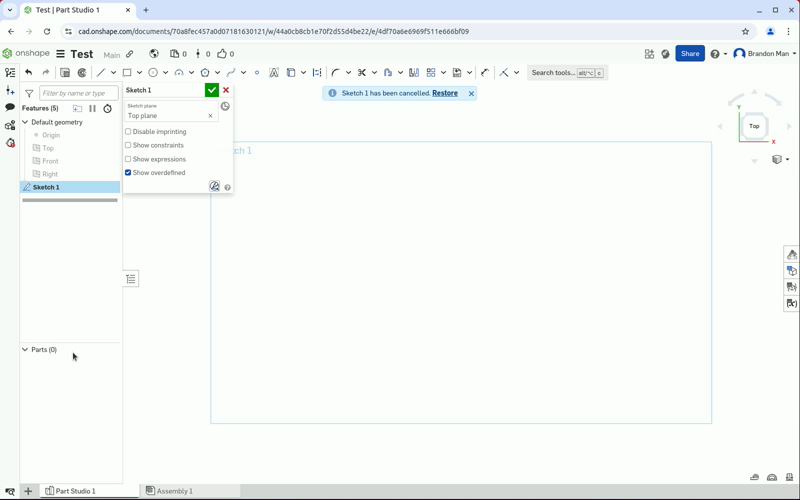
key(l)
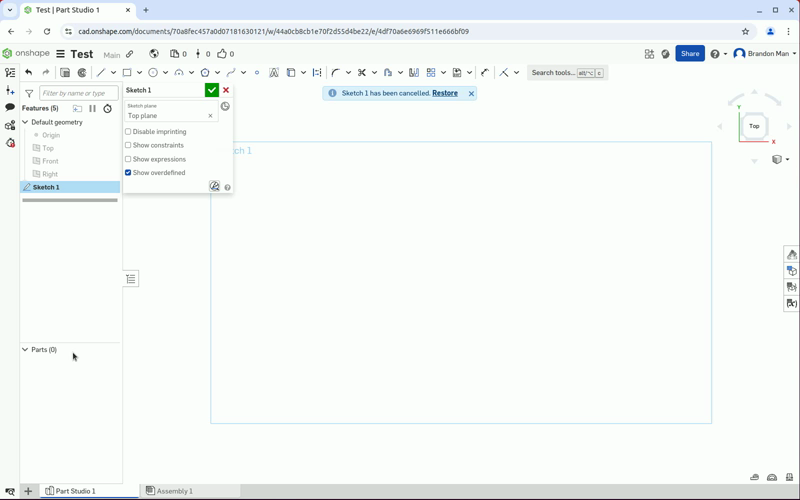
key_down(shift)
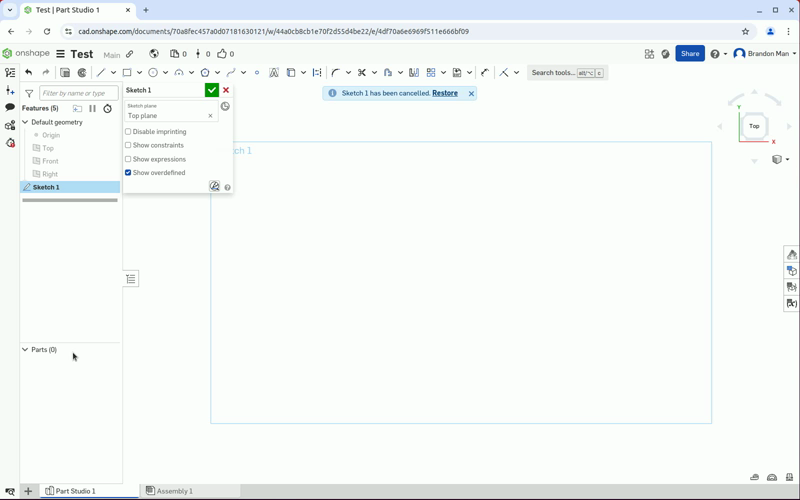
mouse_move(546, 356)
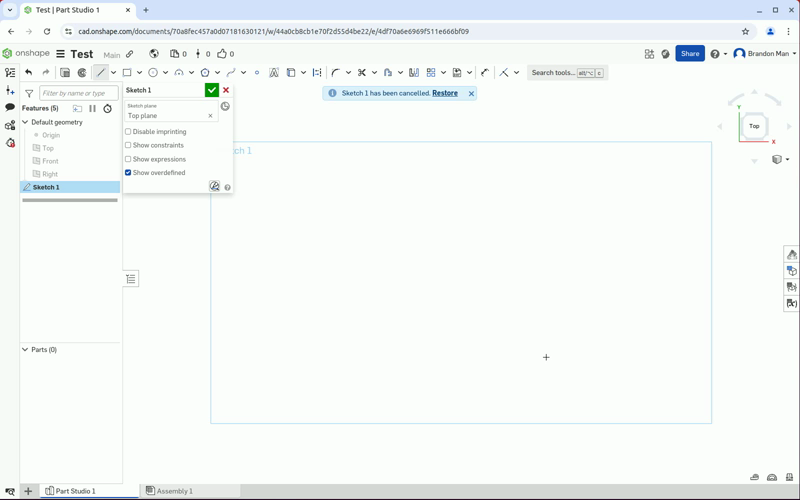
click(546, 356)
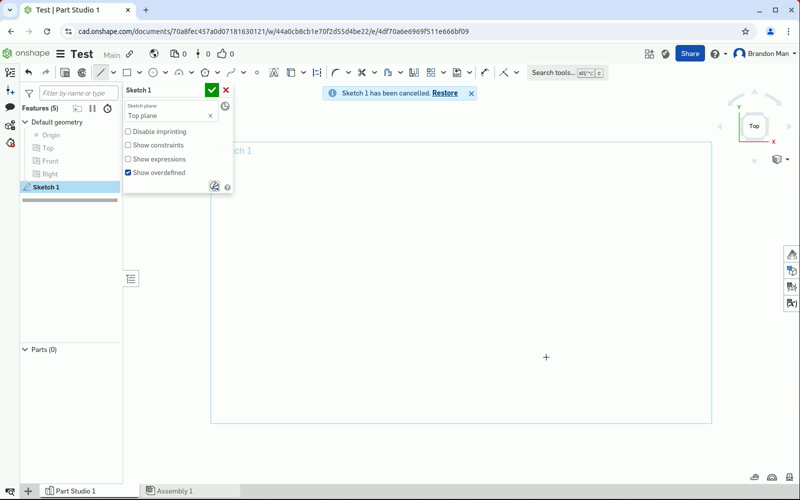
key_up(shift)
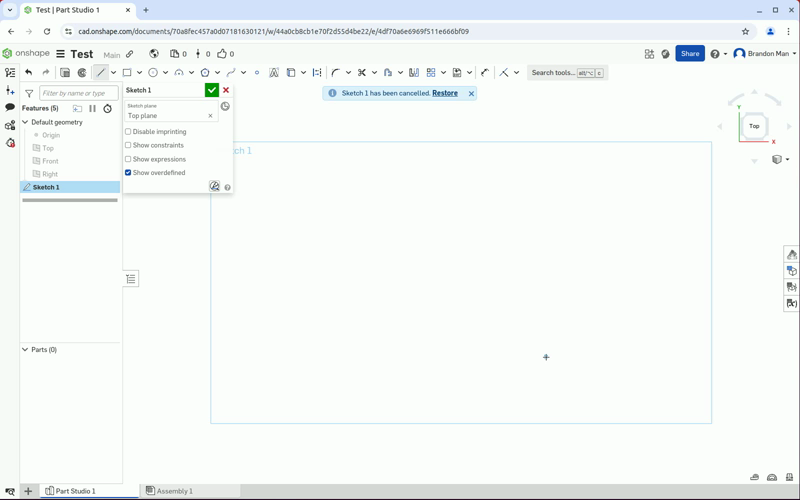
key_down(shift)
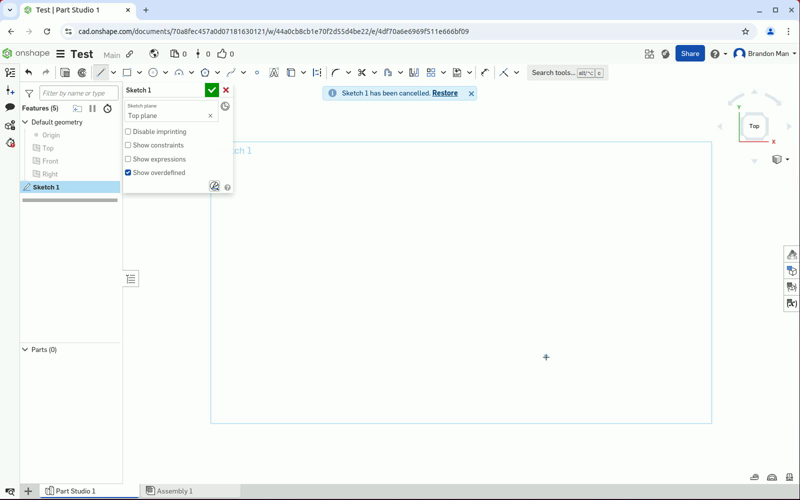
mouse_move(576, 356)
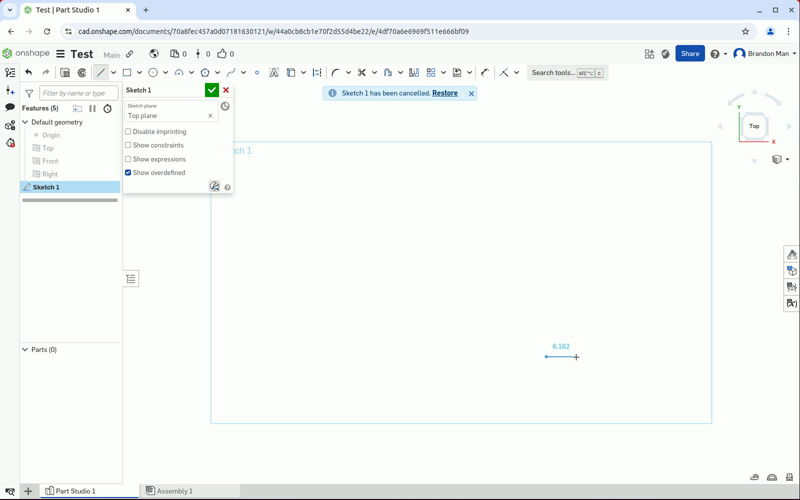
mouse_move(551, 356)
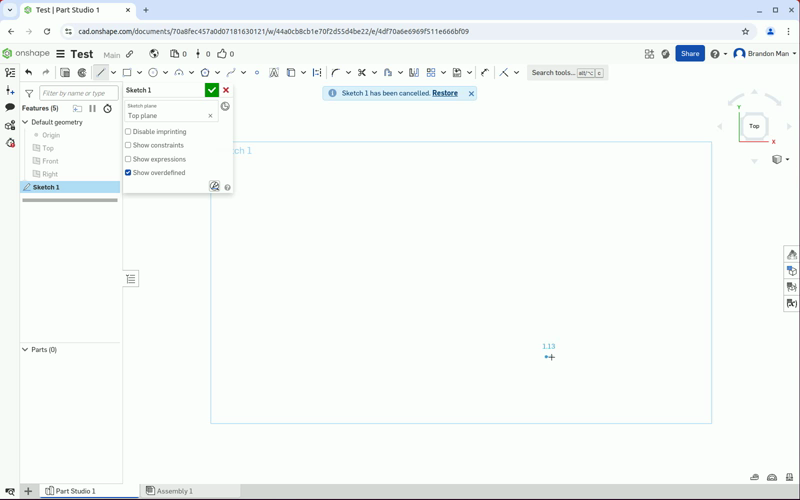
scroll(6)
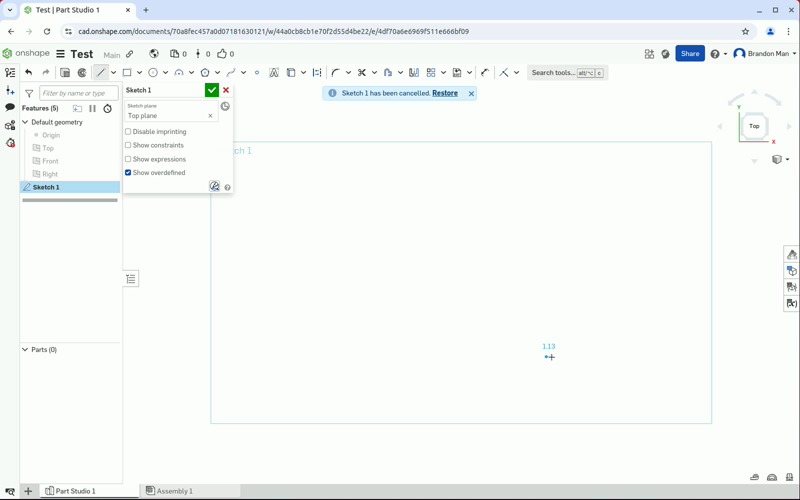
scroll(6)
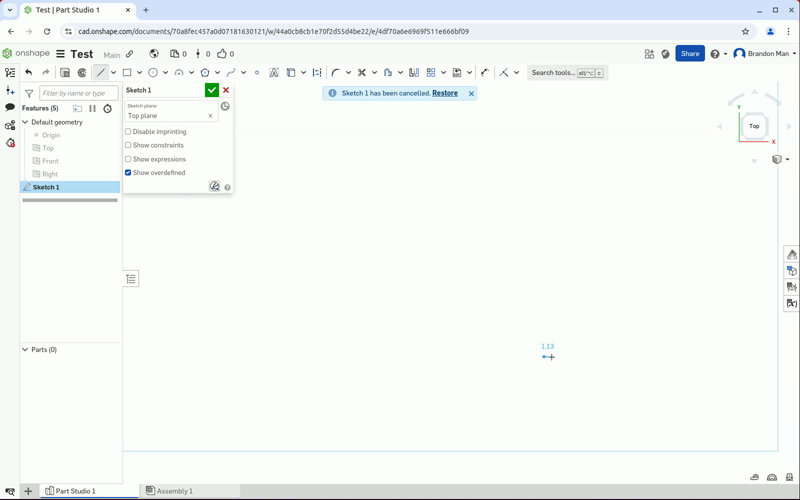
scroll(6)
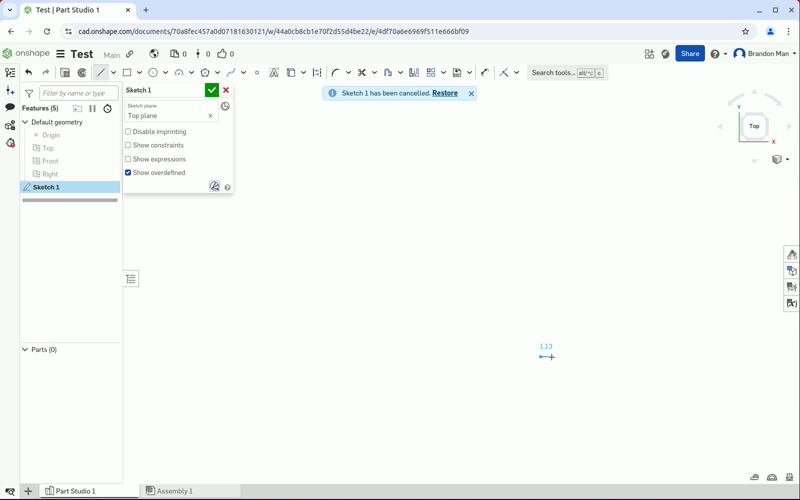
scroll(6)
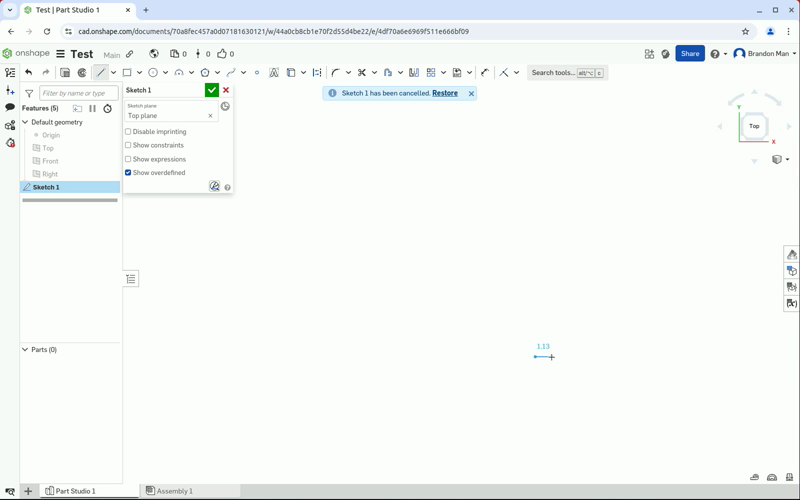
scroll(6)
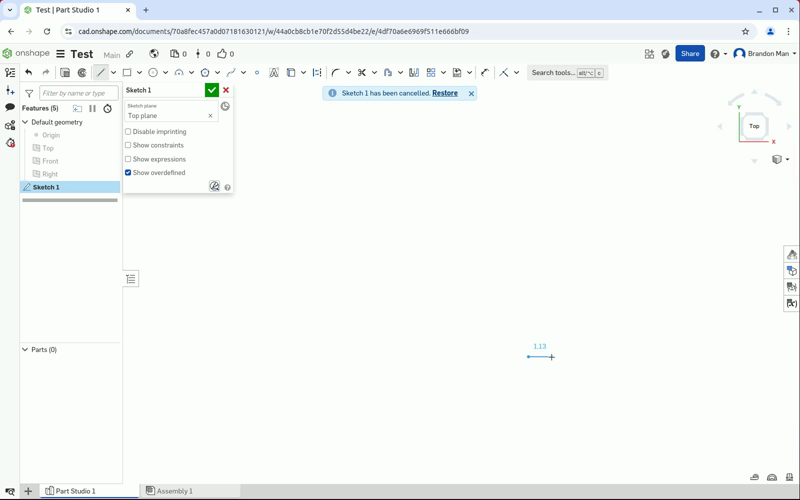
scroll(6)
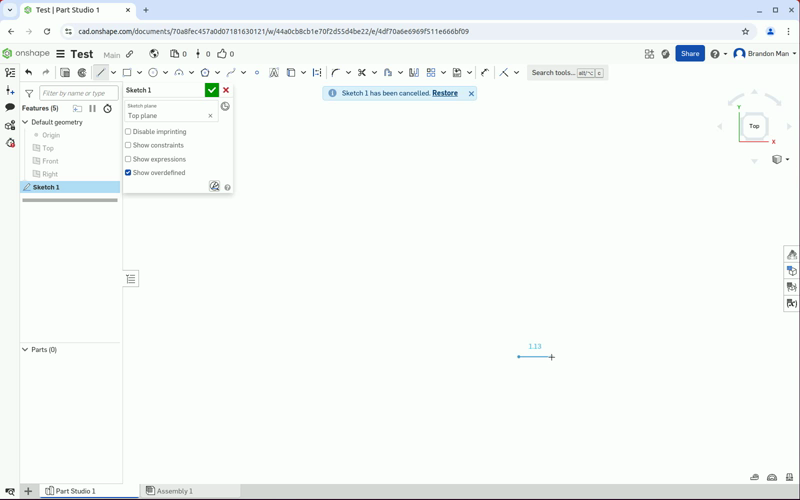
scroll(6)
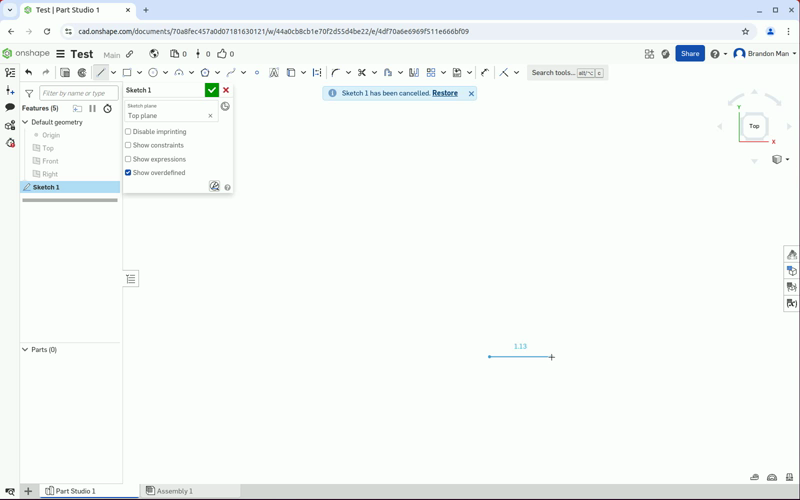
click(551, 356)
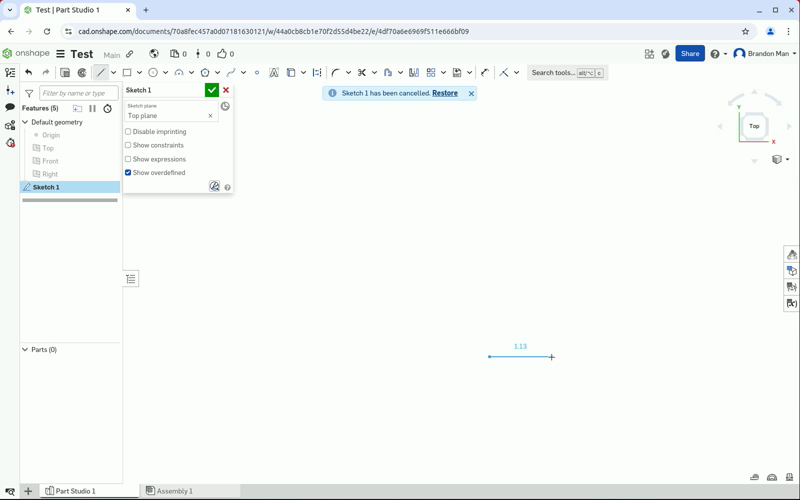
scroll(-6)
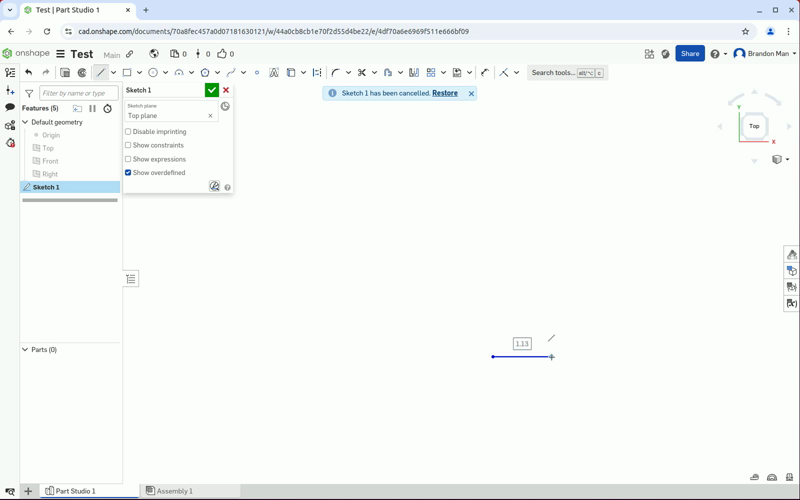
scroll(-6)
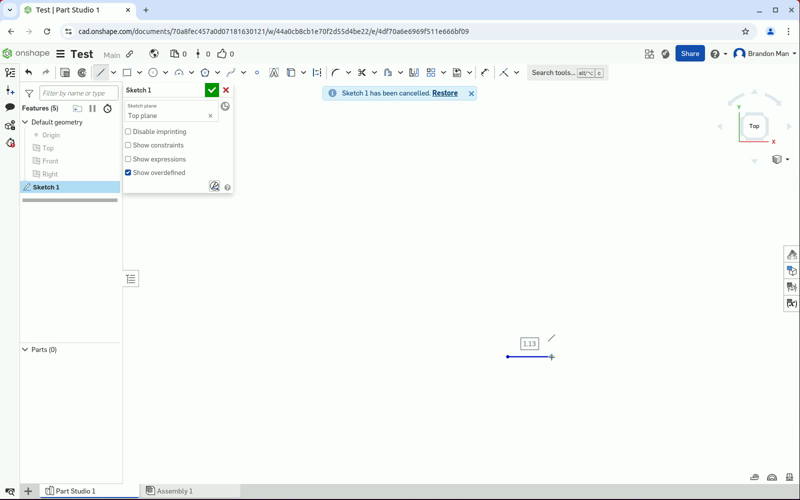
scroll(-6)
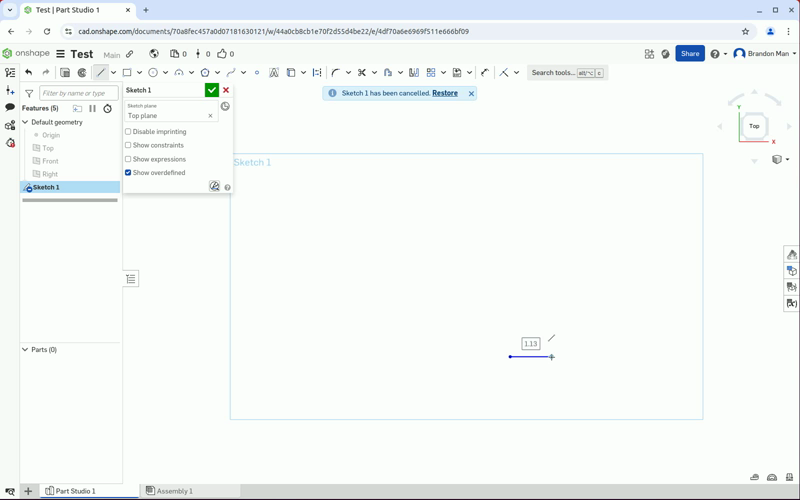
scroll(-6)
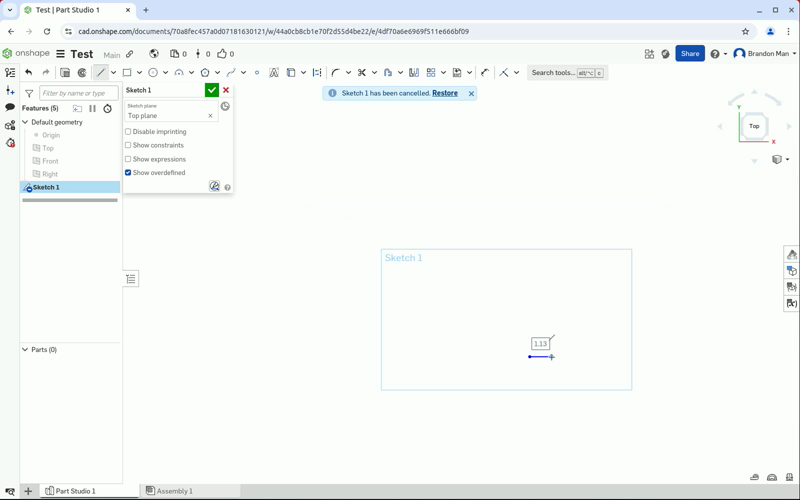
scroll(-6)
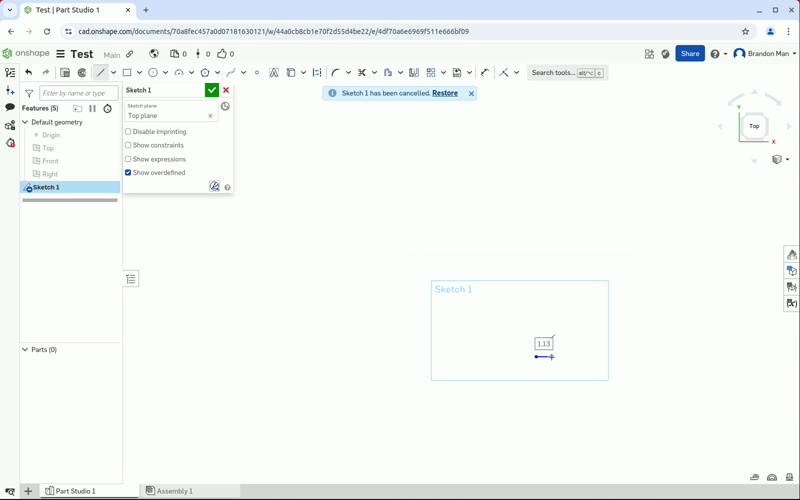
scroll(-6)
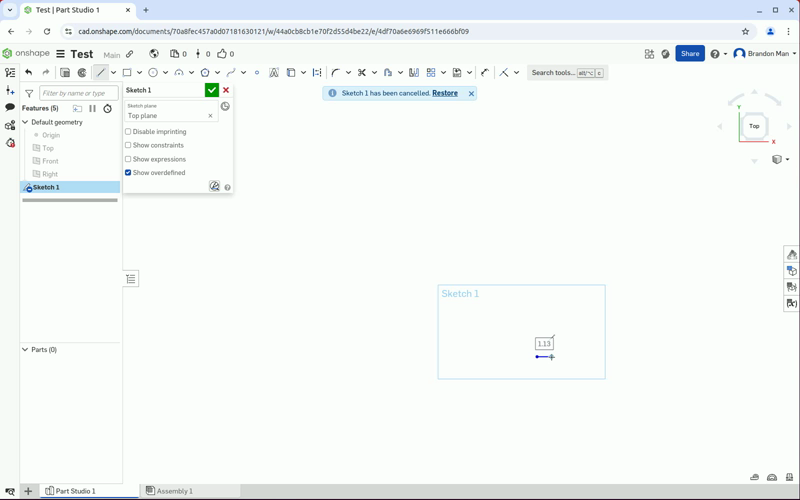
scroll(-6)
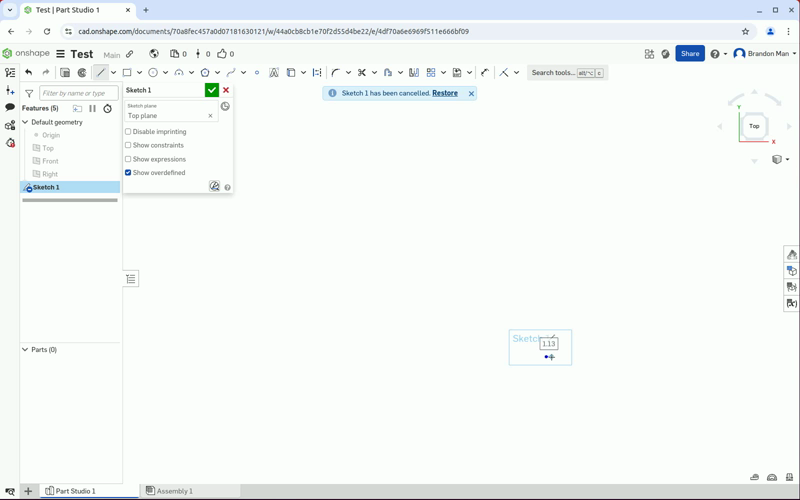
key_up(shift)
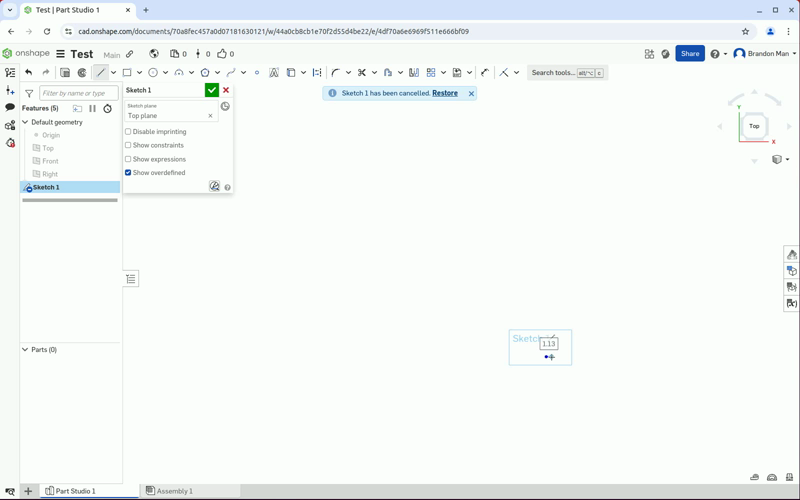
key_down(shift)
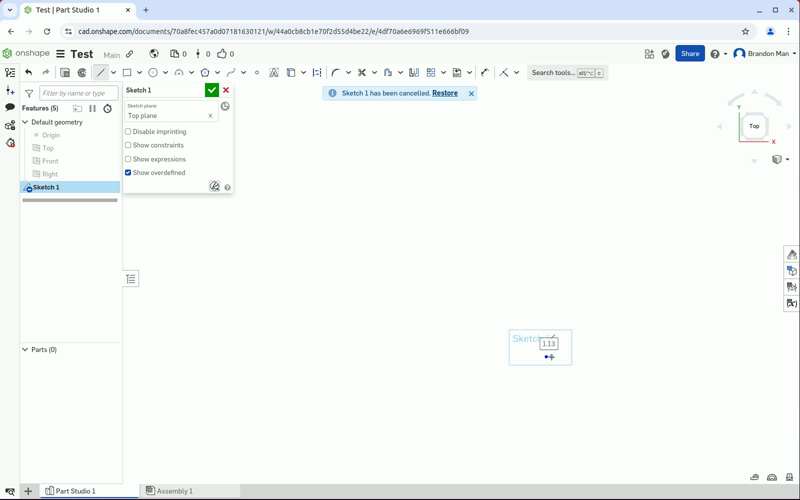
mouse_move(581, 356)
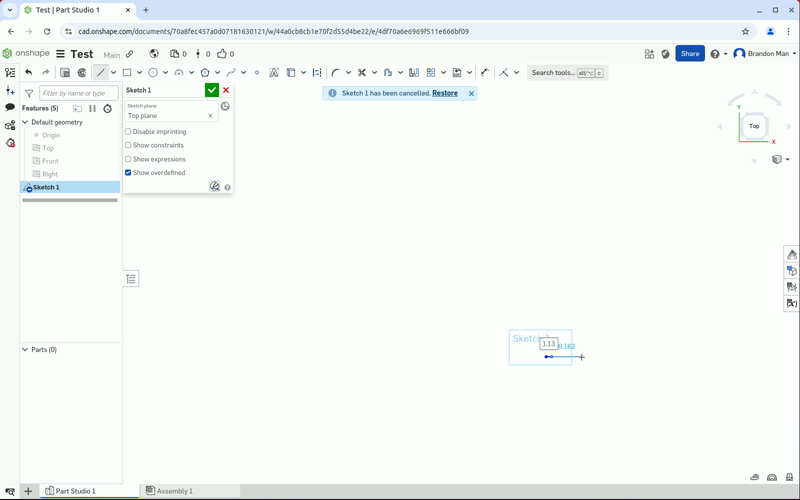
mouse_move(551, 349)
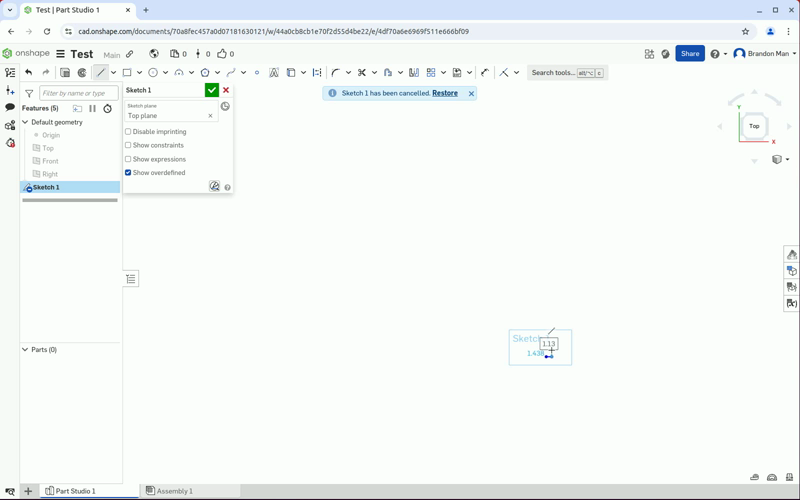
scroll(6)
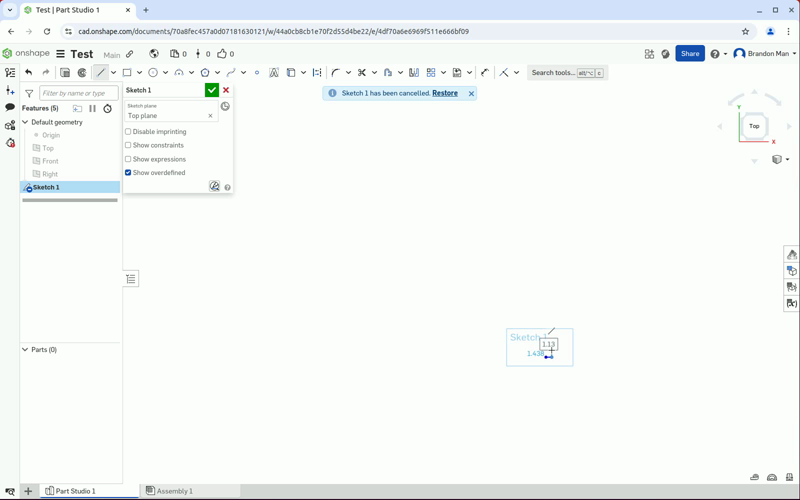
scroll(6)
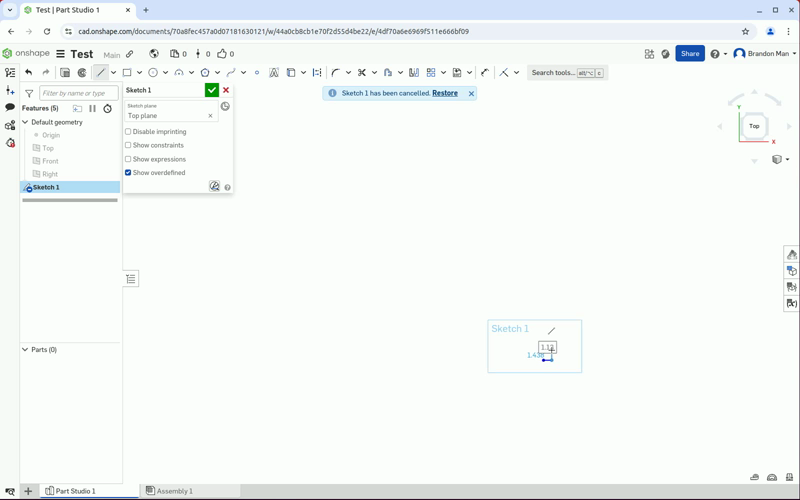
scroll(6)
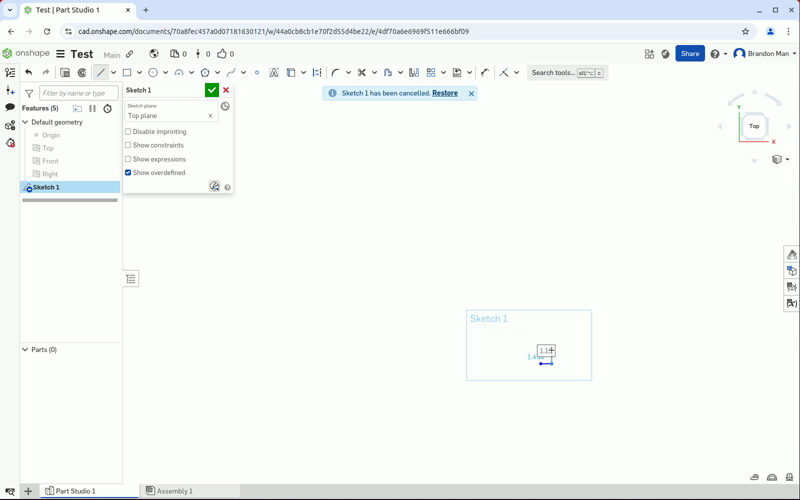
scroll(6)
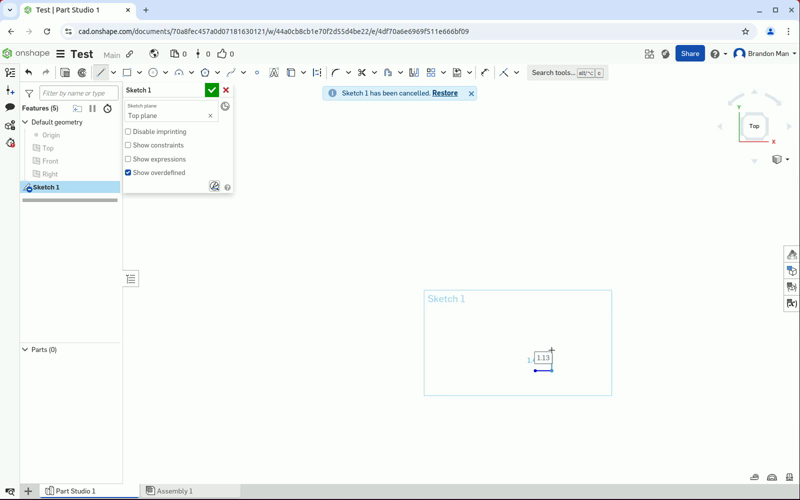
scroll(6)
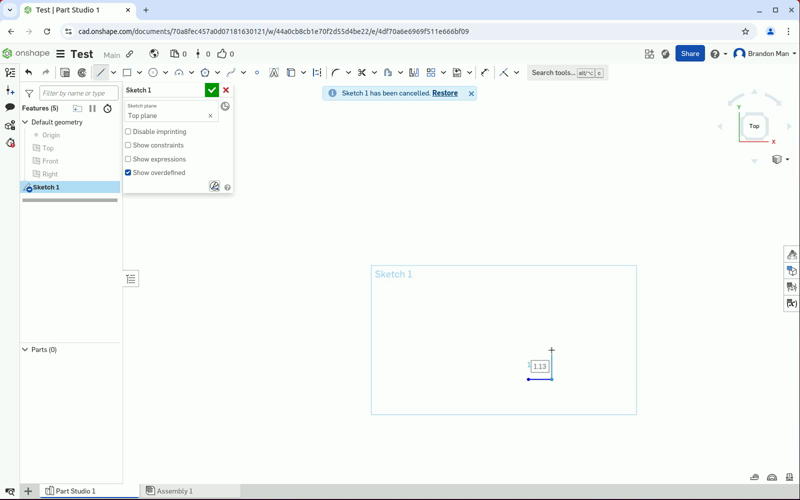
scroll(6)
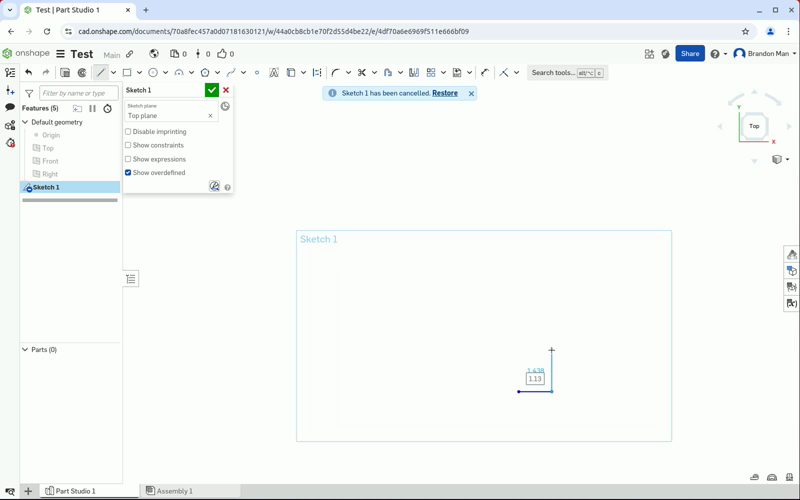
scroll(6)
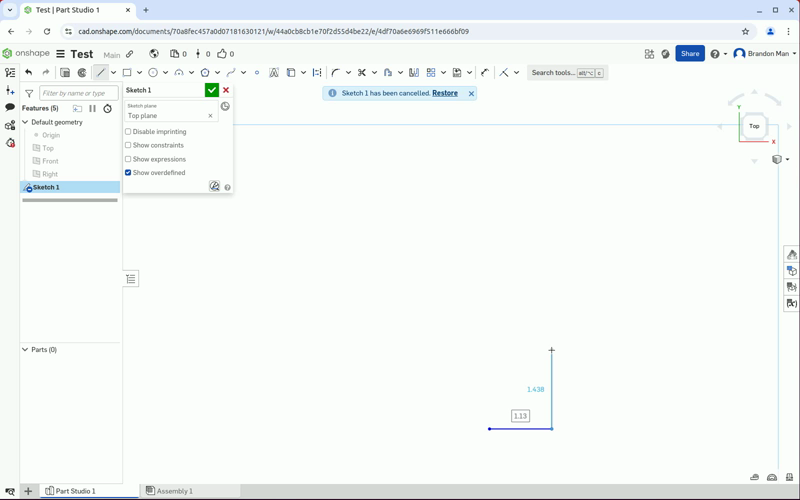
click(551, 349)
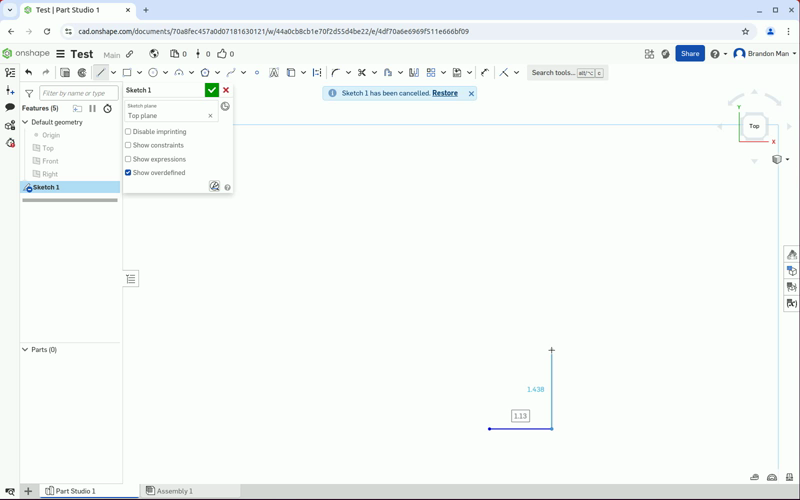
scroll(-6)
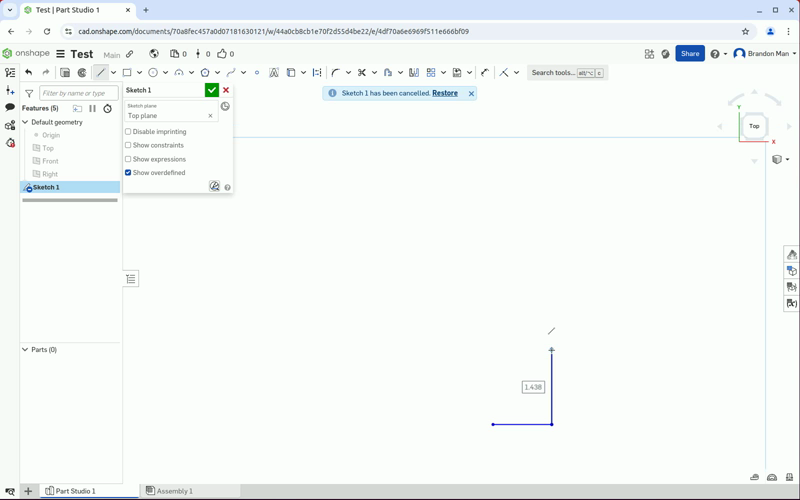
scroll(-6)
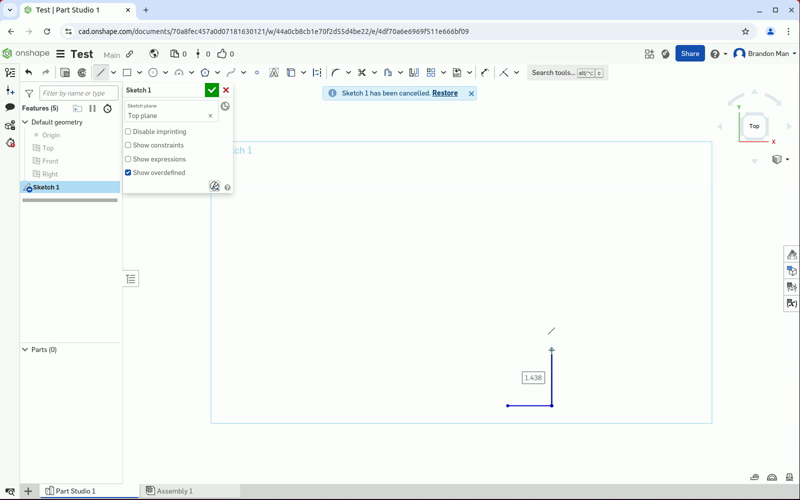
scroll(-6)
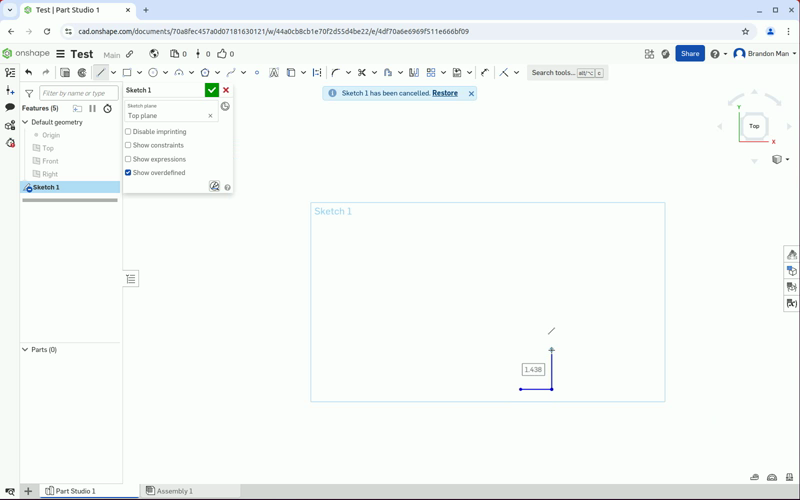
scroll(-6)
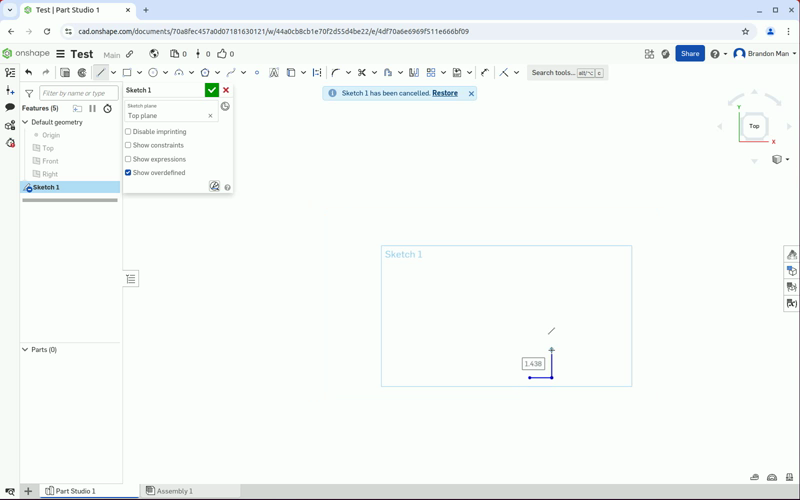
scroll(-6)
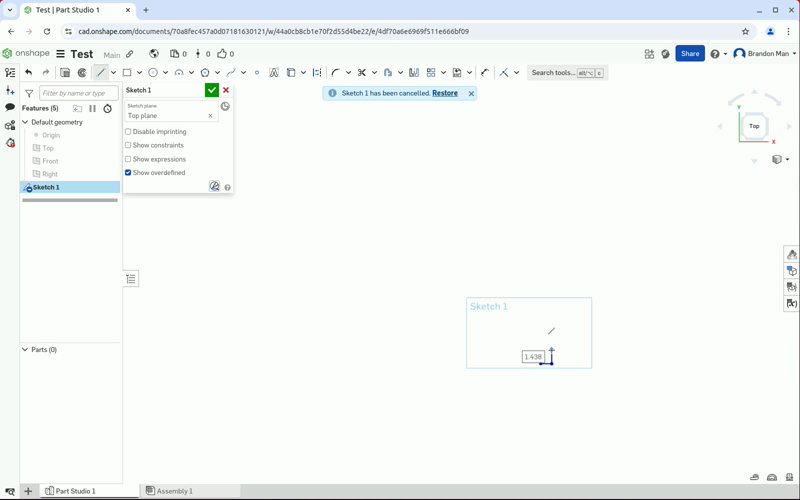
scroll(-6)
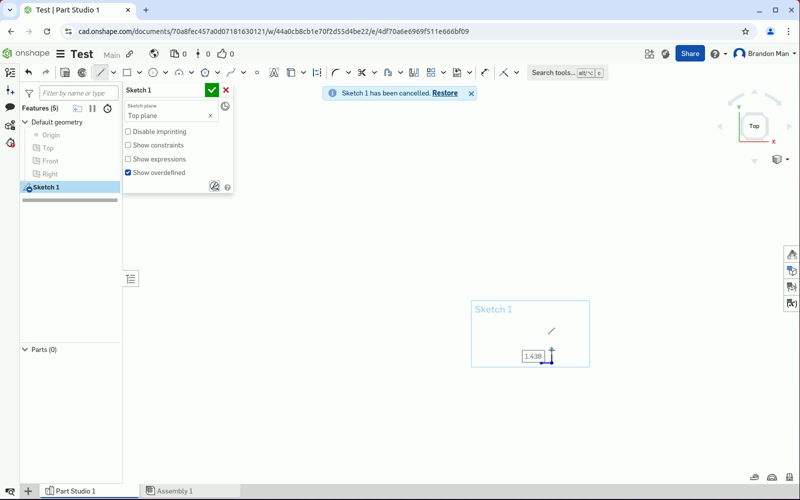
scroll(-6)
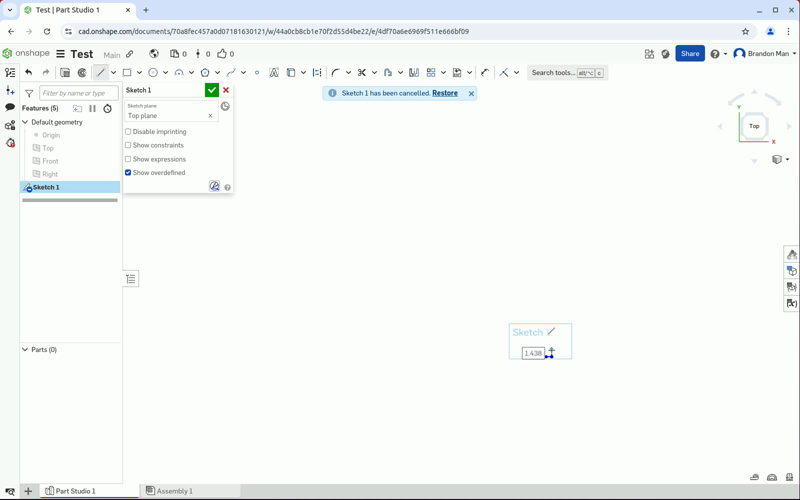
key_up(shift)
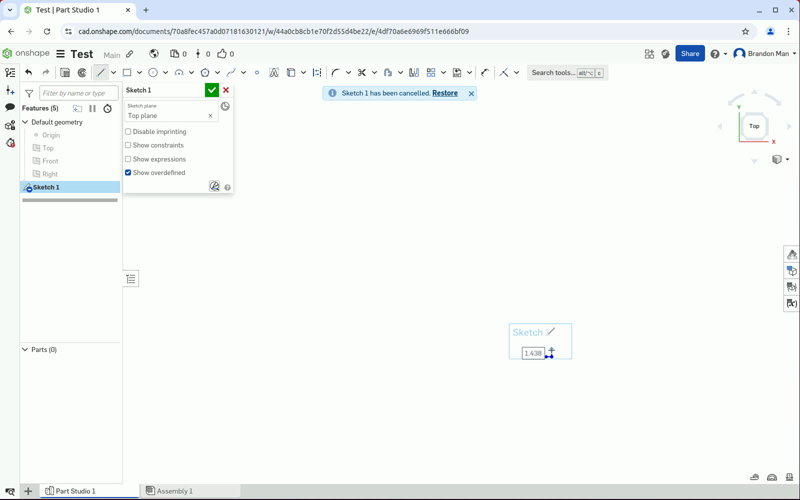
key(esc)
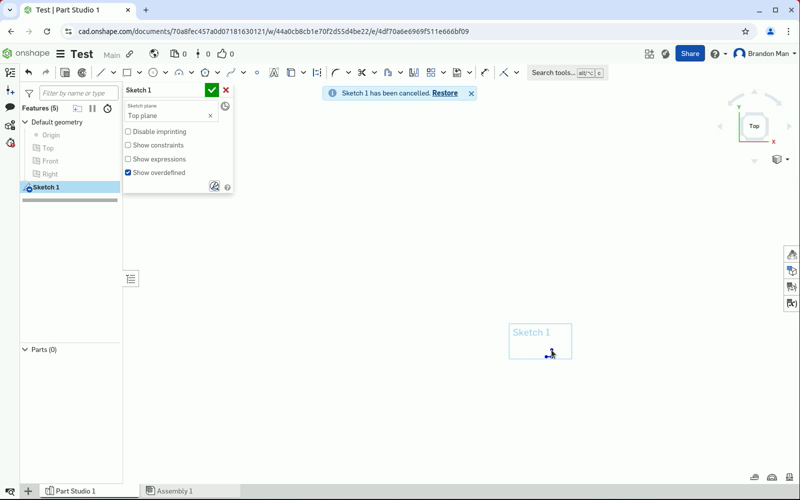
key(a)
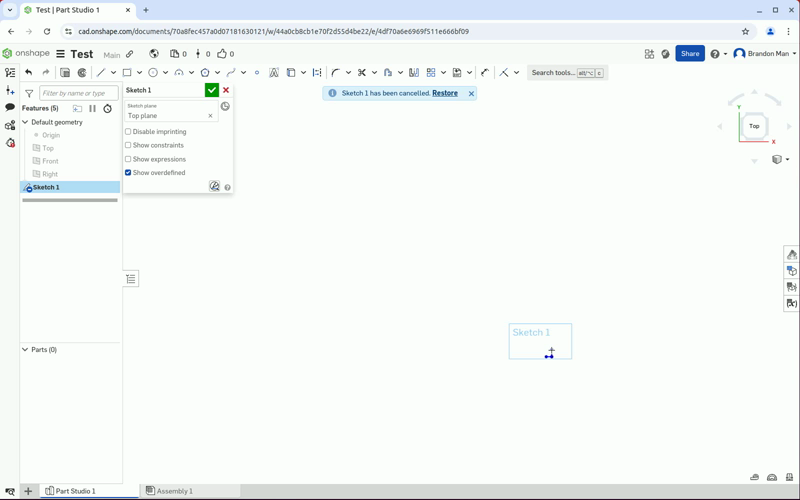
mouse_move(551, 349)
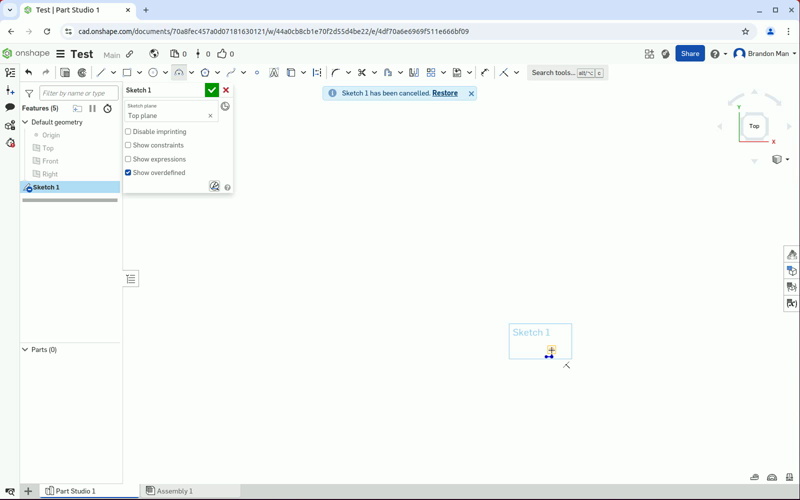
click(551, 349)
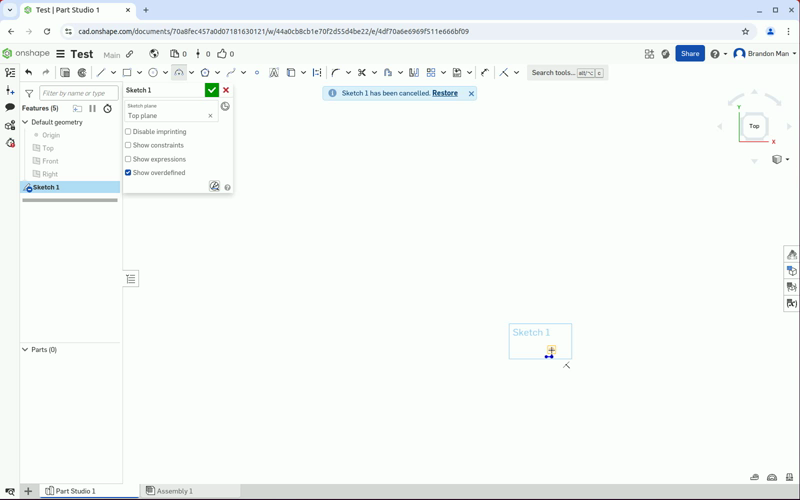
mouse_move(546, 356)
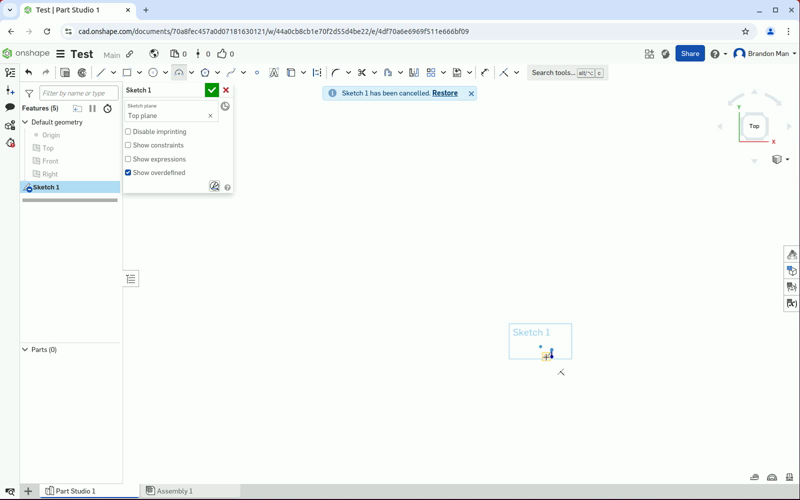
click(546, 356)
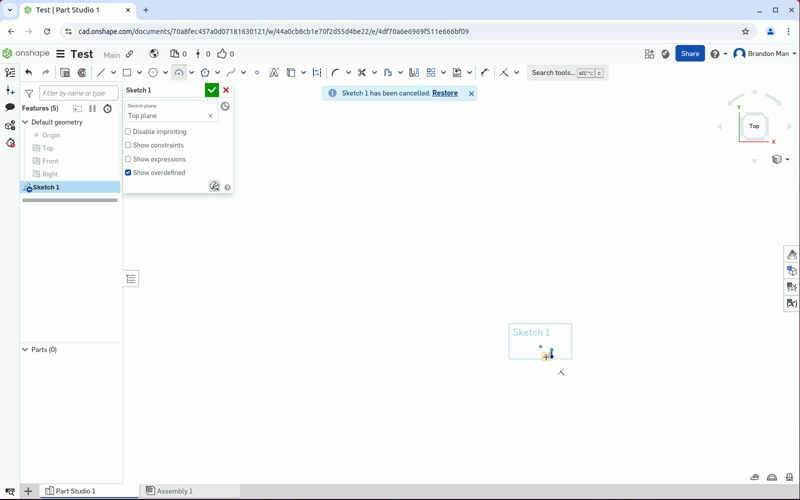
key_down(shift)
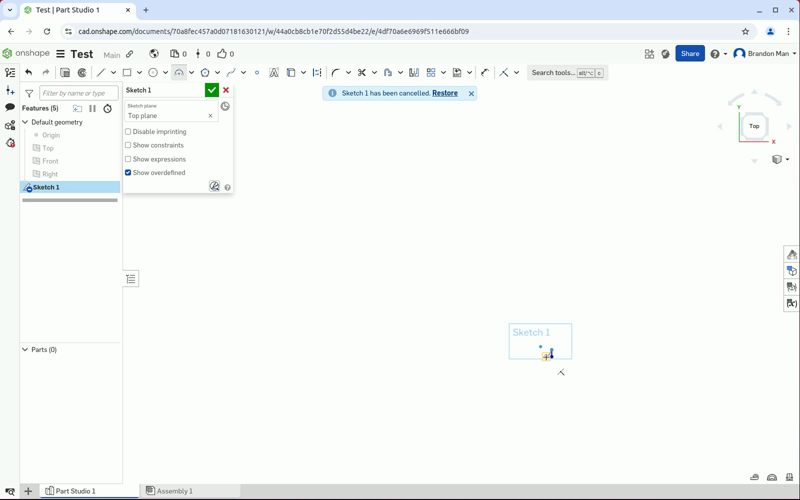
mouse_move(549, 353)
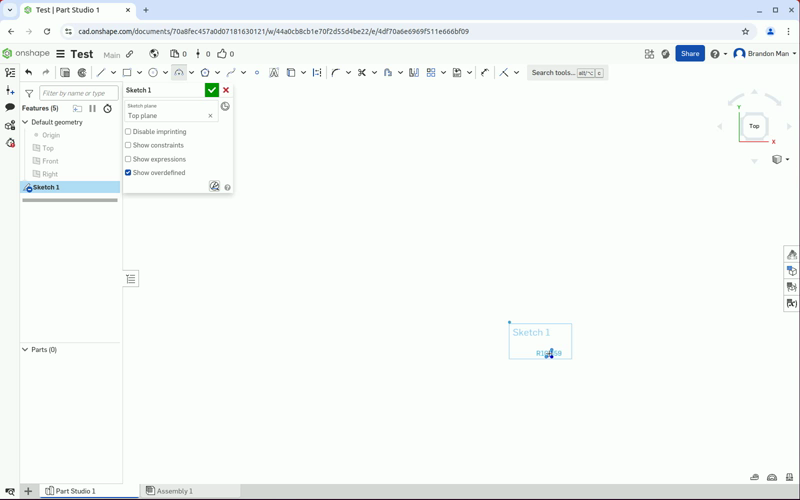
scroll(6)
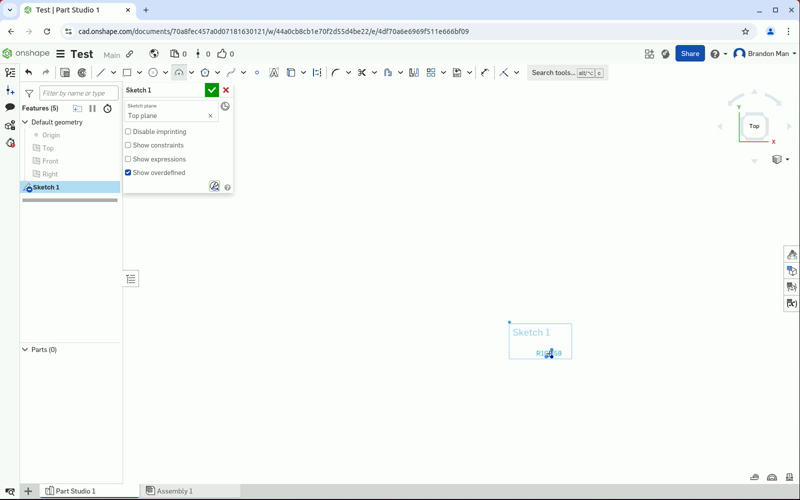
scroll(6)
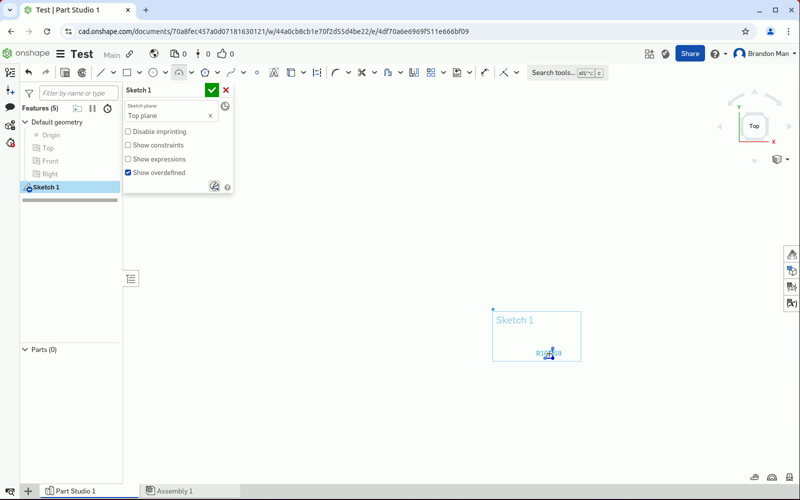
scroll(6)
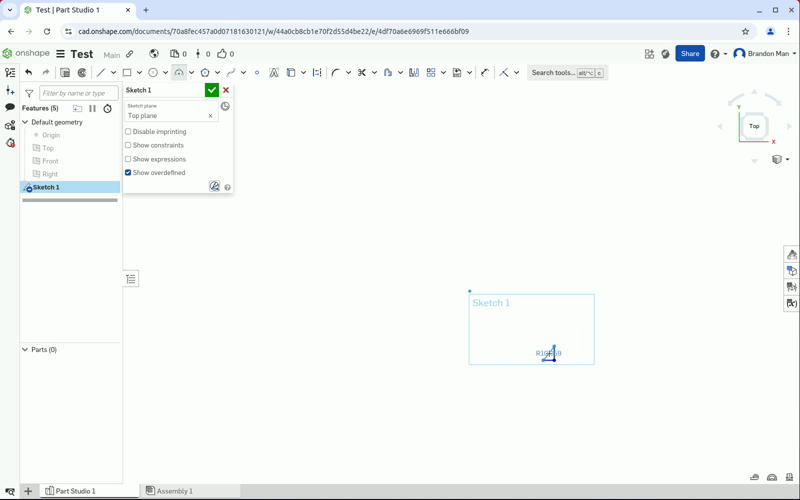
scroll(6)
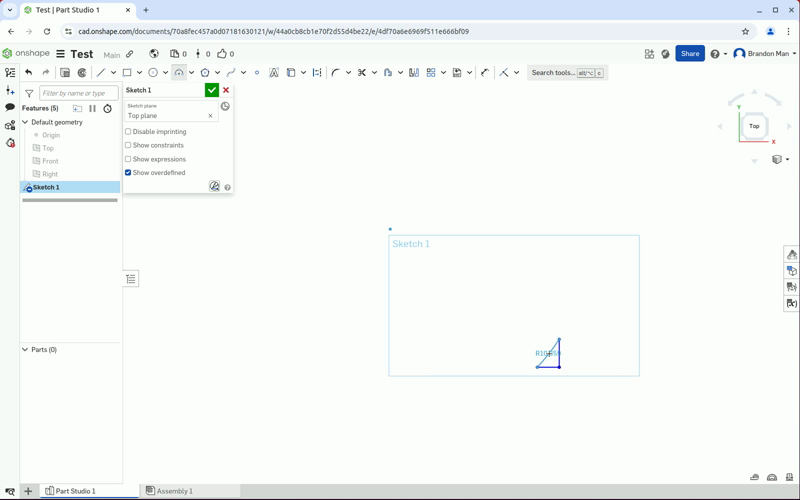
scroll(6)
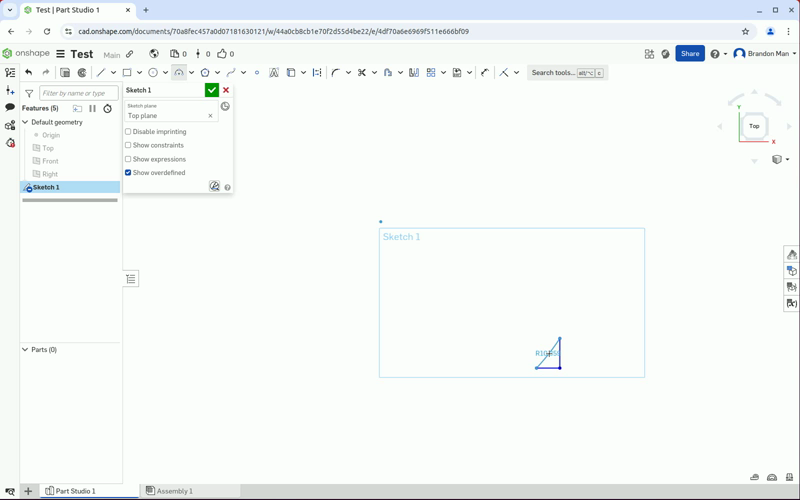
scroll(6)
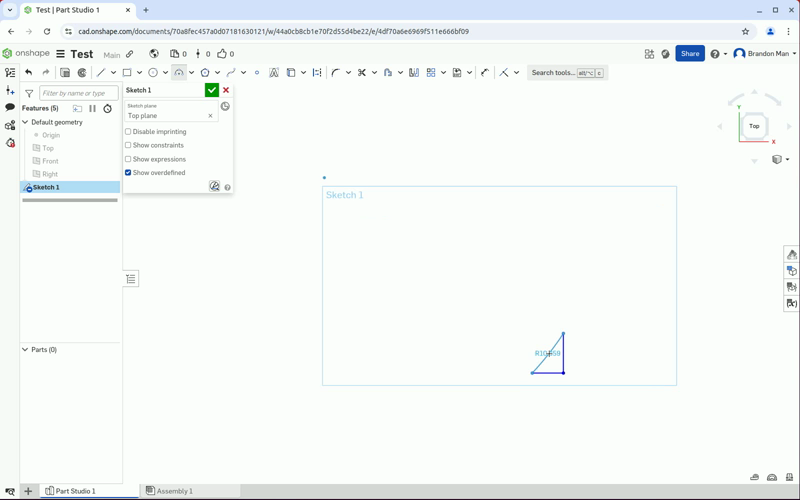
scroll(6)
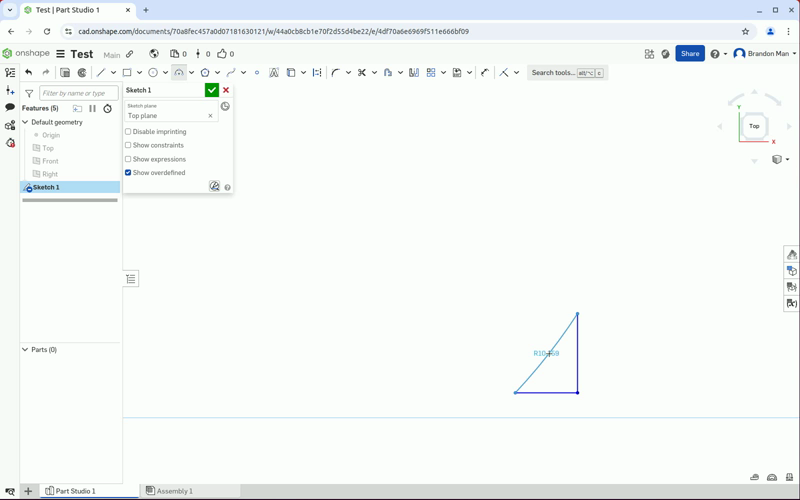
click(549, 353)
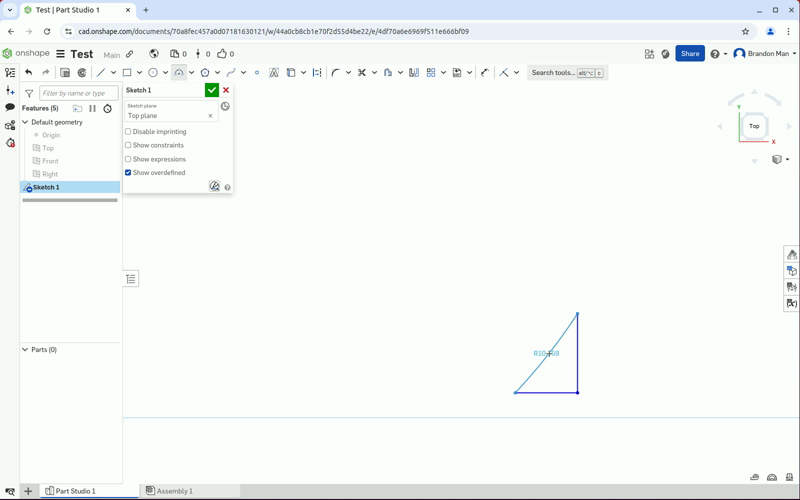
scroll(-6)
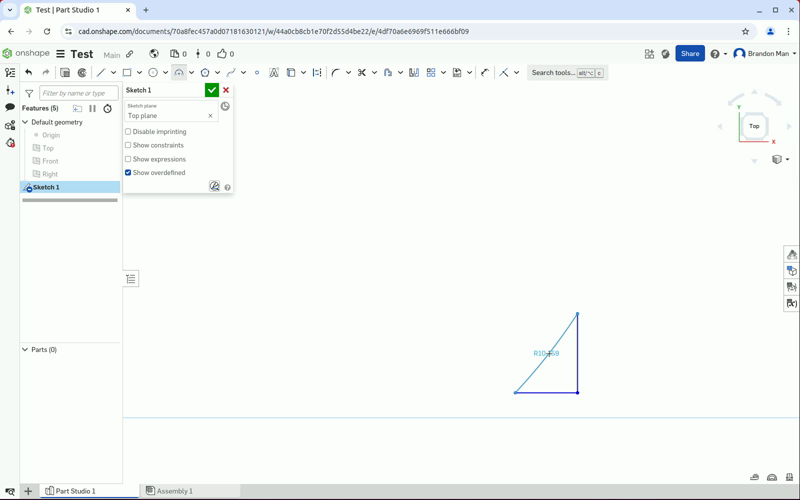
scroll(-6)
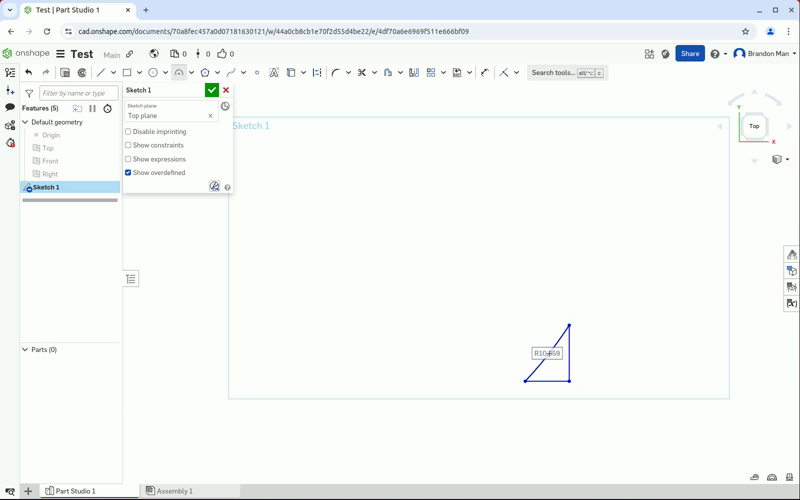
scroll(-6)
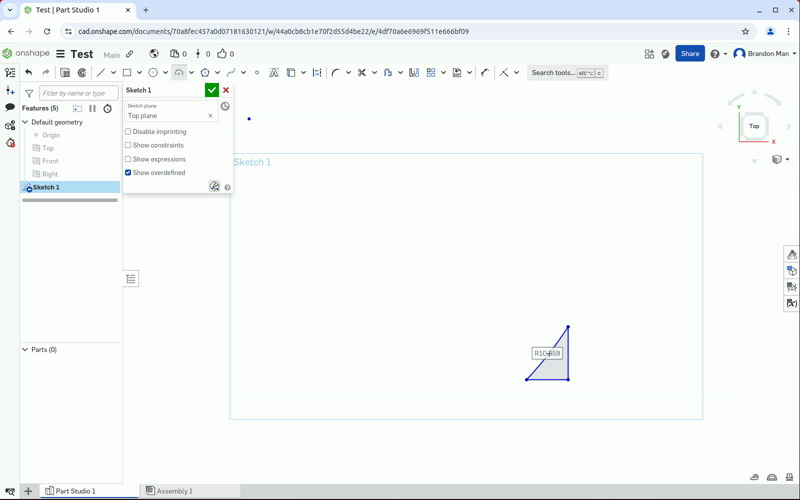
scroll(-6)
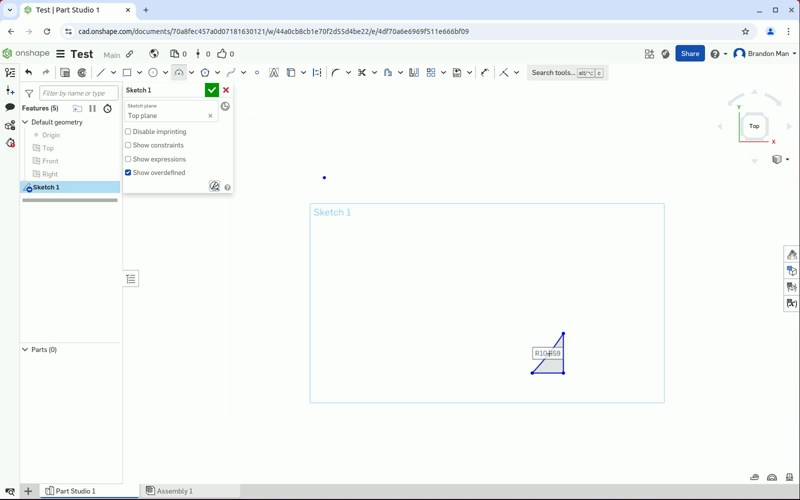
scroll(-6)
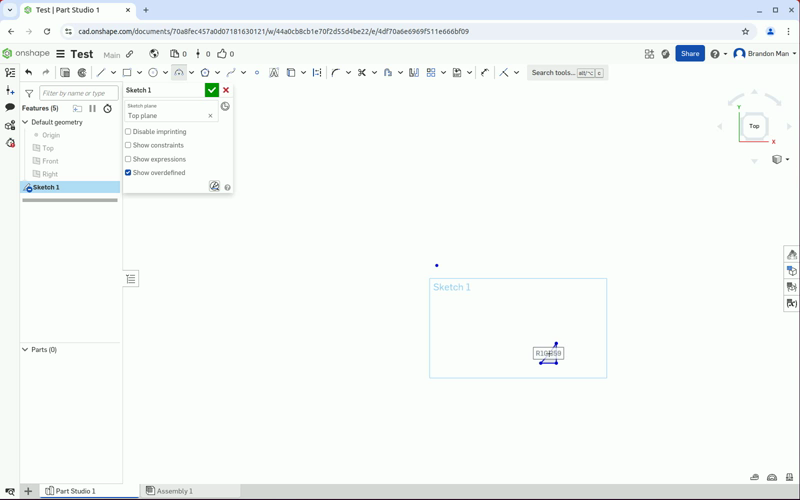
scroll(-6)
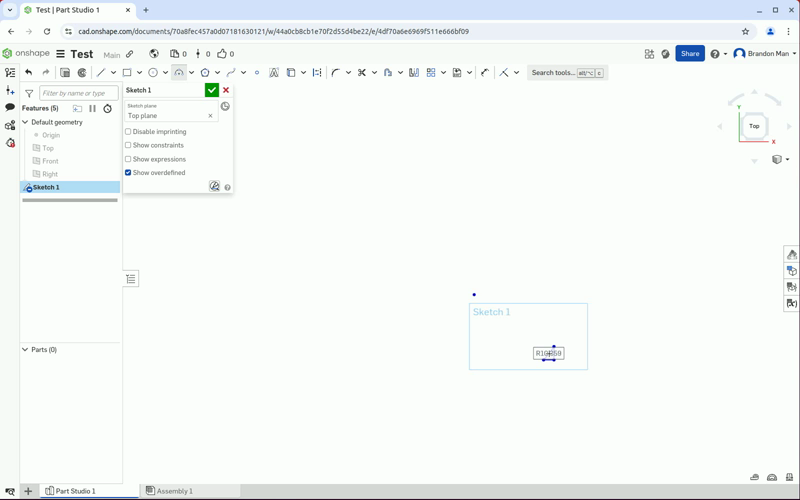
scroll(-6)
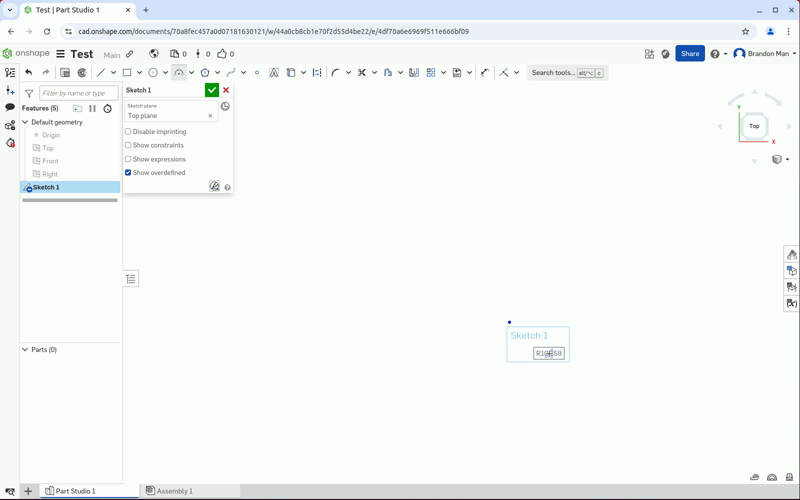
key_up(shift)
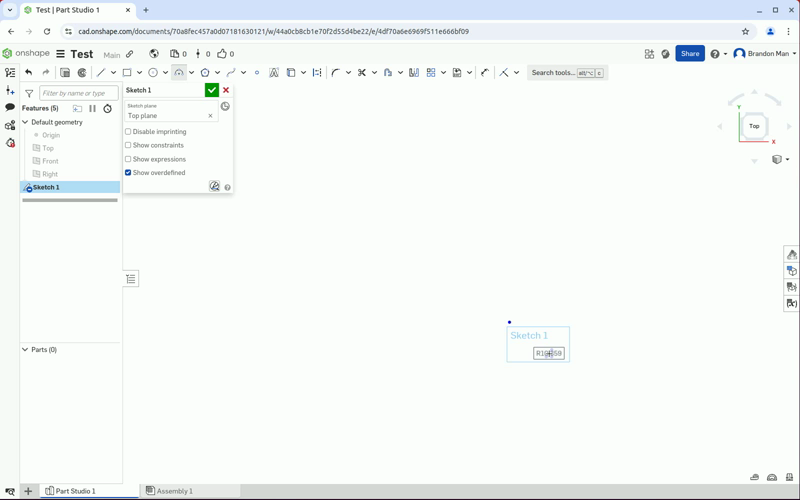
key(esc)
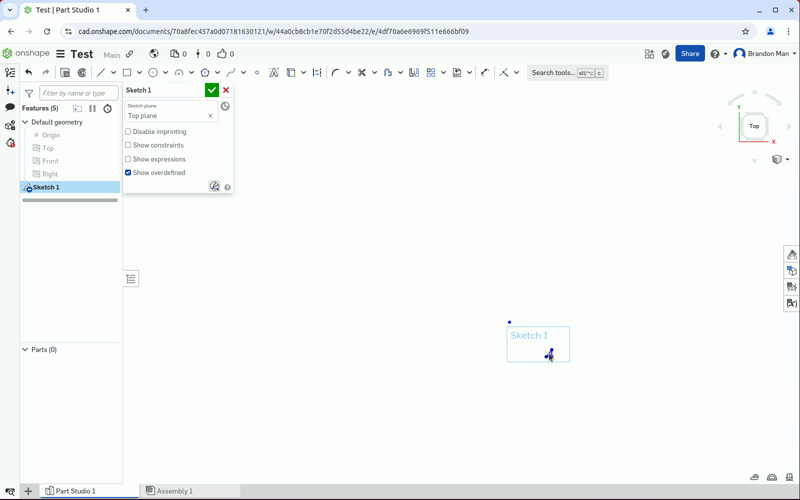
mouse_move(550, 352)
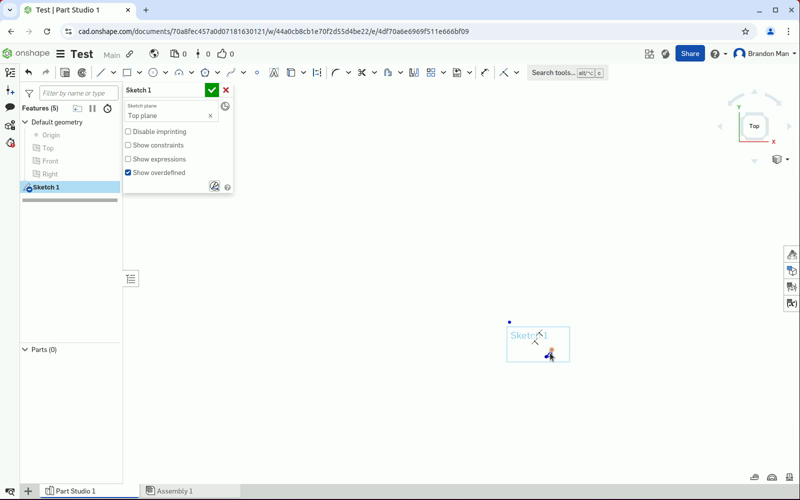
scroll(6)
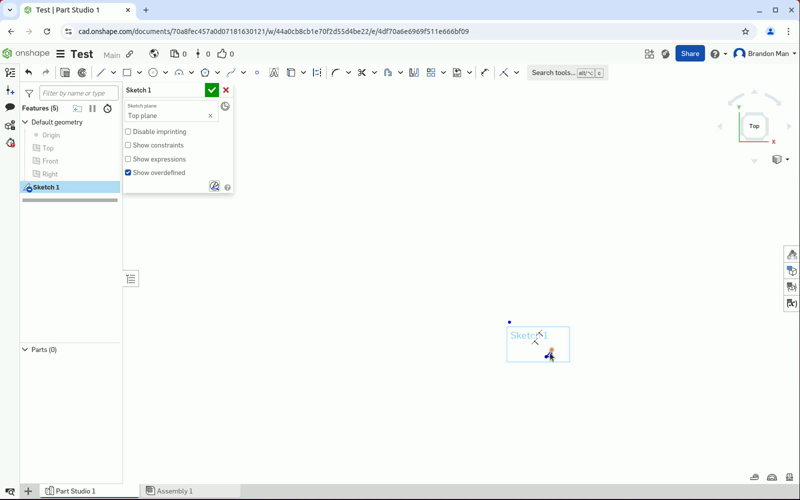
scroll(6)
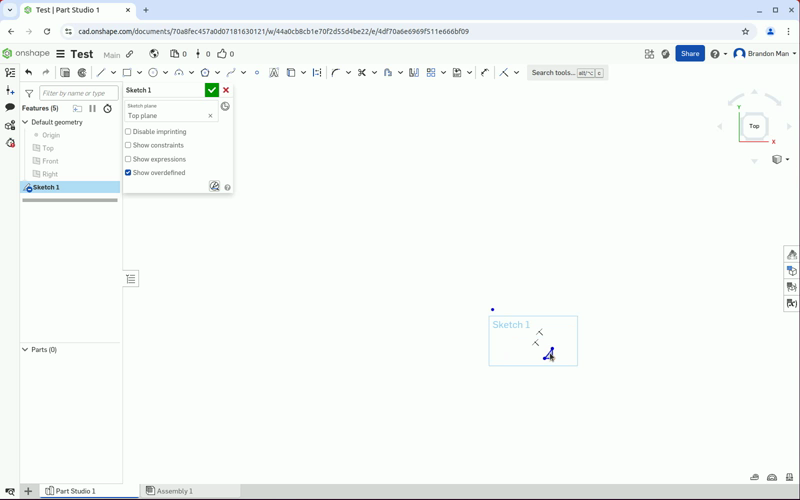
scroll(6)
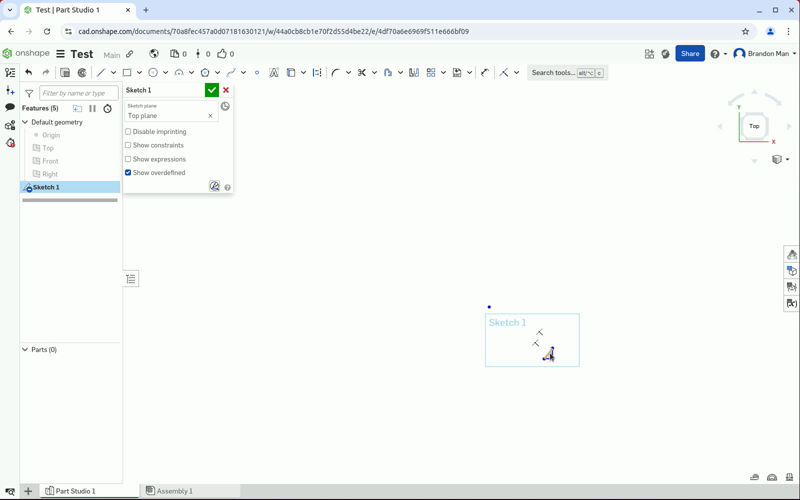
scroll(6)
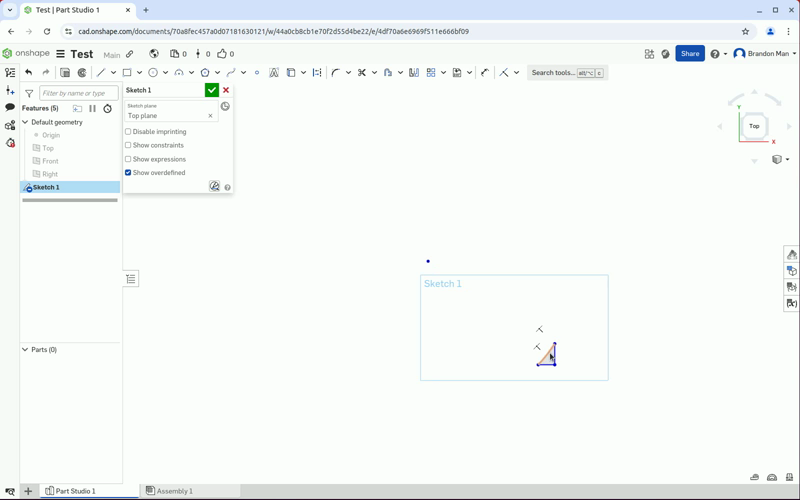
scroll(6)
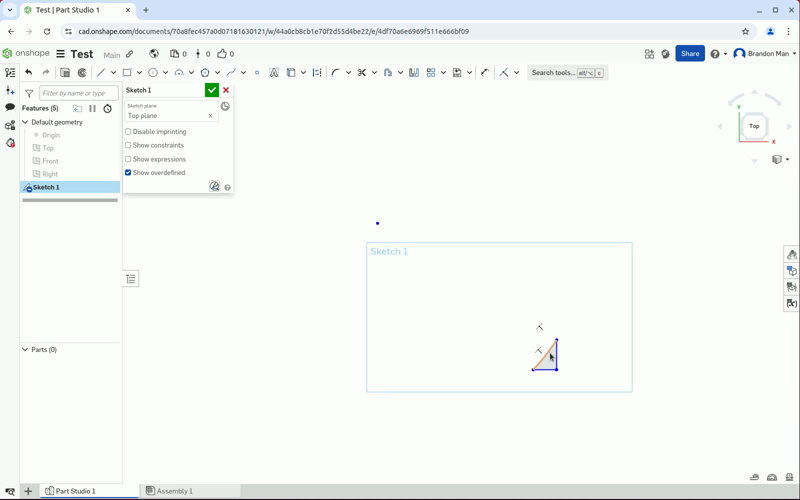
scroll(6)
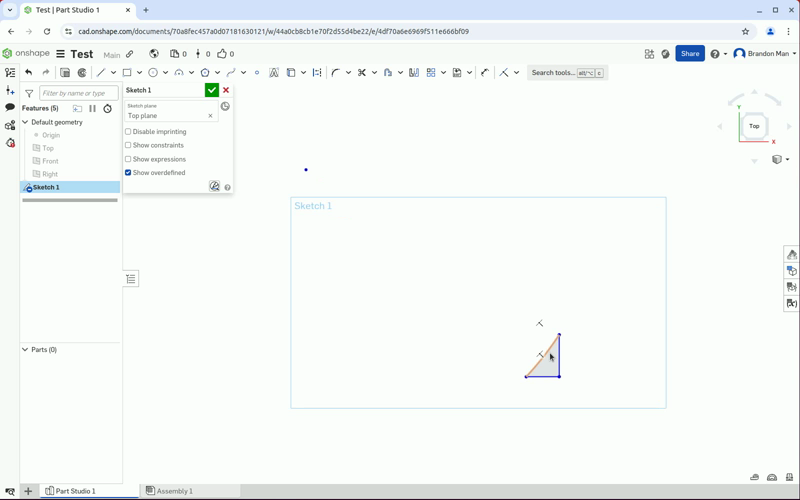
scroll(6)
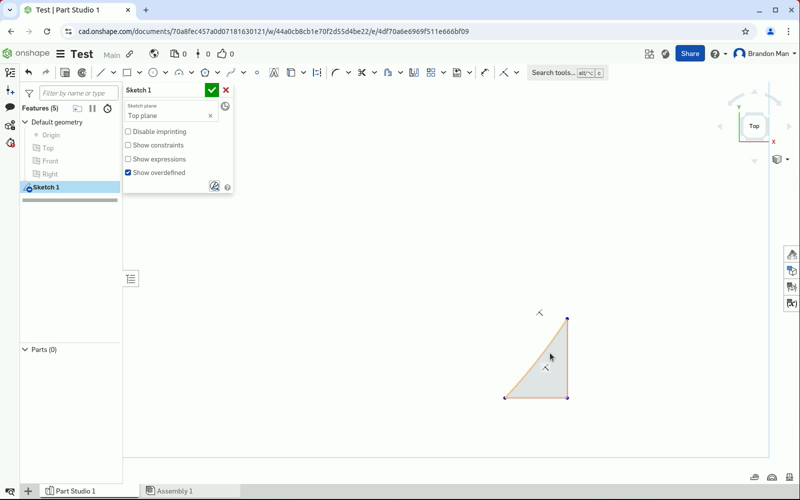
click(550, 352)
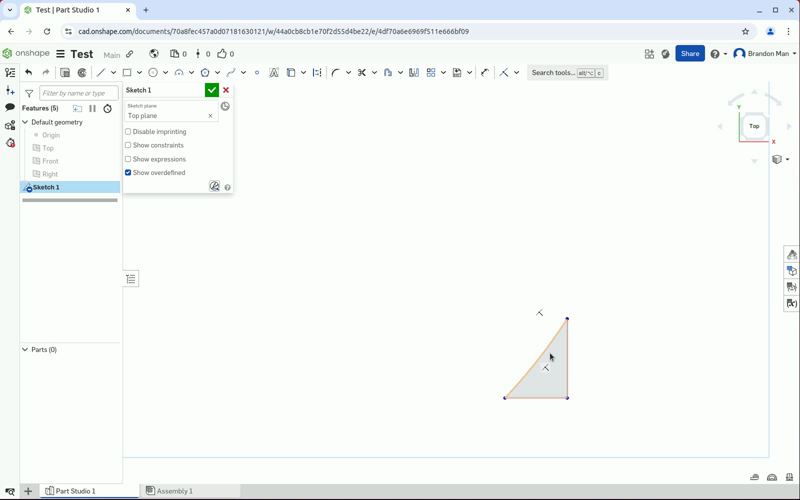
scroll(-6)
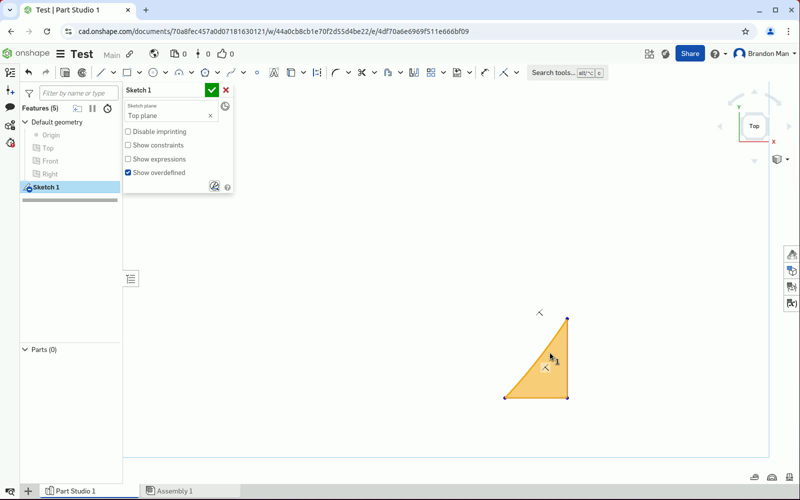
scroll(-6)
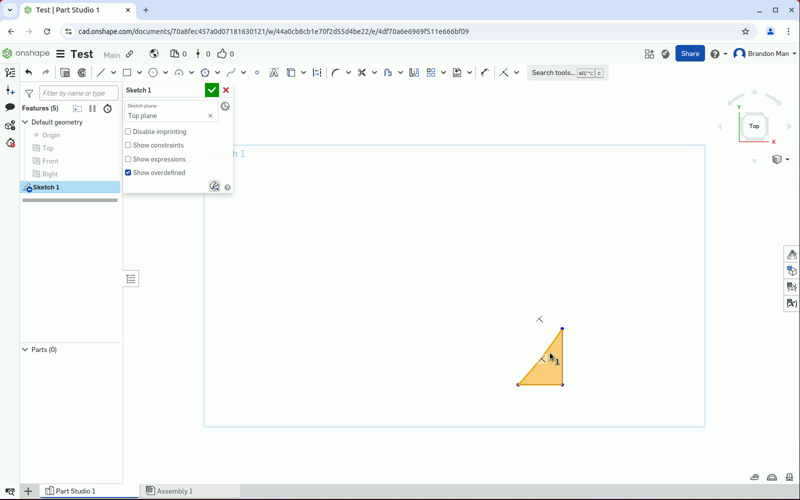
scroll(-6)
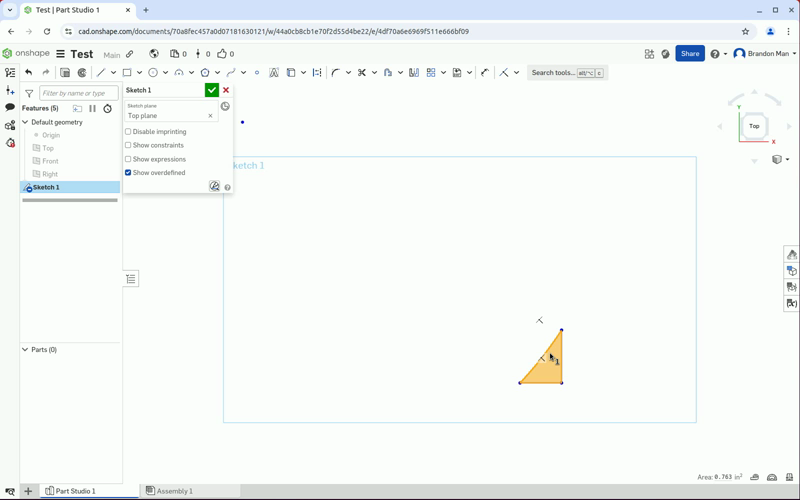
scroll(-6)
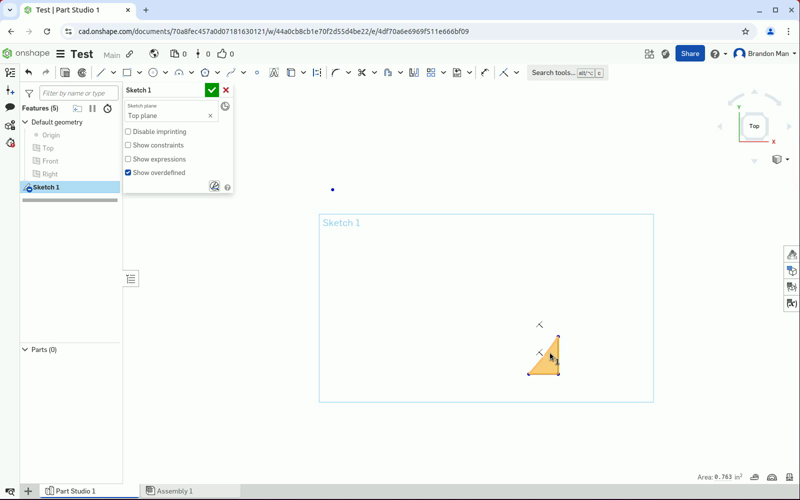
scroll(-6)
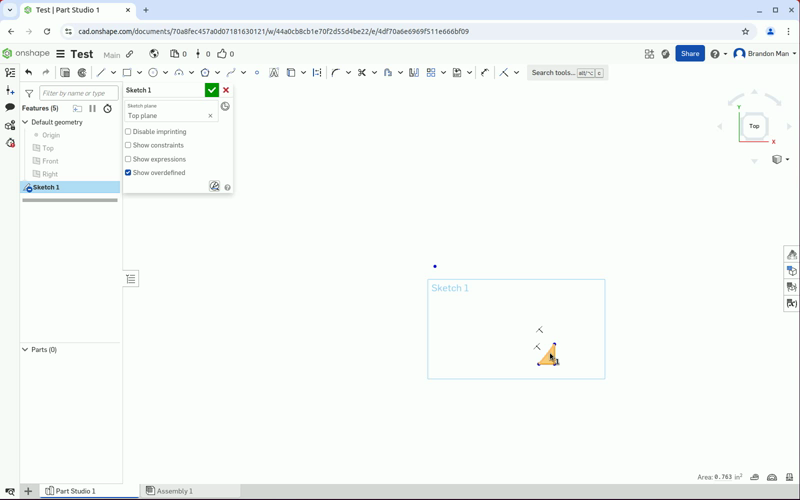
scroll(-6)
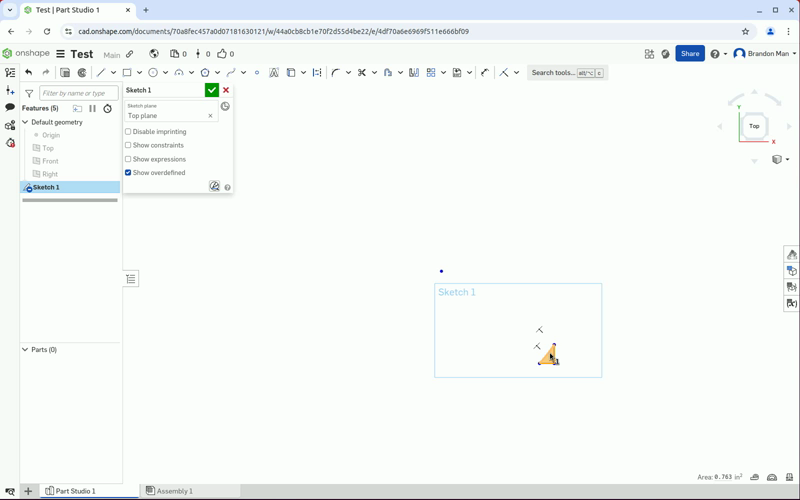
scroll(-6)
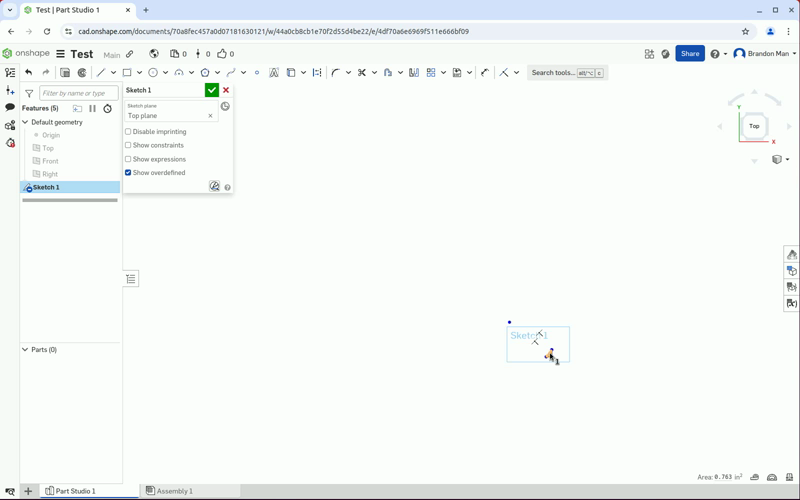
mouse_move(73, 352)
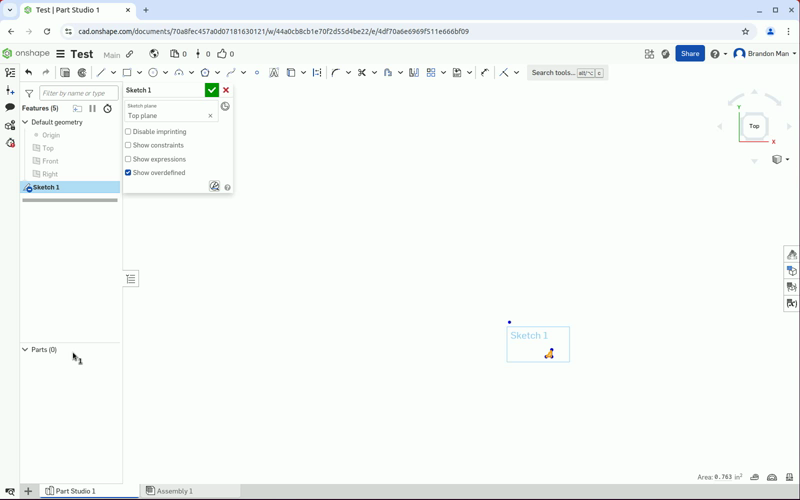
key(shift+y)
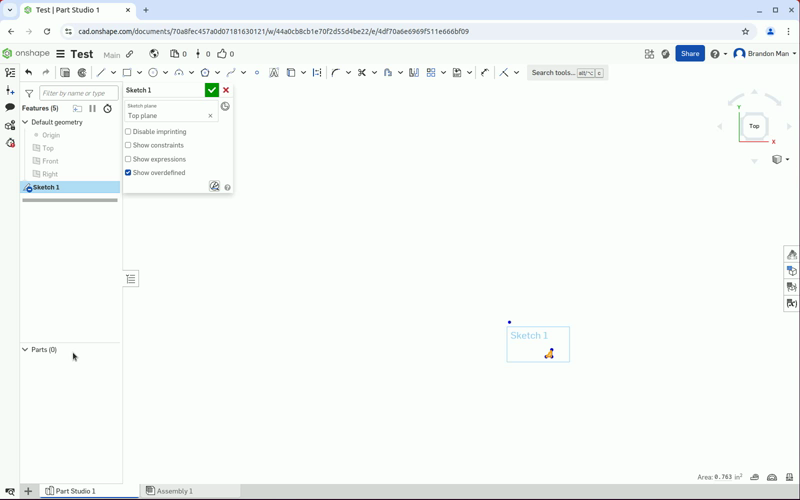
key(shift+e)
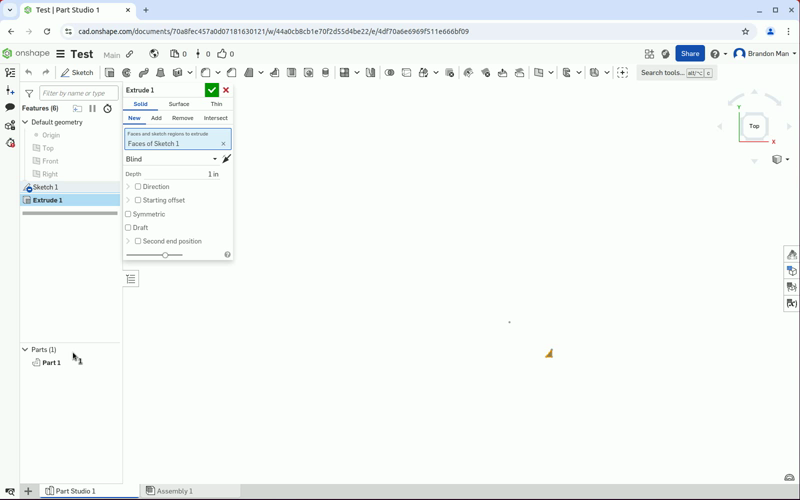
mouse_move(143, 106)
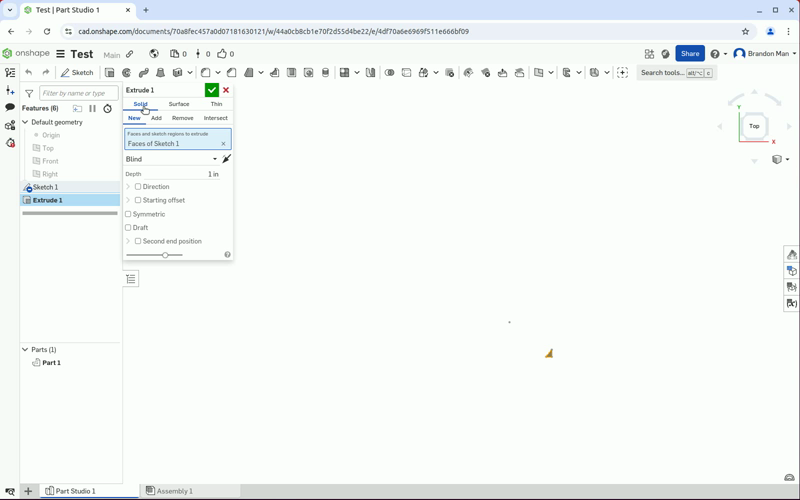
click(143, 106)
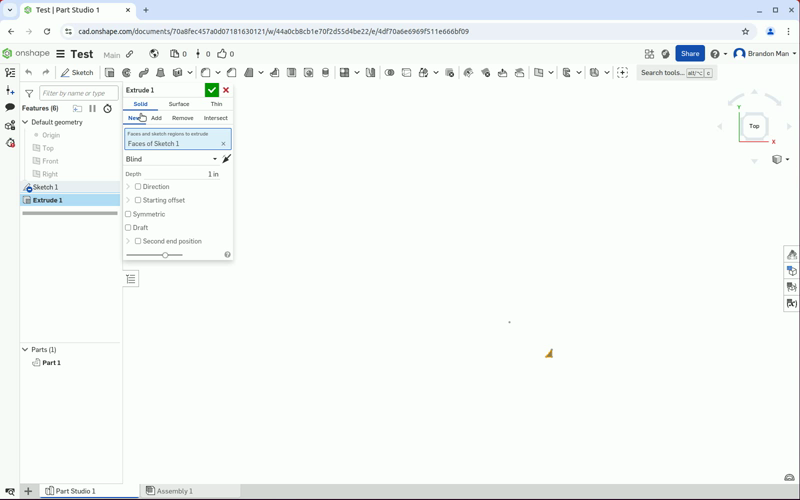
mouse_move(137, 120)
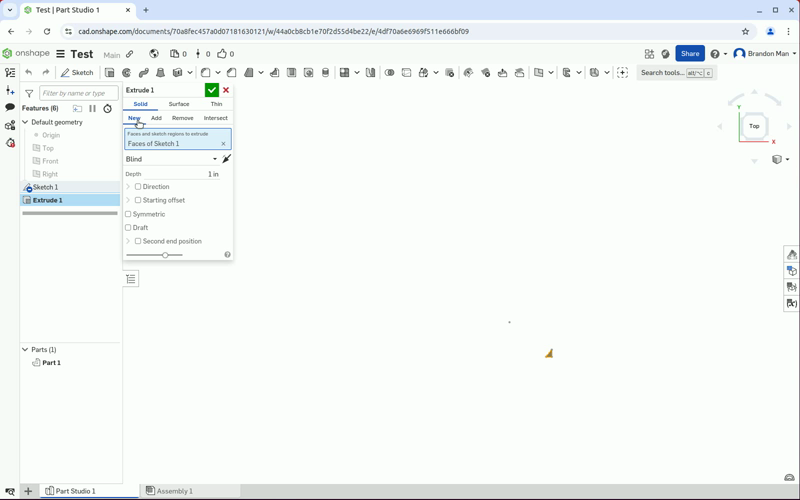
click(137, 120)
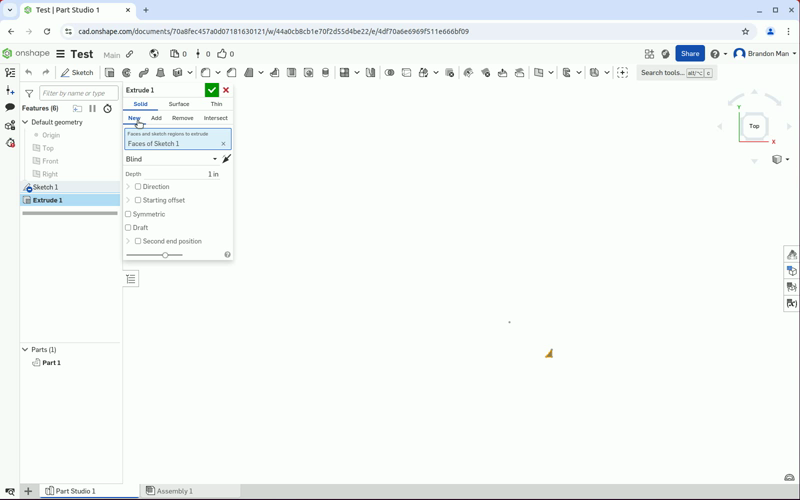
key(tab, 4)
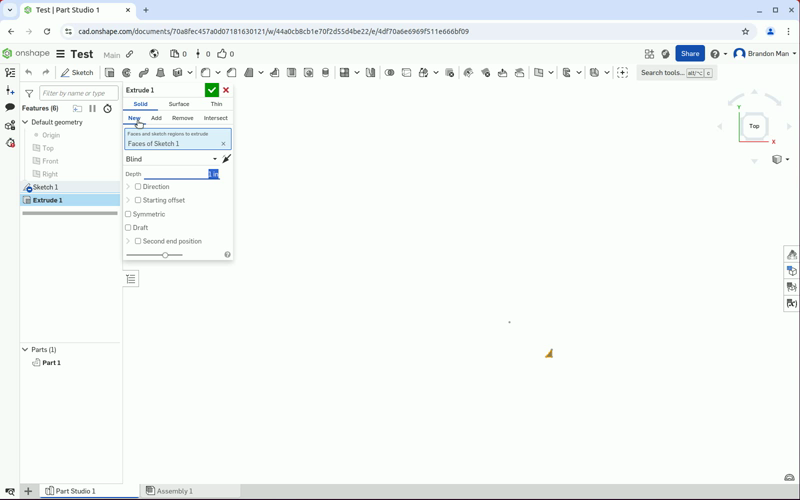
text(7.943)
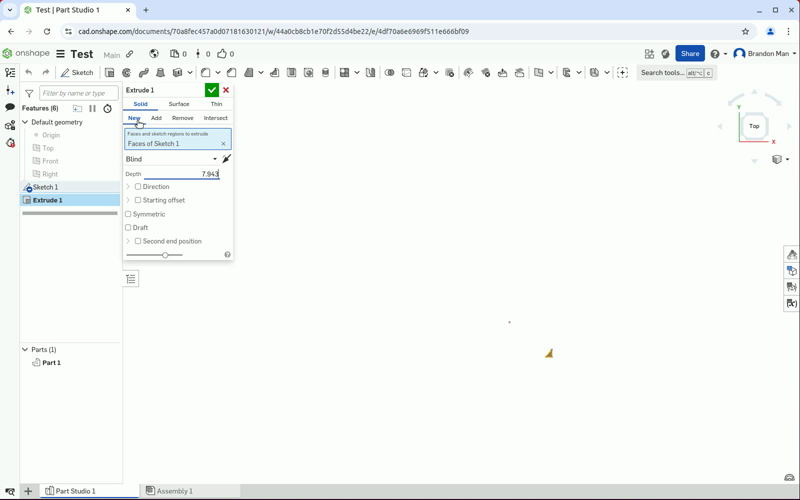
key(enter)
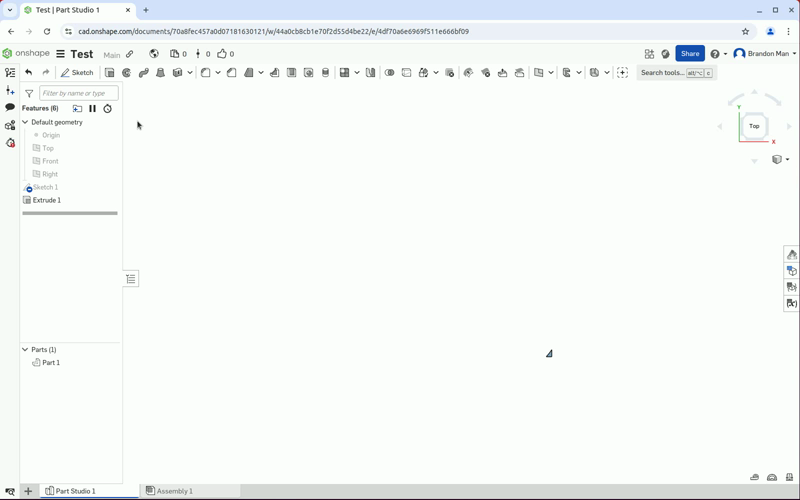
key(shift+h)
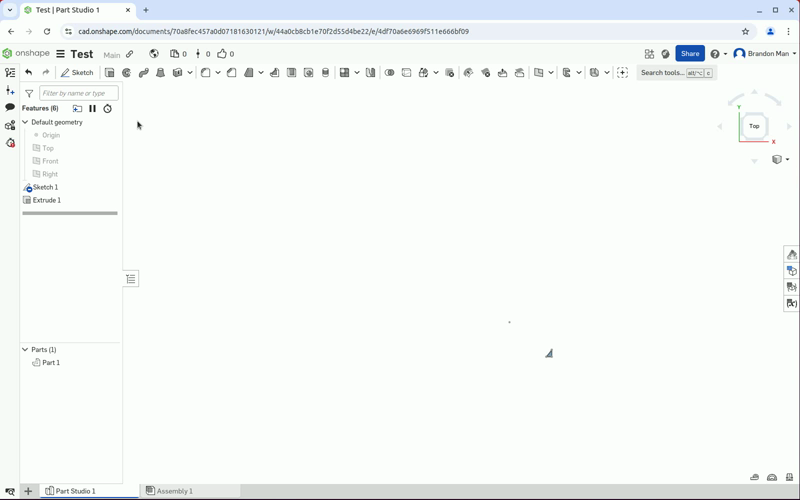
key(shift+h)
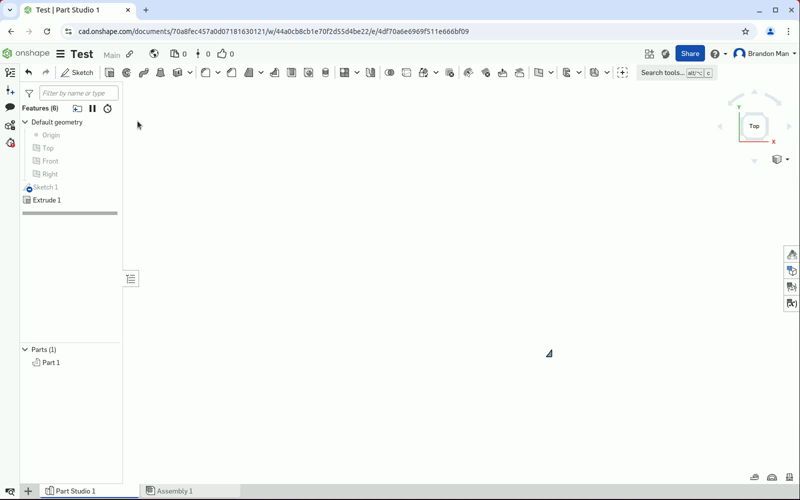
mouse_move(73, 189)
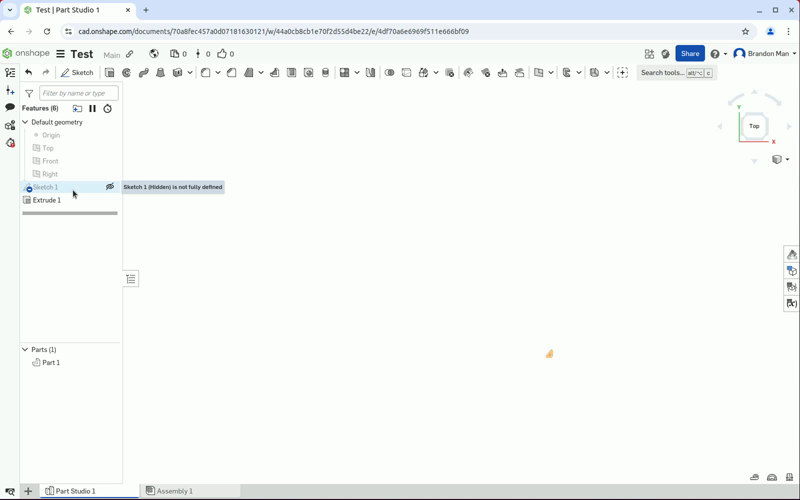
click(73, 189)
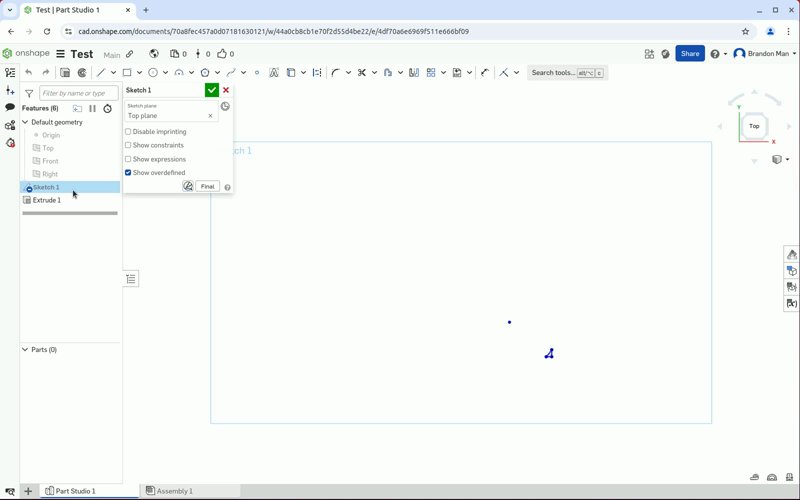
mouse_move(229, 92)
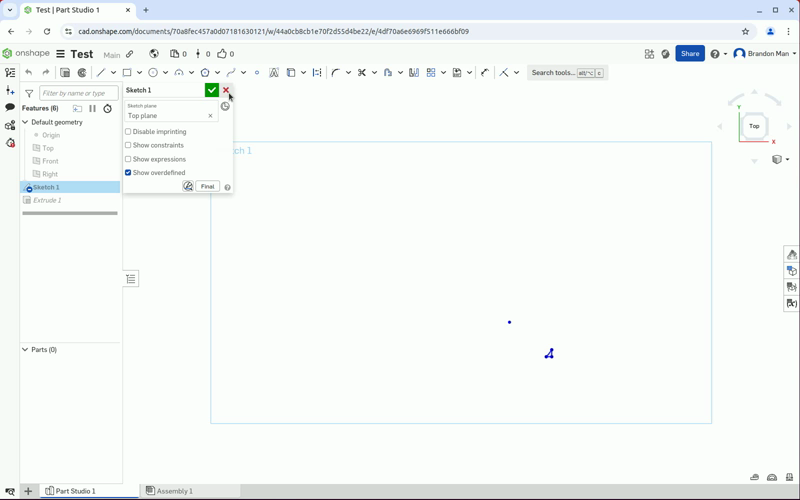
click(229, 92)
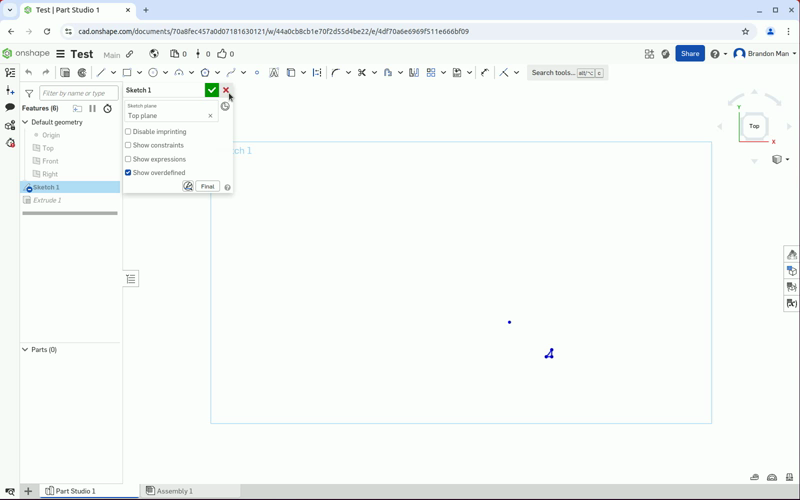
key(shift+s)
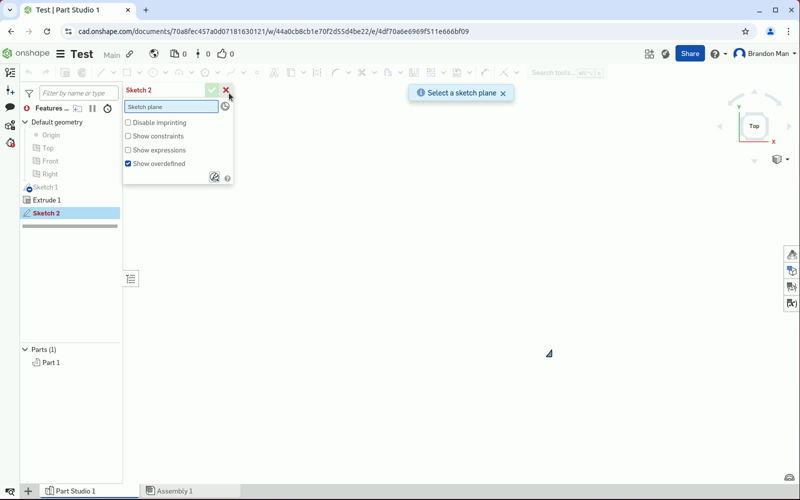
mouse_move(73, 150)
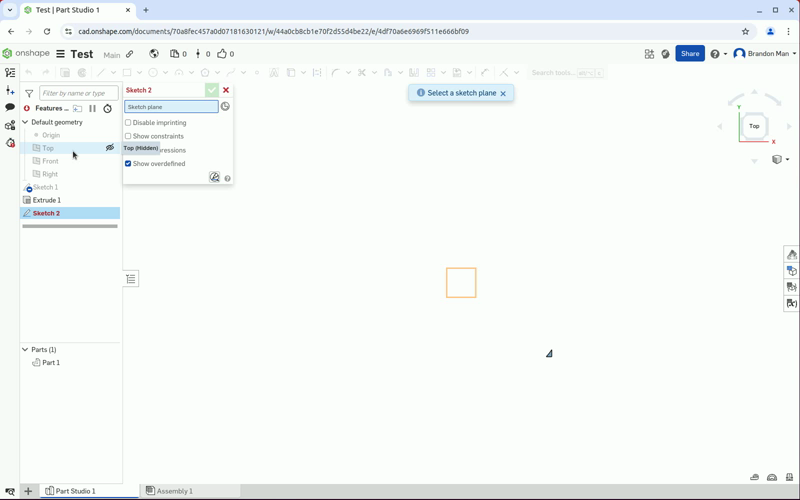
click(73, 150)
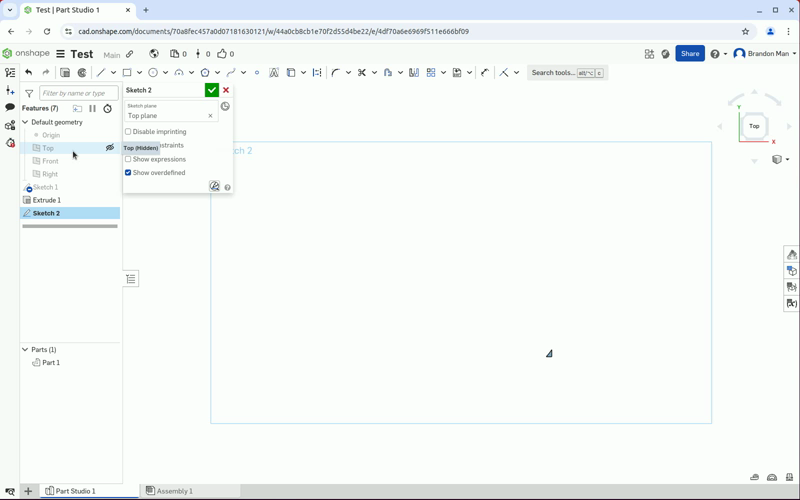
mouse_move(73, 352)
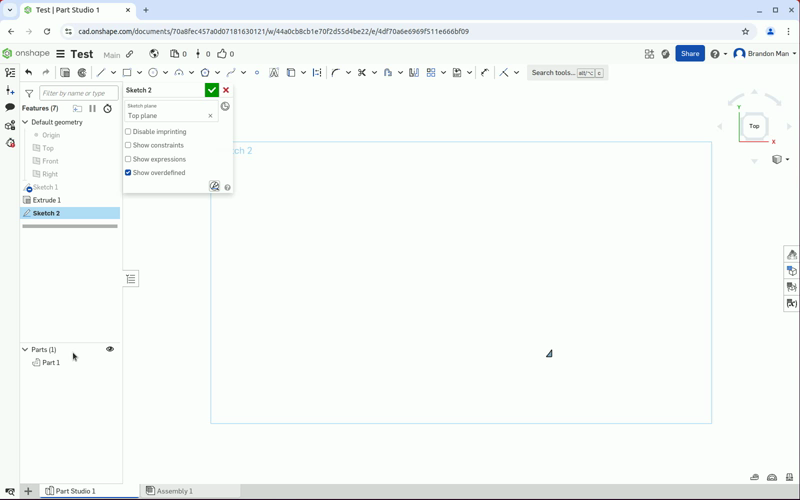
key(y)
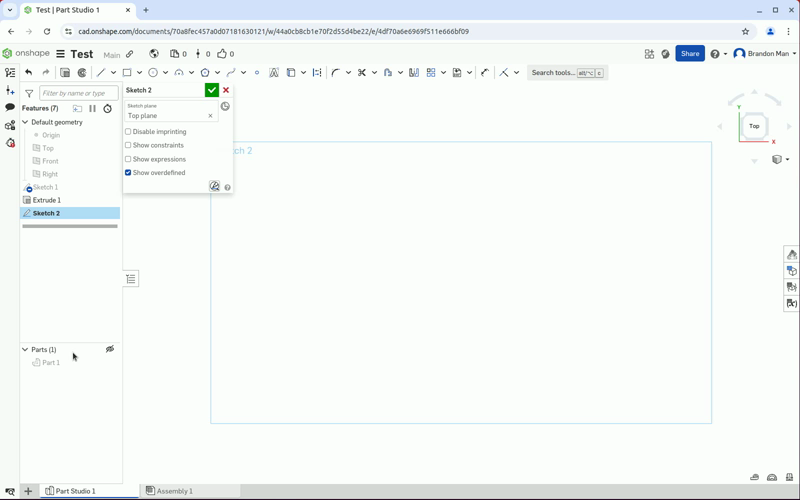
key(a)
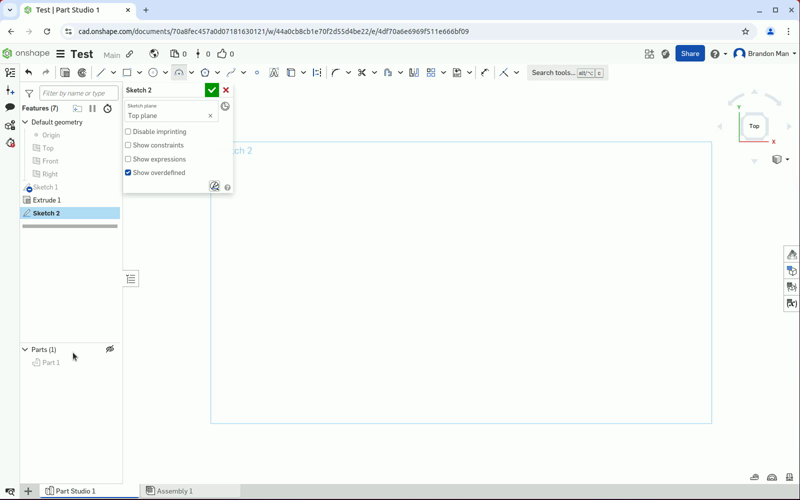
key_down(shift)
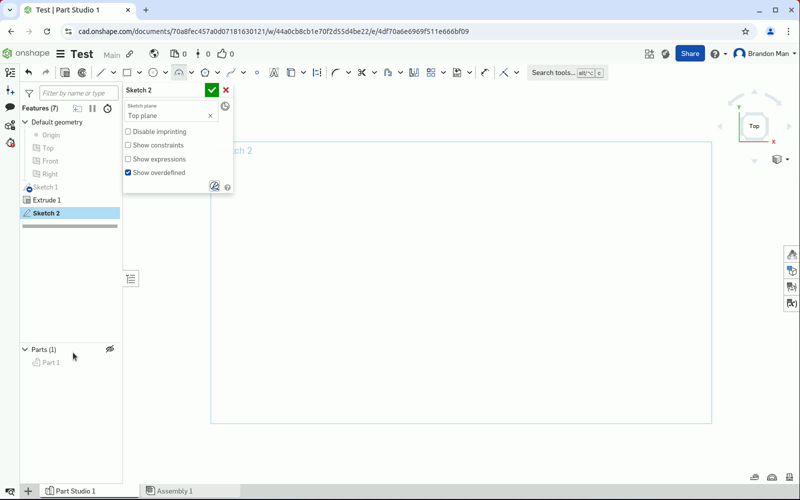
mouse_move(380, 356)
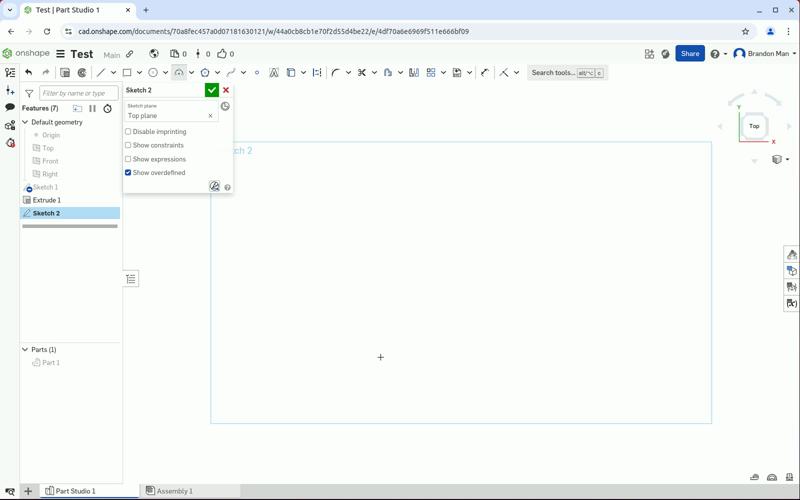
click(380, 356)
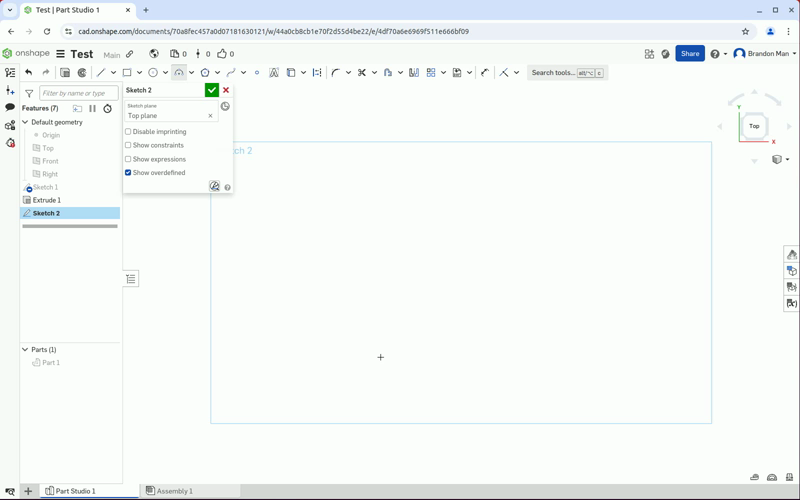
key_up(shift)
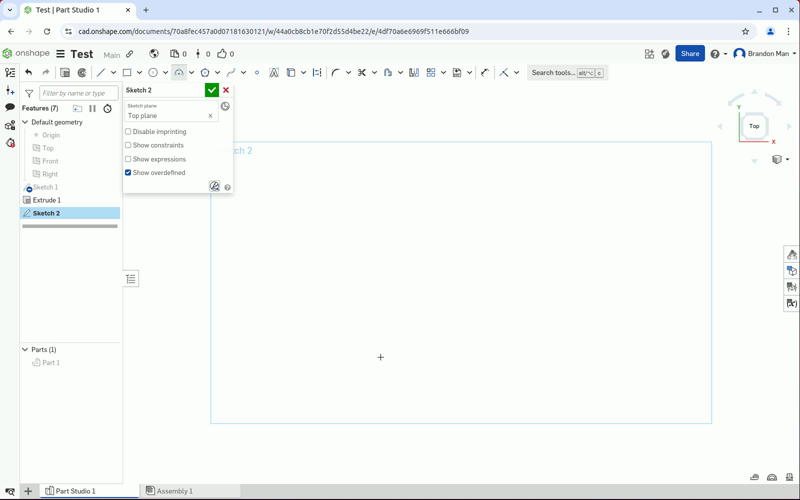
key_down(shift)
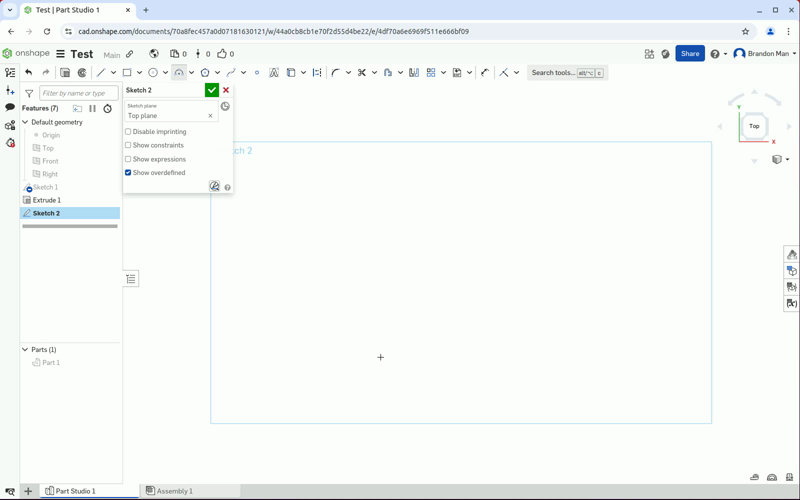
mouse_move(545, 356)
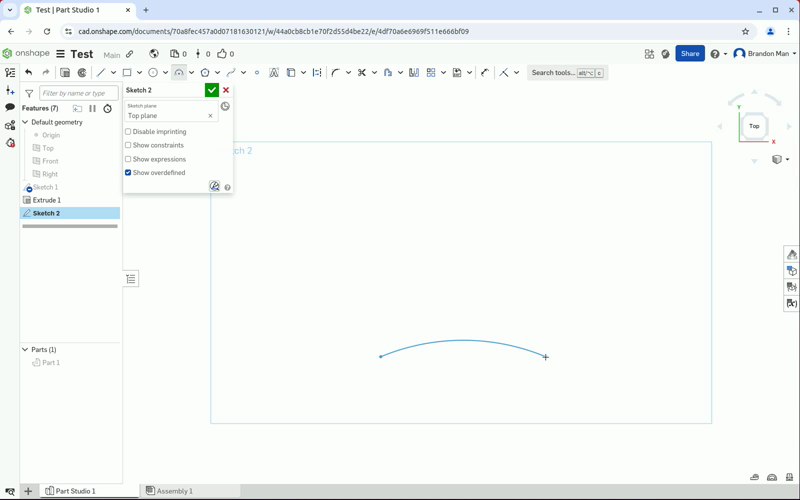
click(545, 356)
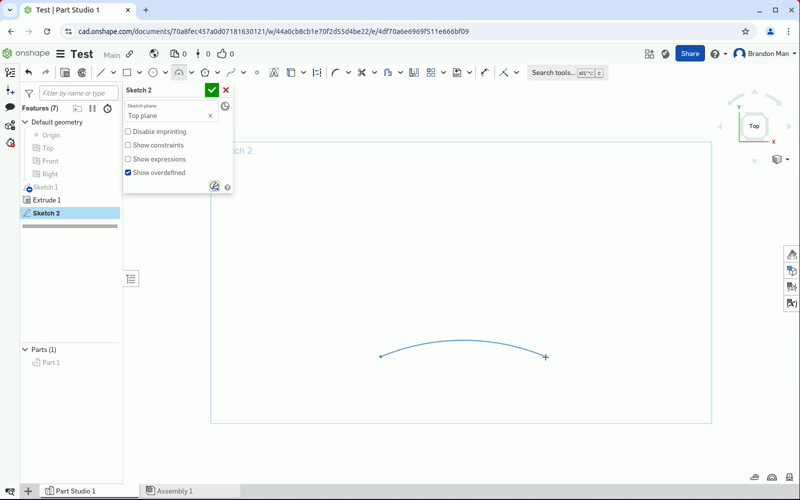
mouse_move(463, 395)
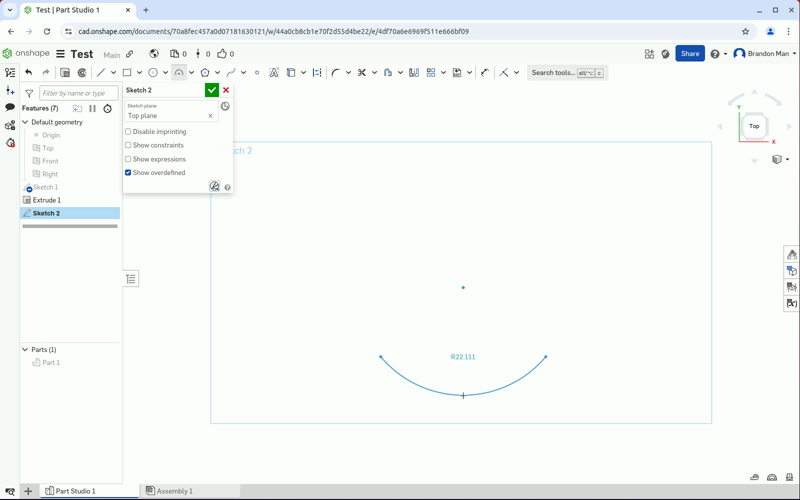
click(463, 395)
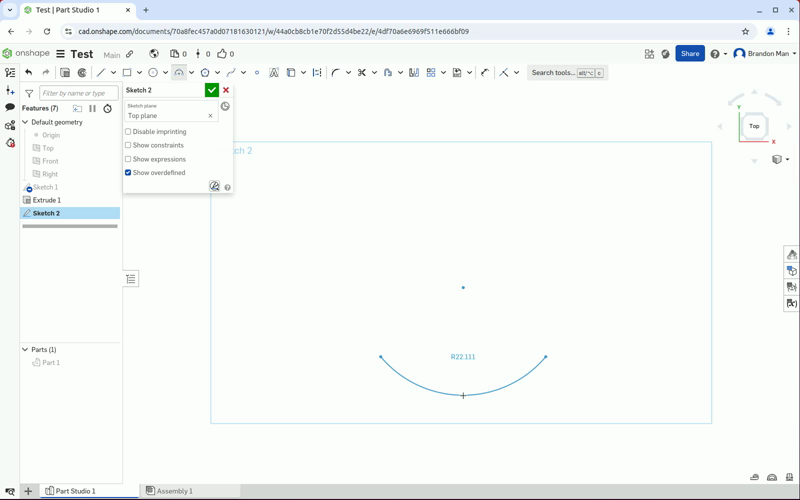
key_up(shift)
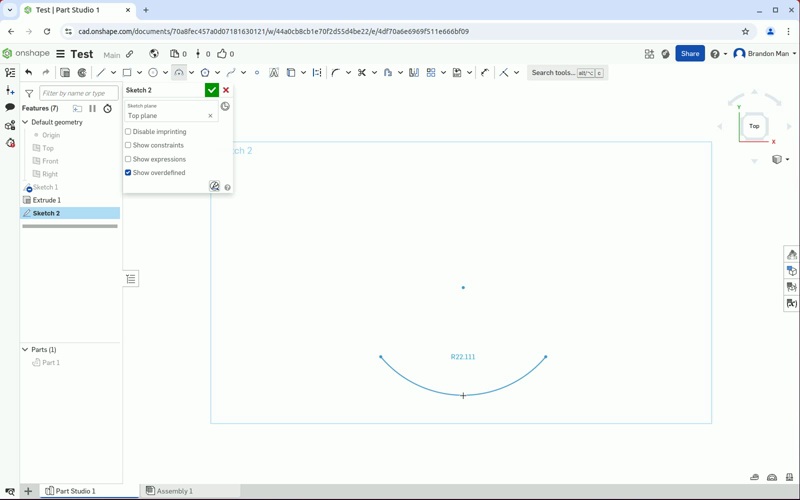
key(esc)
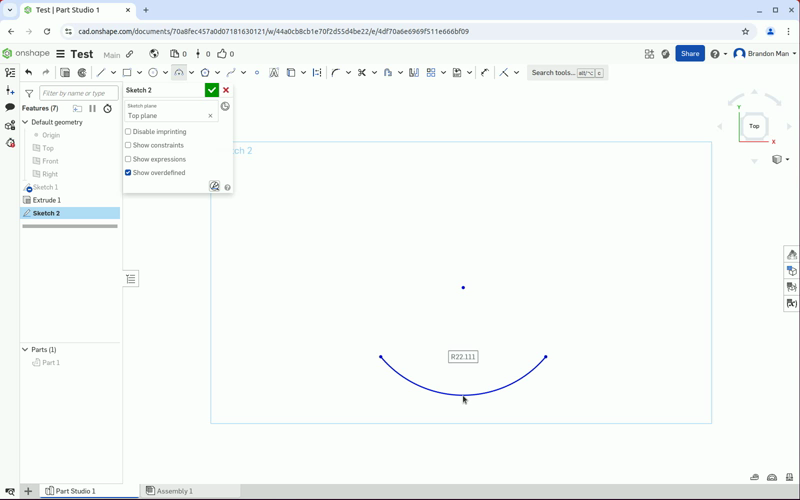
key(l)
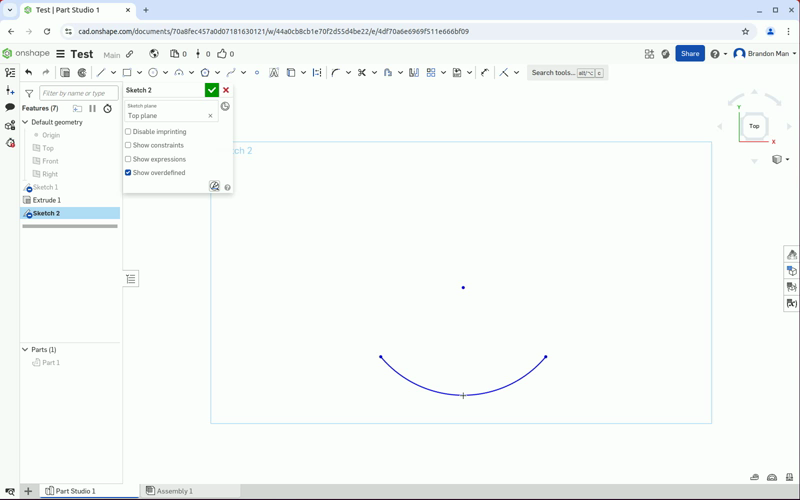
mouse_move(545, 356)
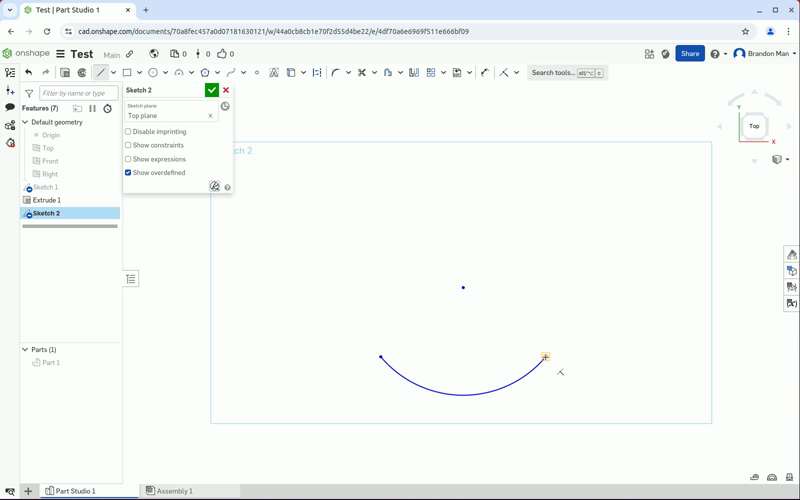
click(545, 356)
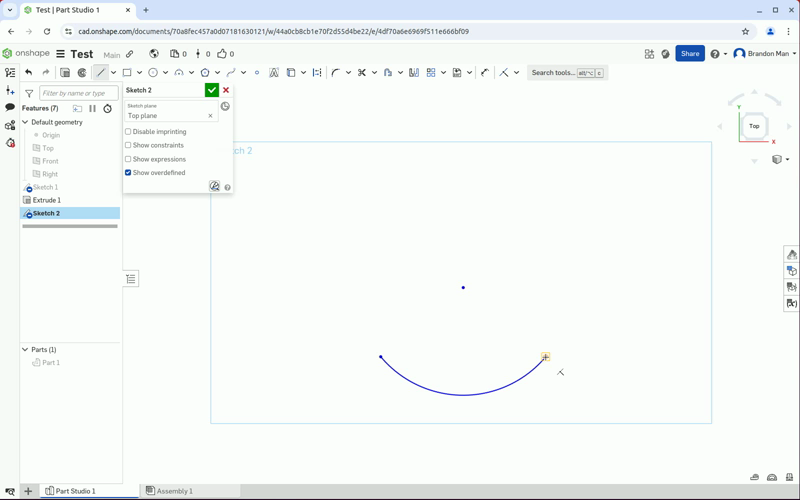
key_down(shift)
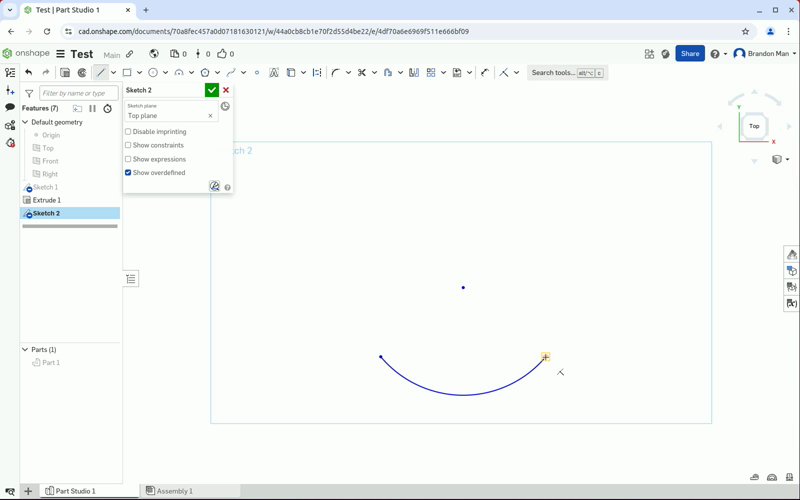
mouse_move(380, 356)
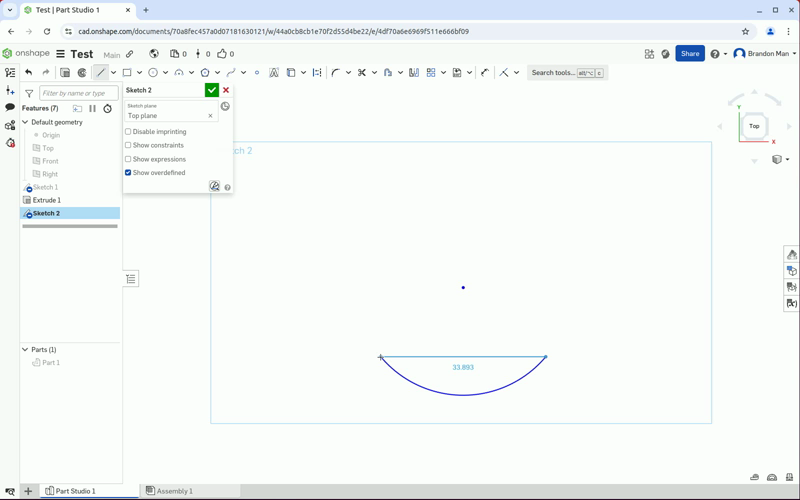
key_up(shift)
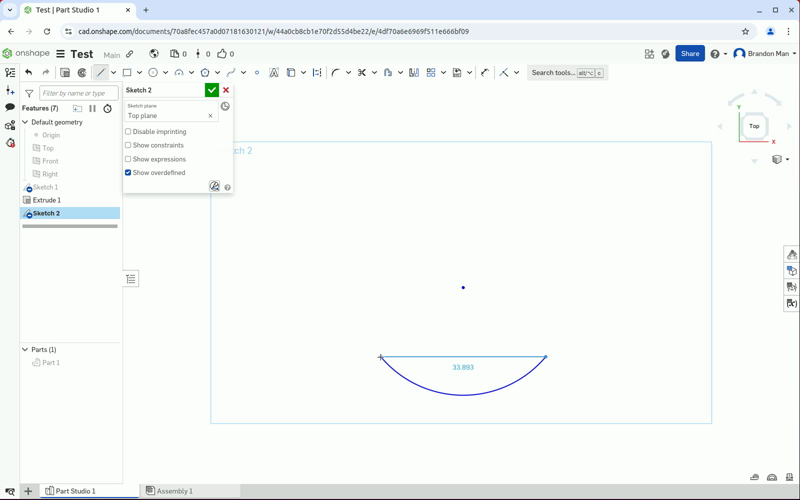
click(380, 356)
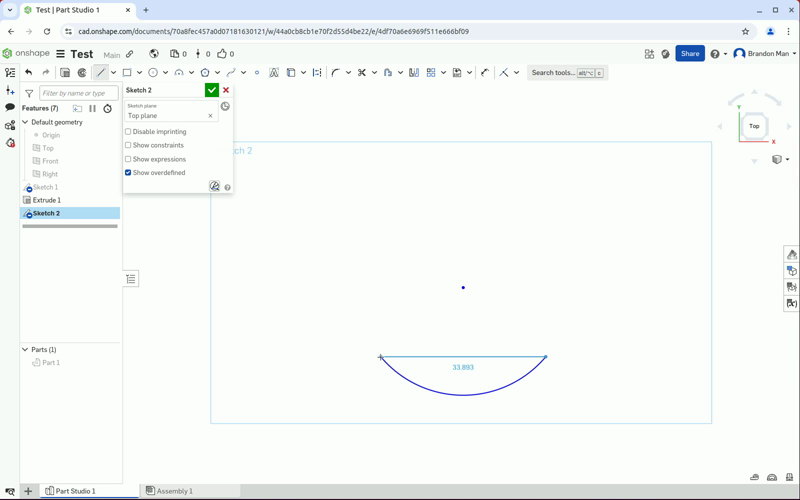
key(esc)
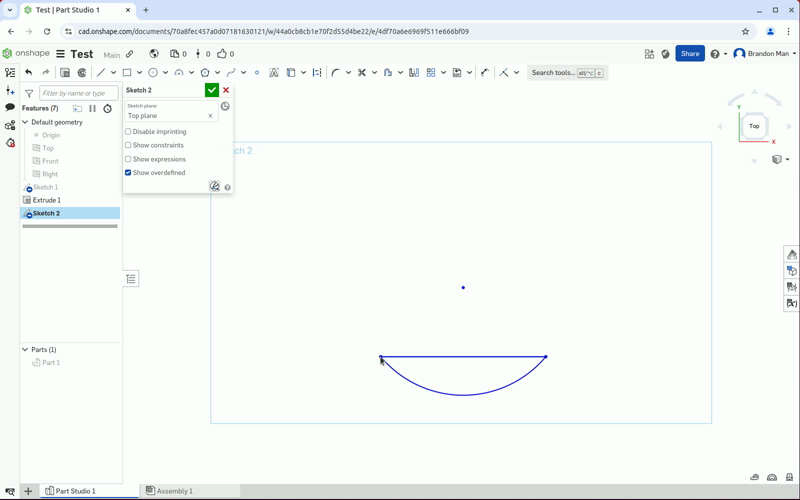
mouse_move(477, 363)
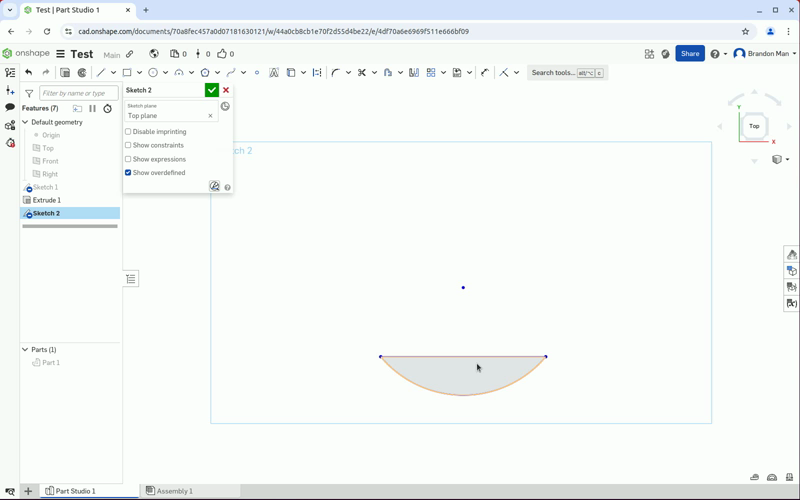
click(477, 363)
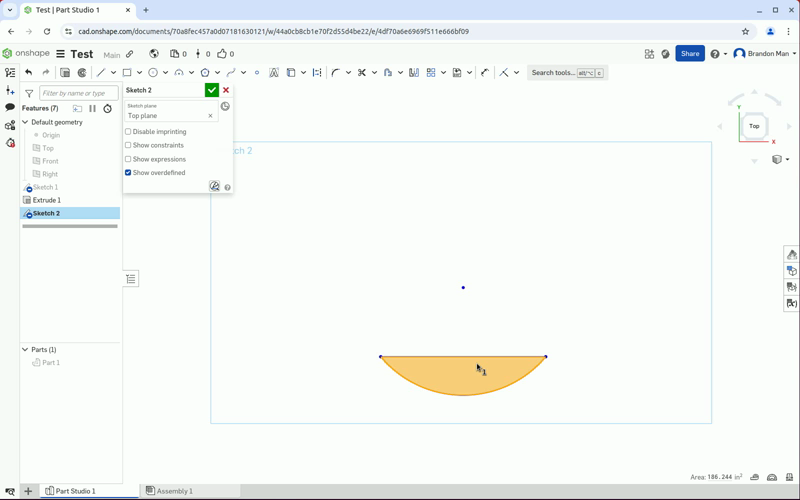
mouse_move(73, 352)
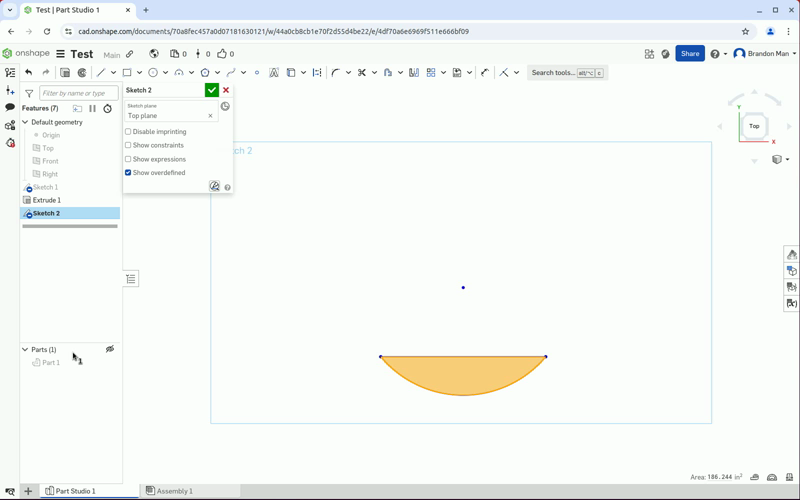
key(shift+y)
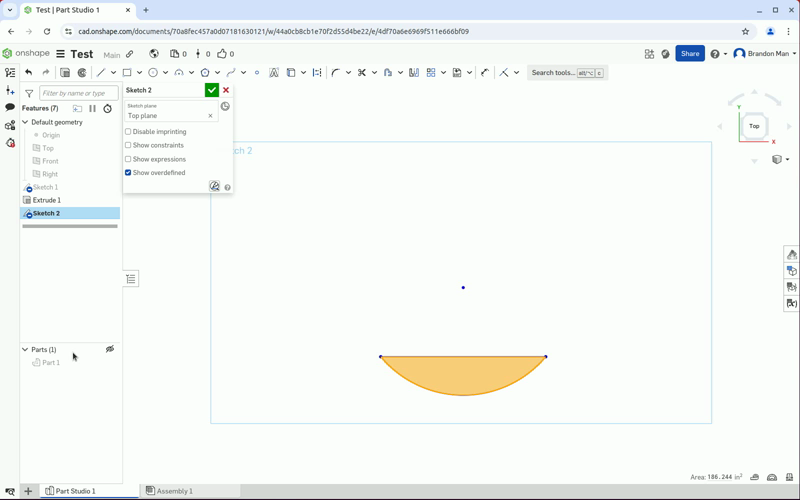
key(shift+e)
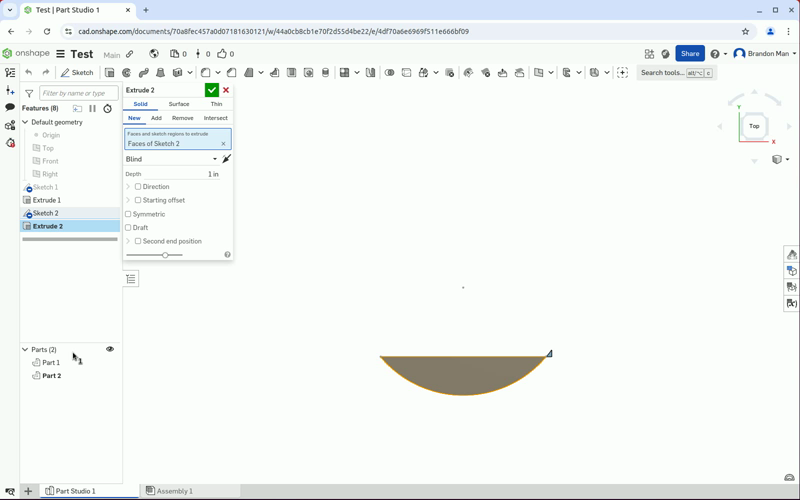
mouse_move(143, 106)
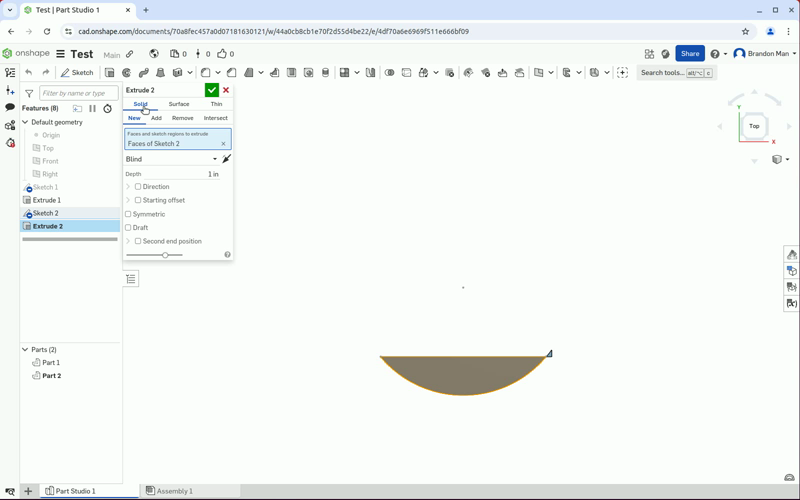
click(143, 106)
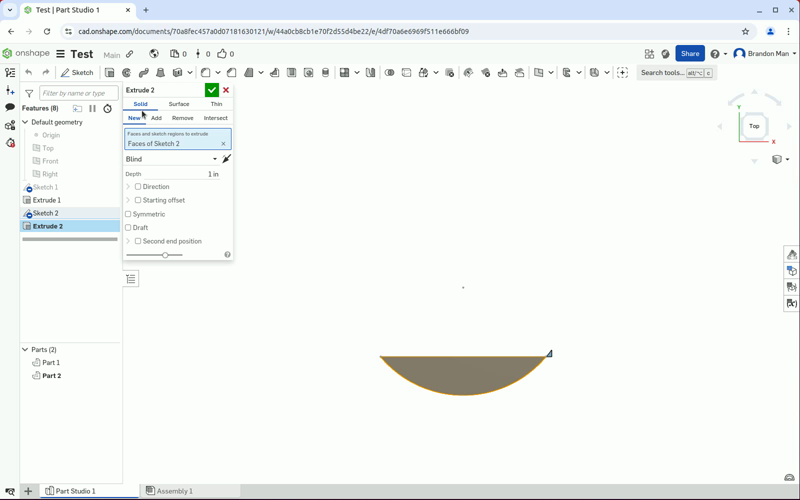
mouse_move(137, 120)
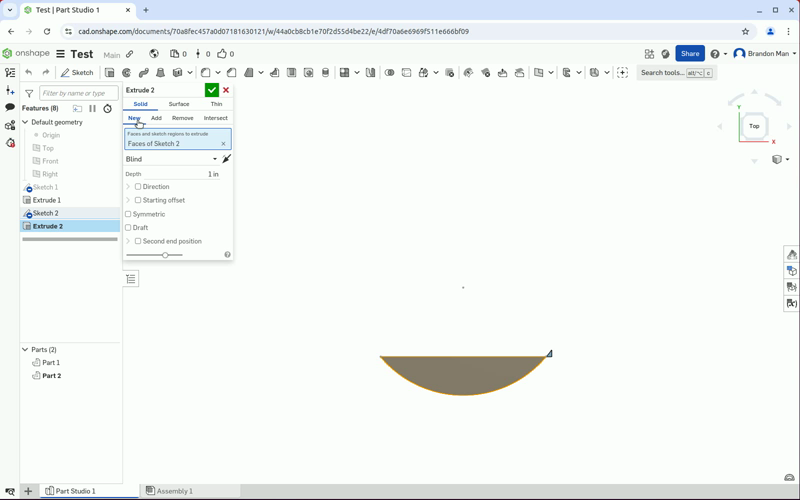
click(137, 120)
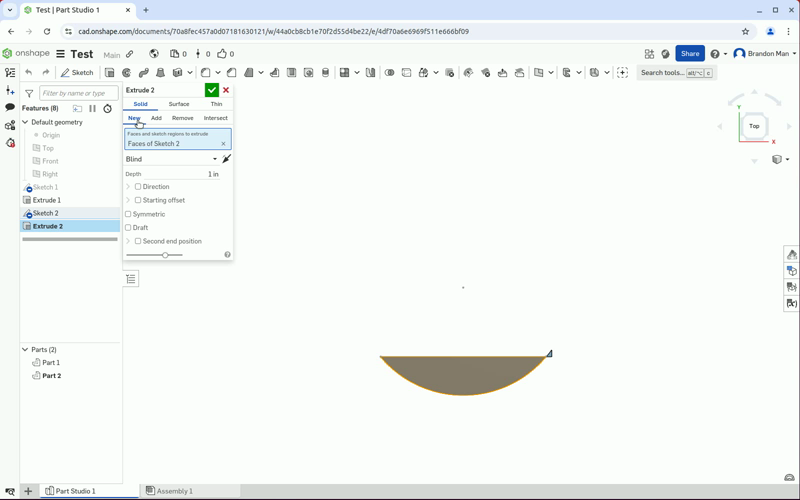
key(tab, 4)
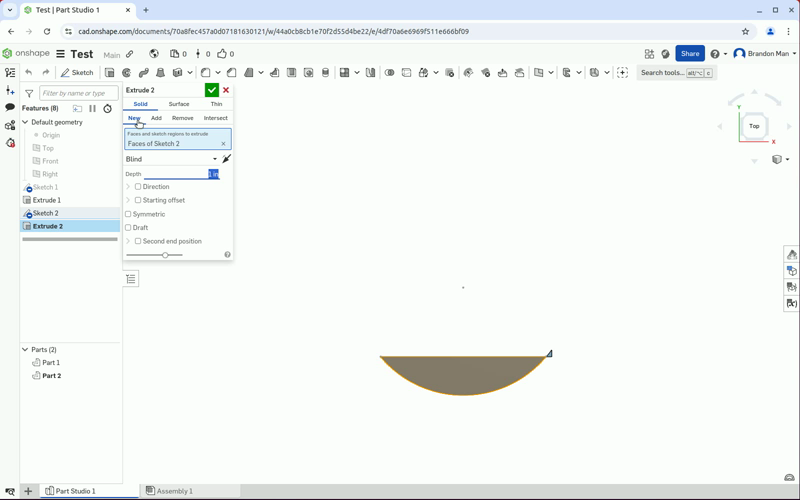
text(7.943)
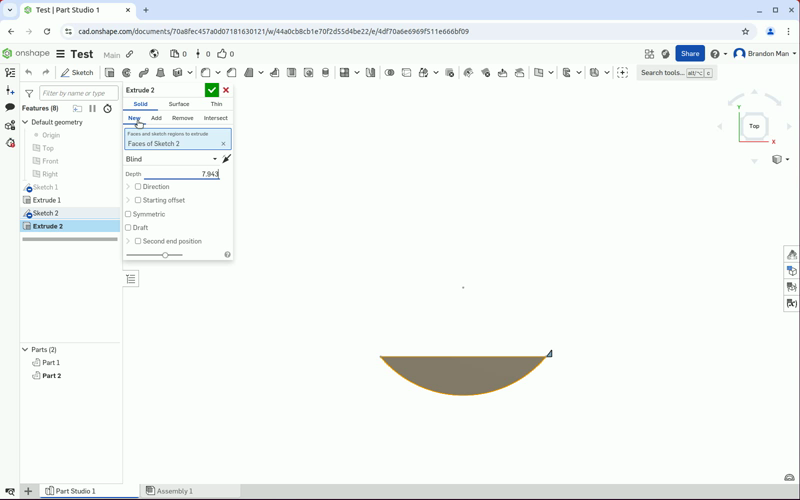
key(enter)
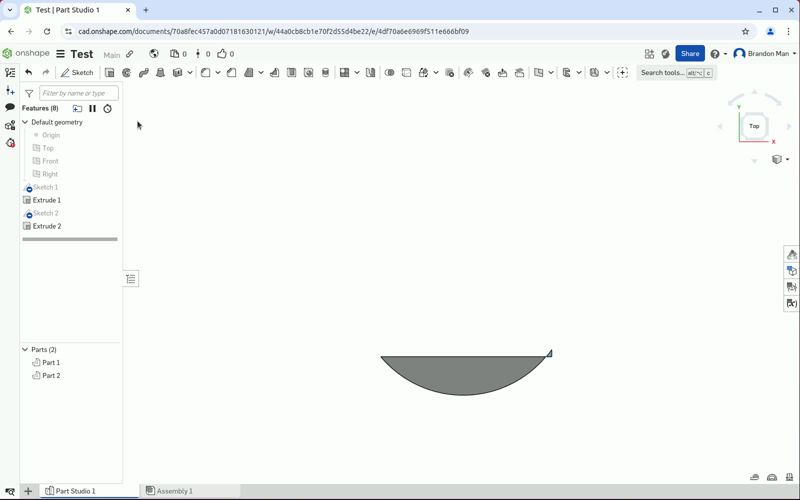
key(shift+h)
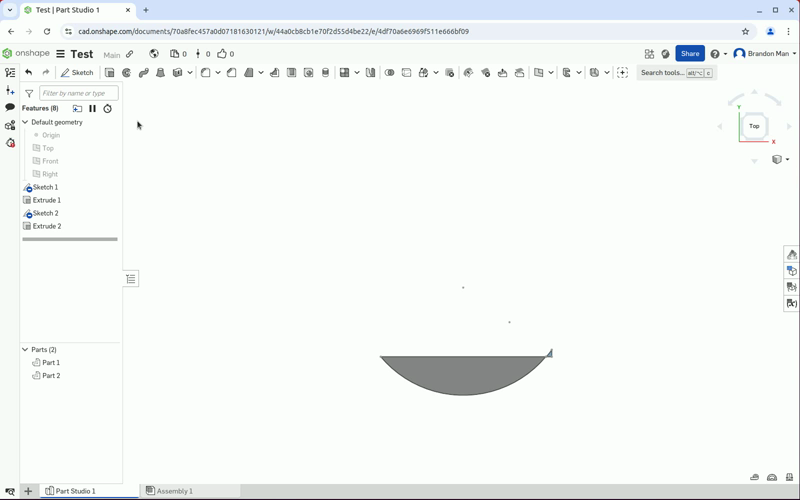
key(shift+h)
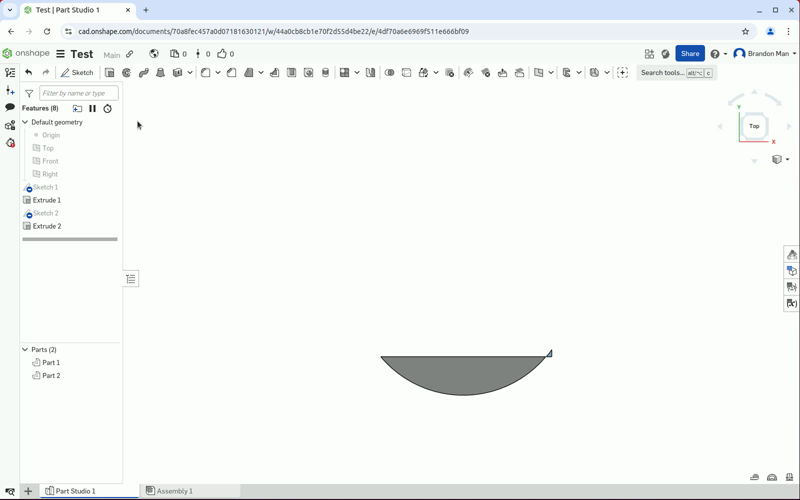
mouse_move(73, 189)
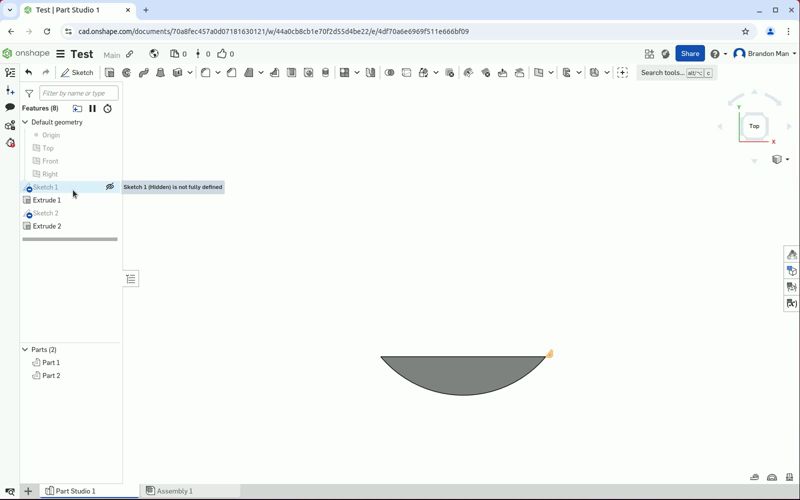
click(73, 189)
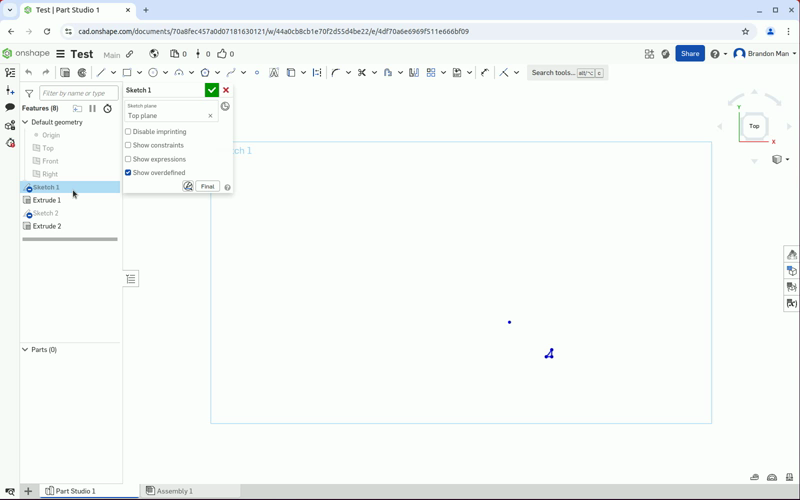
mouse_move(229, 92)
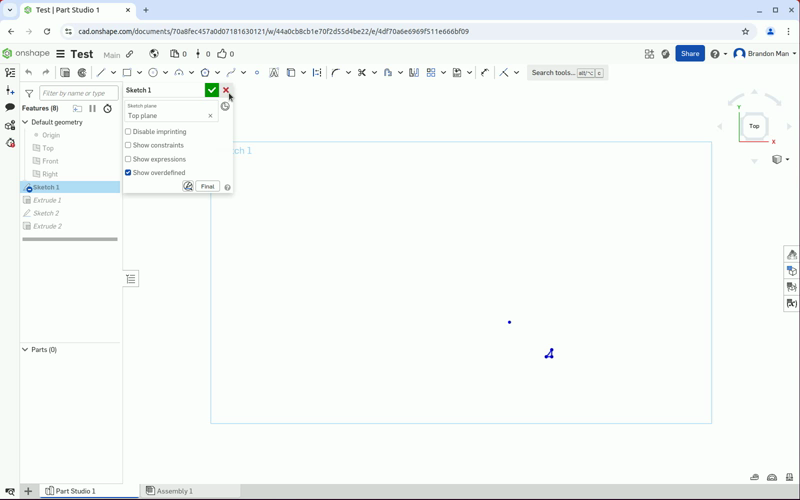
click(229, 92)
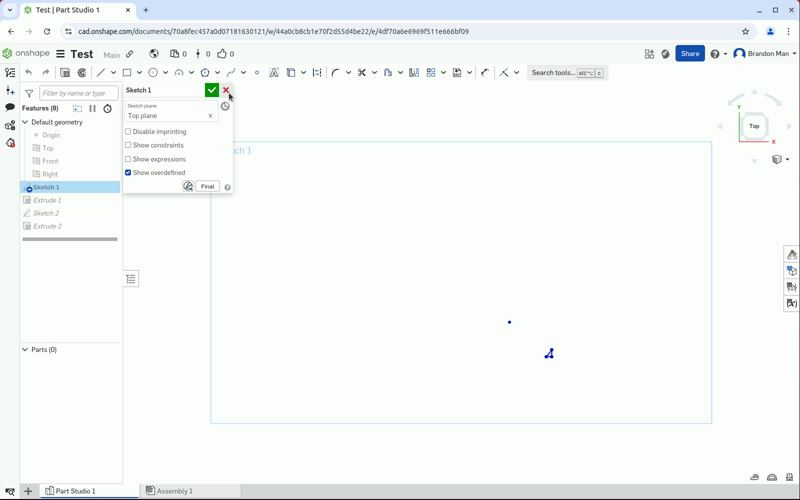
key(shift+s)
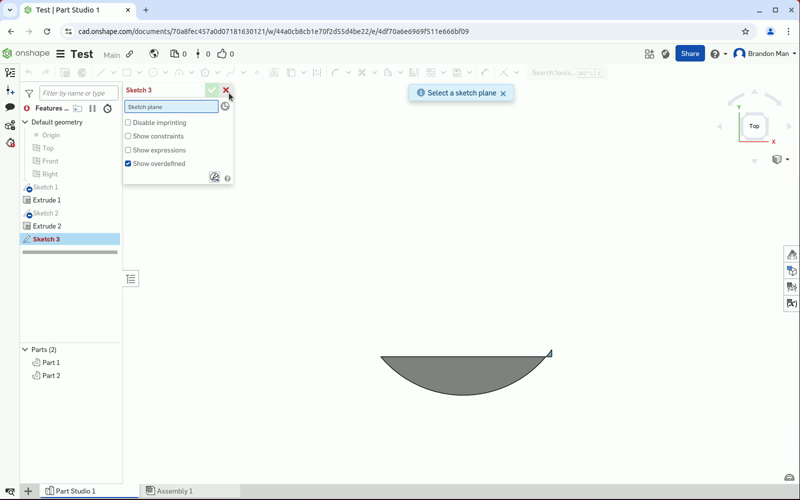
mouse_move(73, 150)
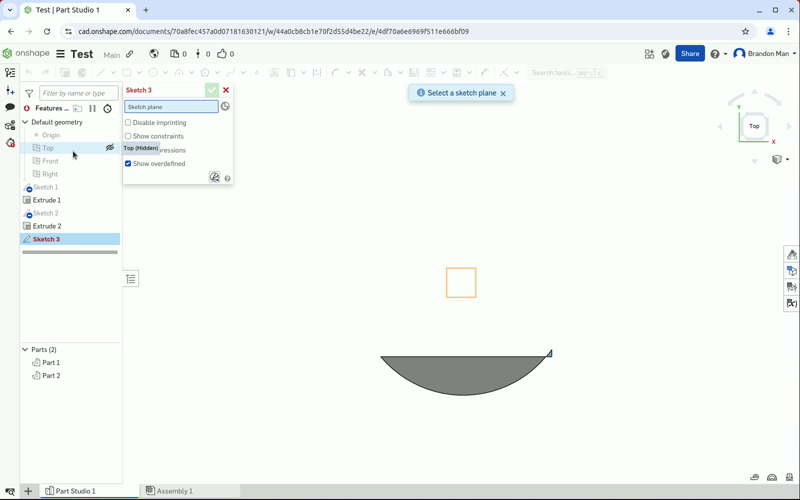
click(73, 150)
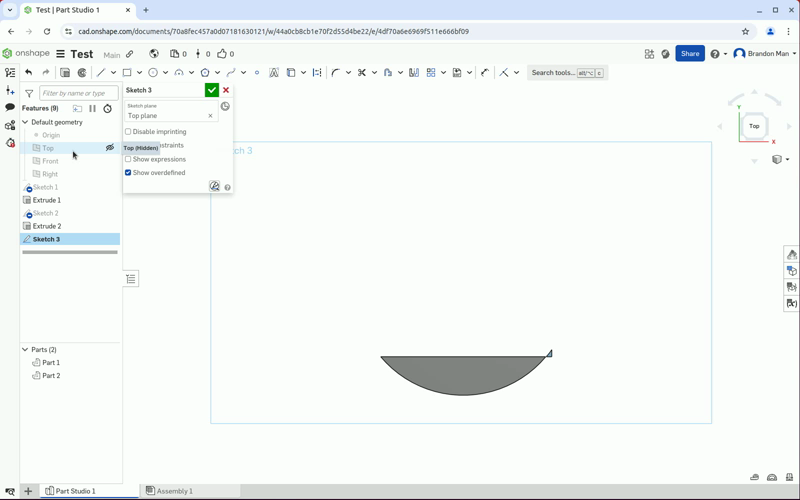
mouse_move(73, 352)
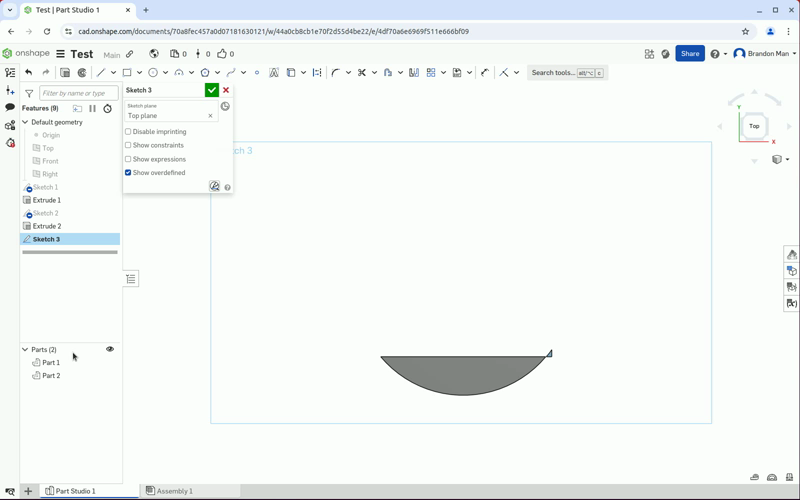
key(y)
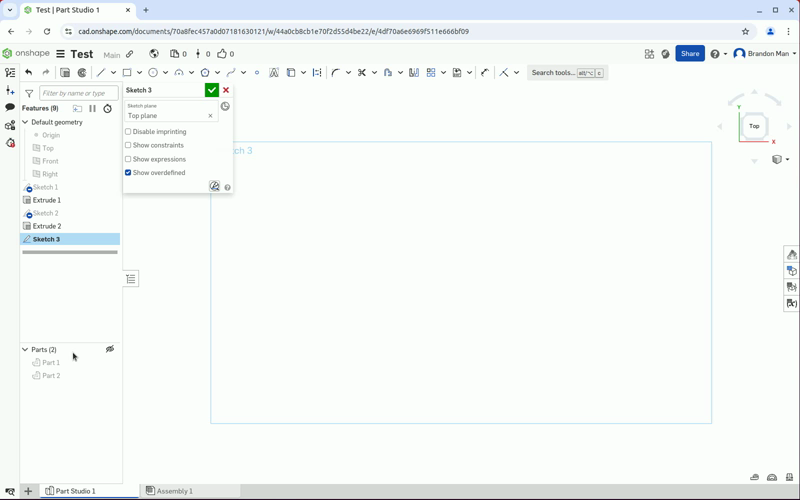
key(l)
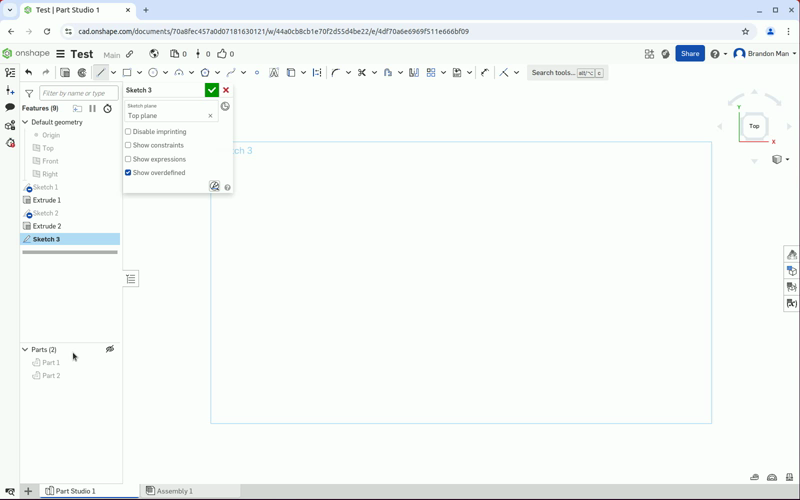
key_down(shift)
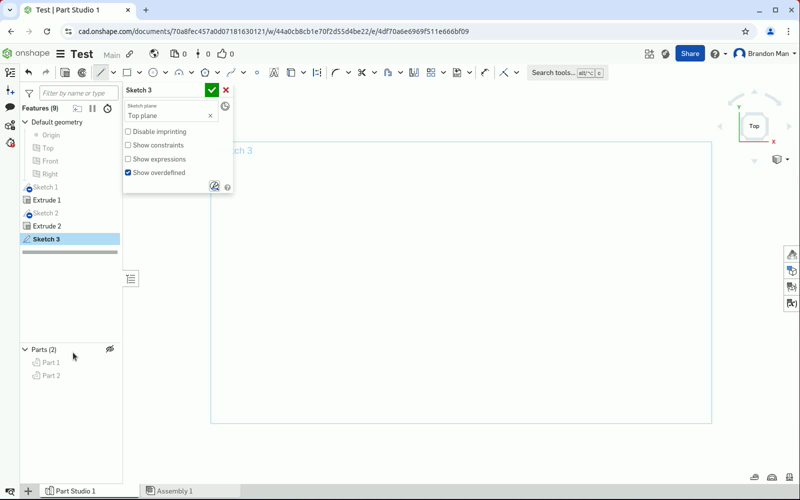
mouse_move(380, 356)
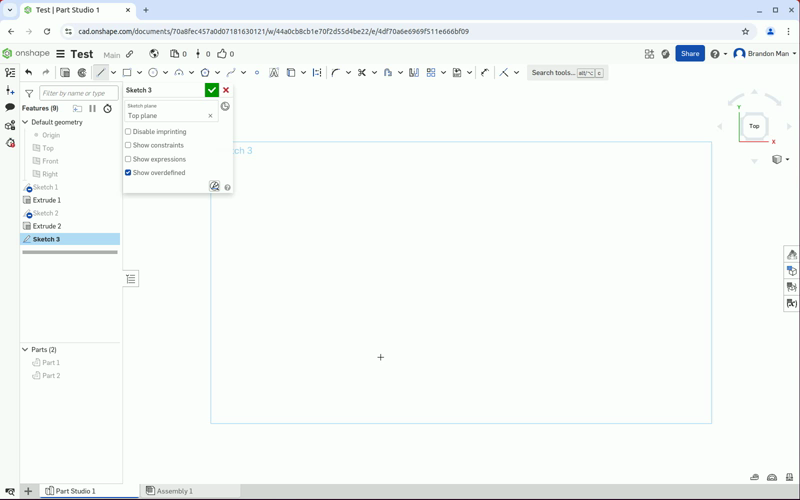
click(380, 356)
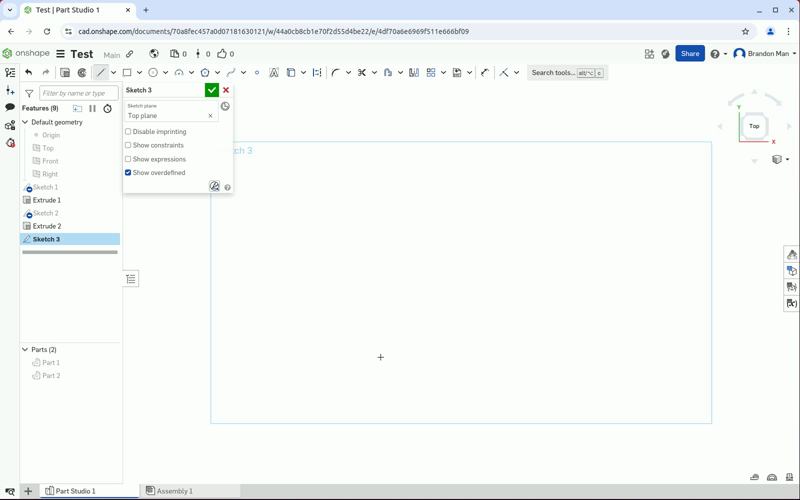
key_up(shift)
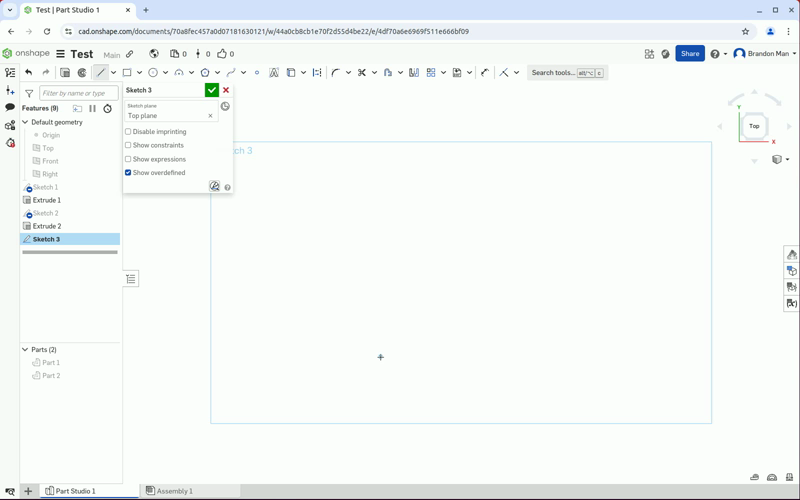
key_down(shift)
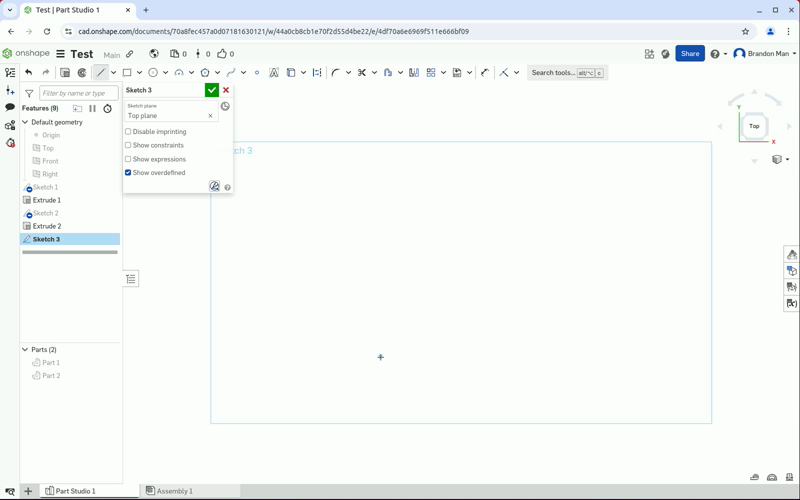
mouse_move(546, 356)
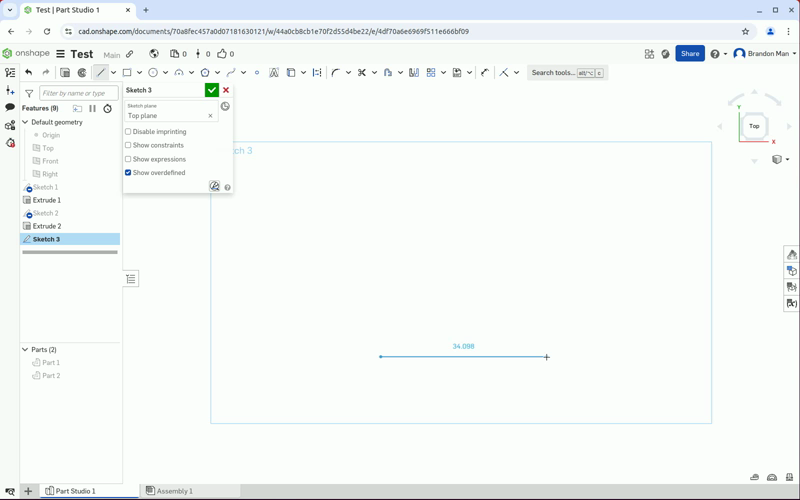
click(546, 356)
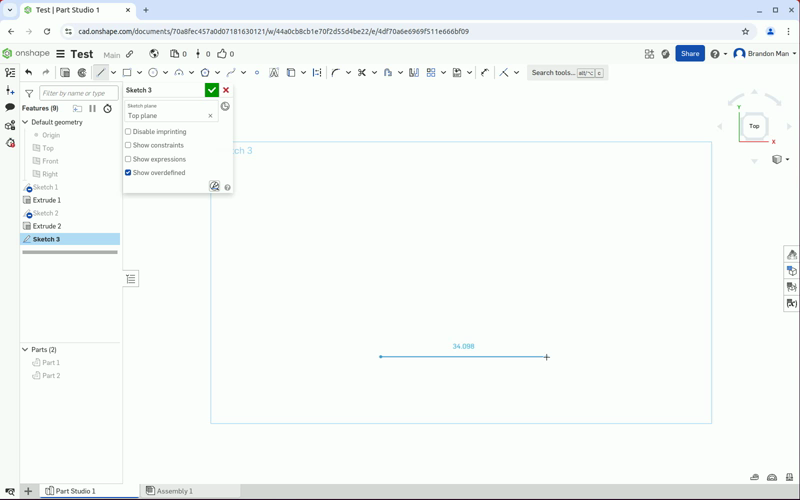
key_up(shift)
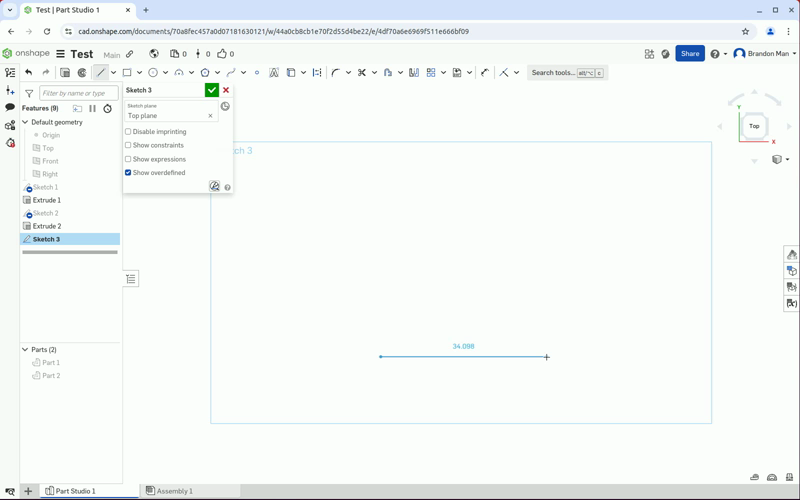
key(esc)
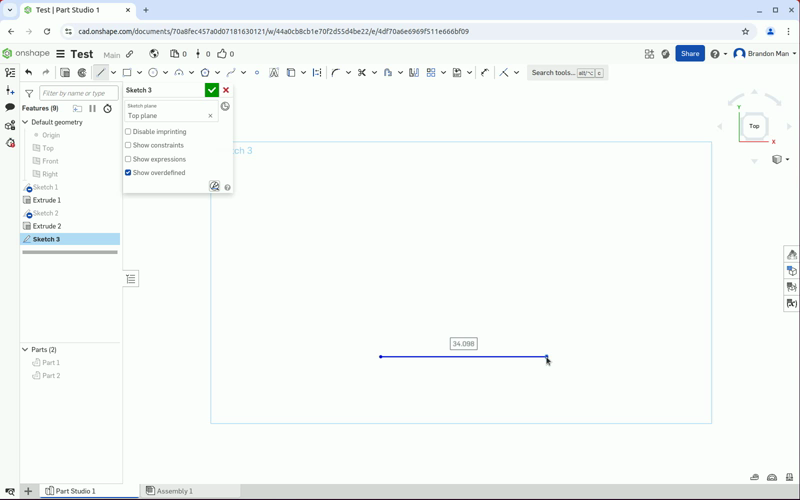
key(a)
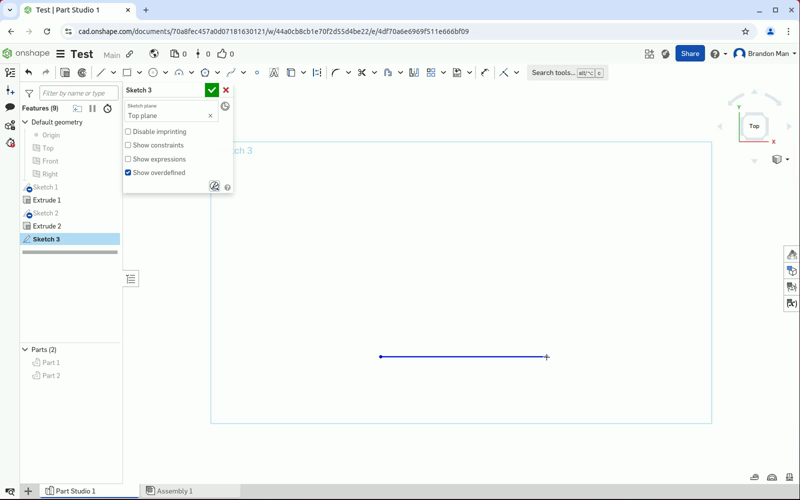
mouse_move(546, 356)
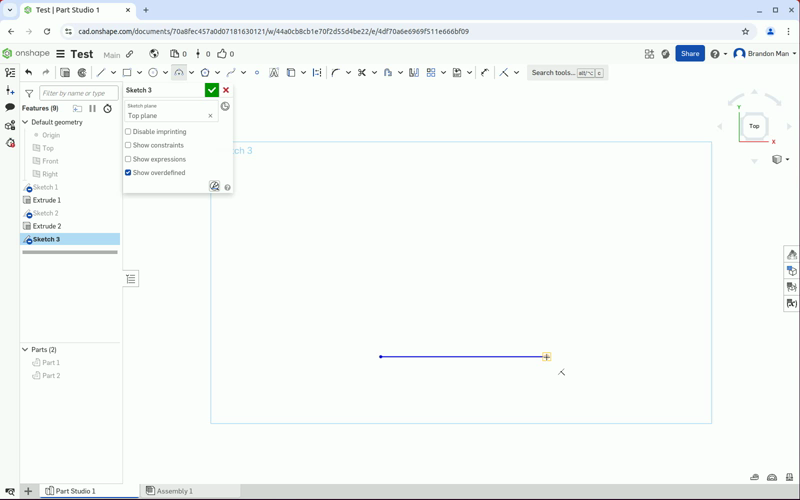
click(546, 356)
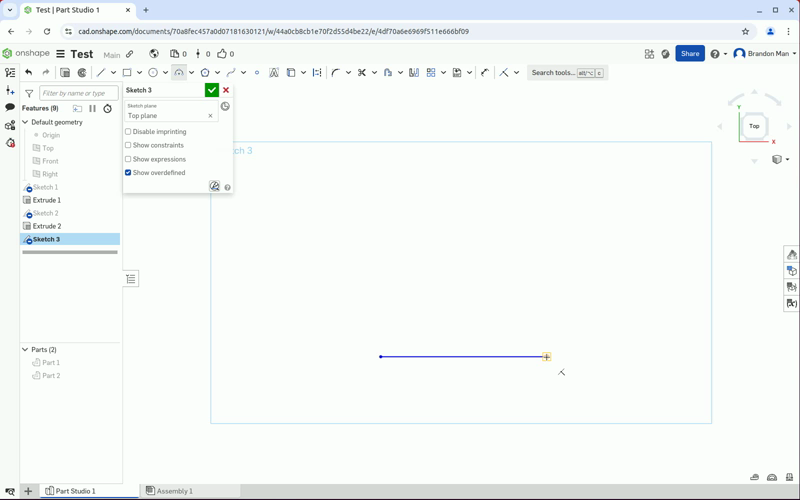
key_down(shift)
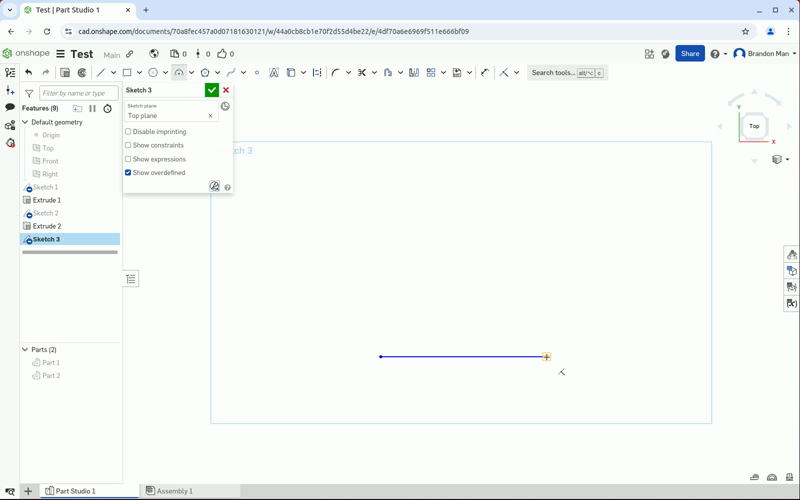
mouse_move(550, 351)
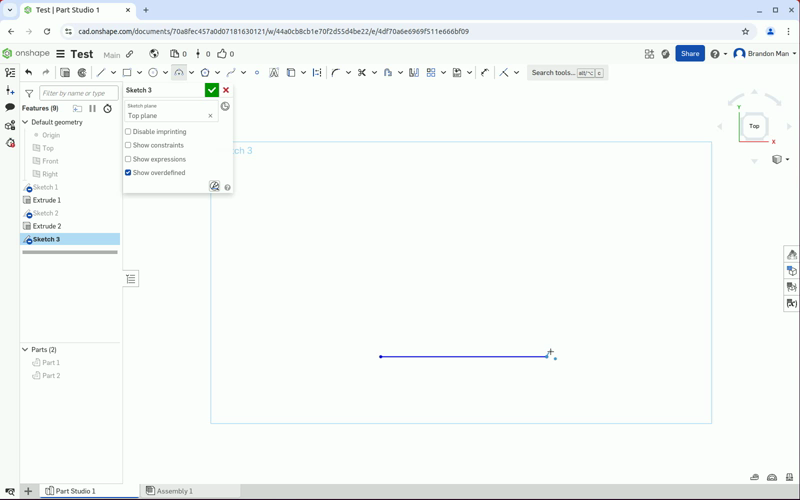
scroll(6)
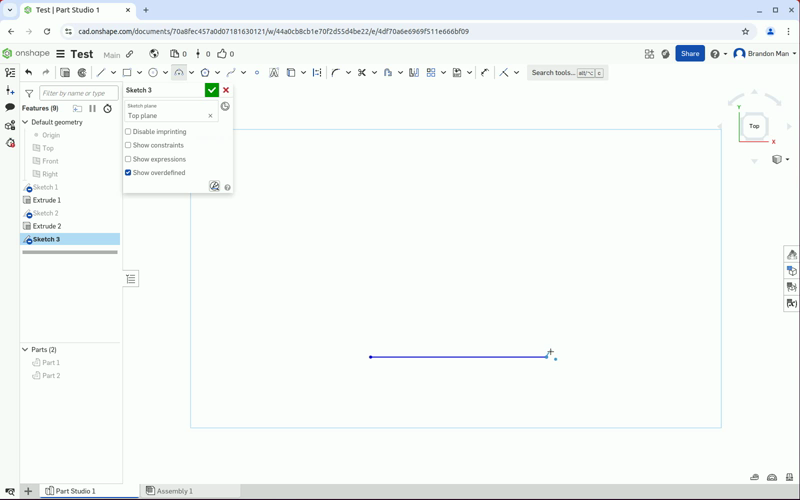
scroll(6)
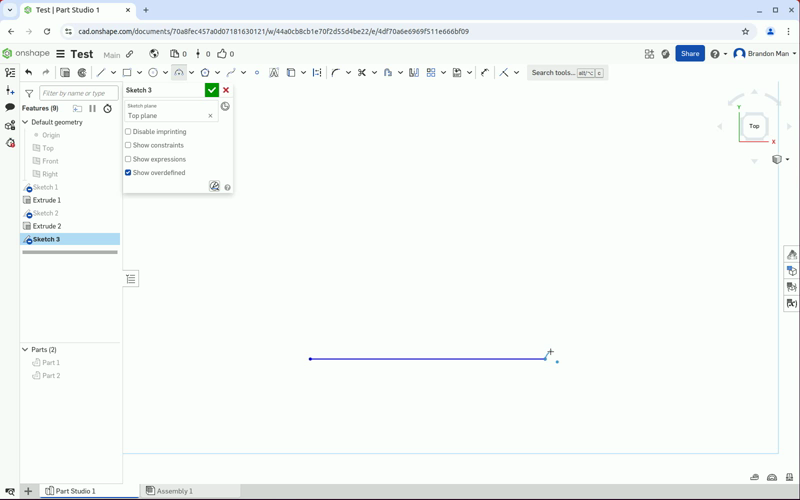
scroll(6)
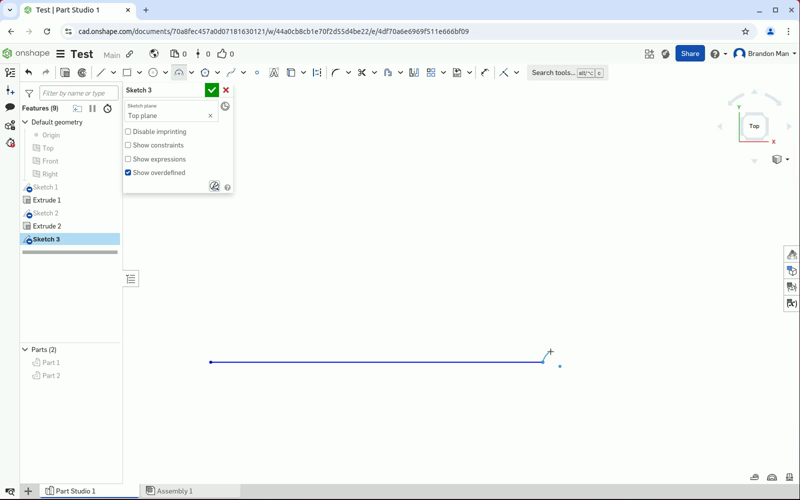
scroll(6)
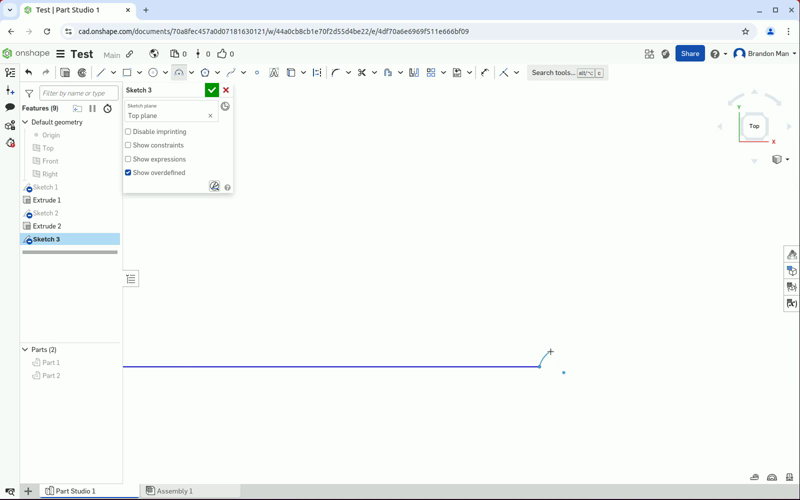
scroll(6)
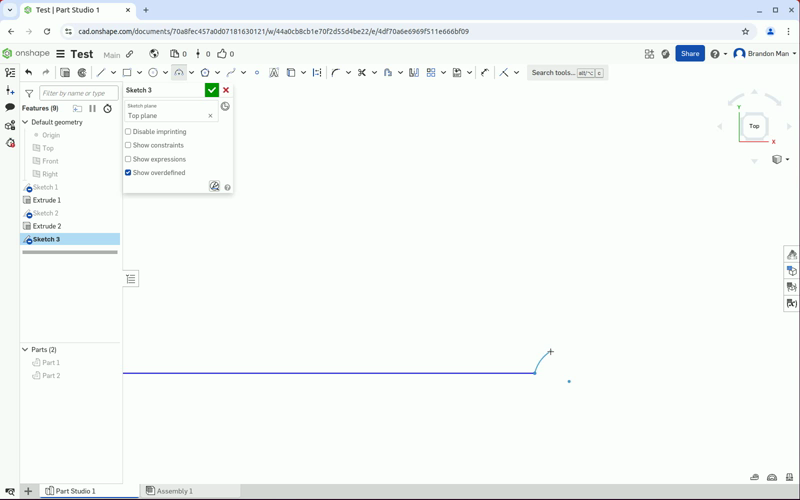
scroll(6)
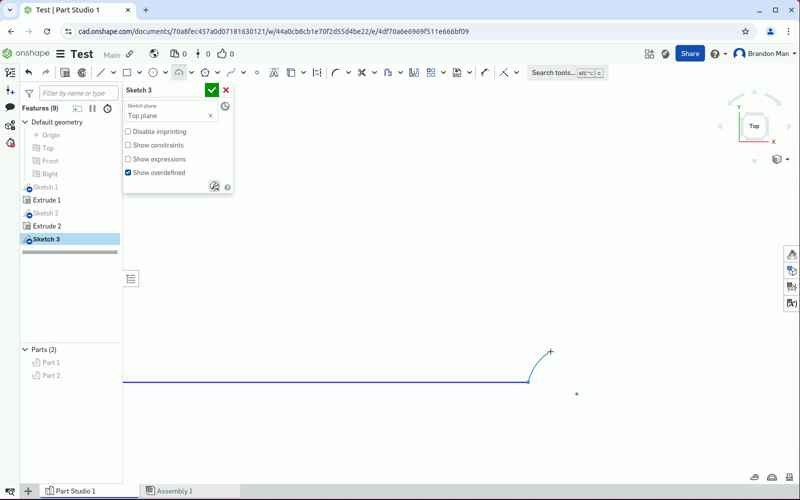
scroll(6)
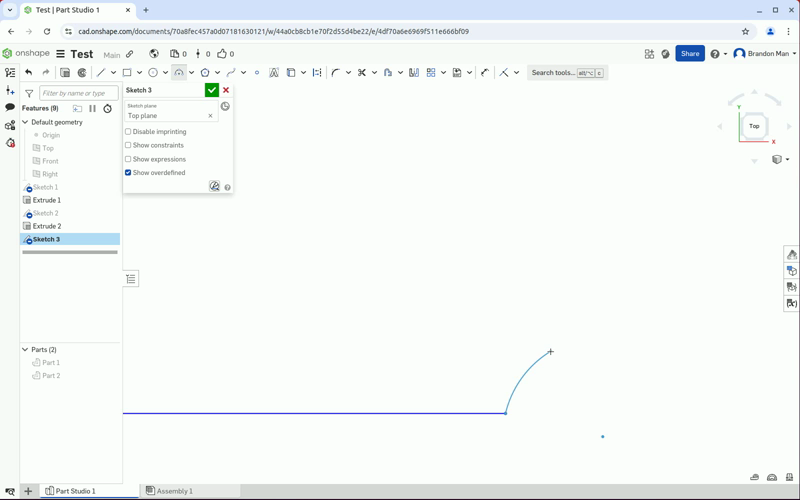
click(550, 351)
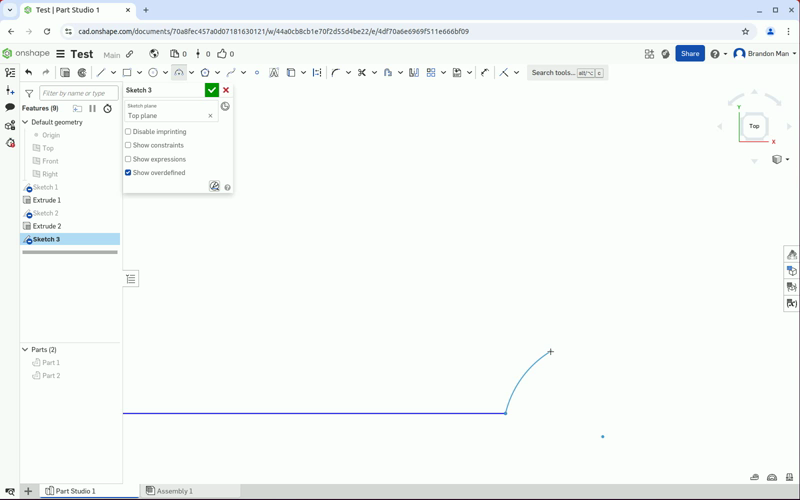
scroll(-6)
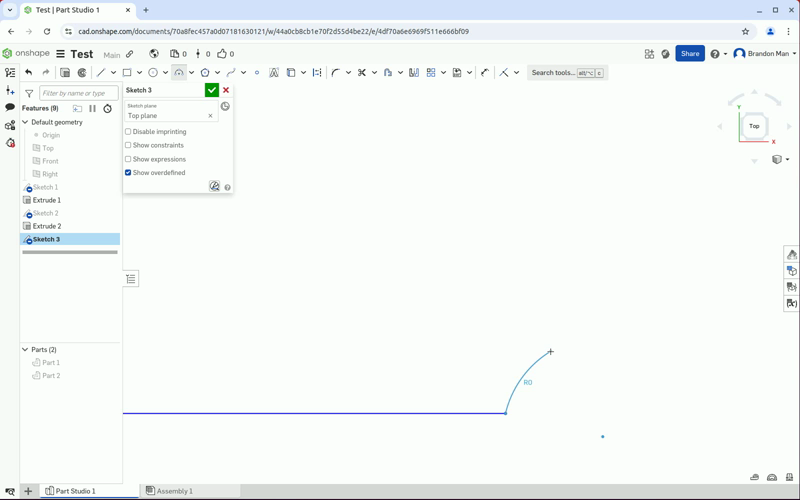
scroll(-6)
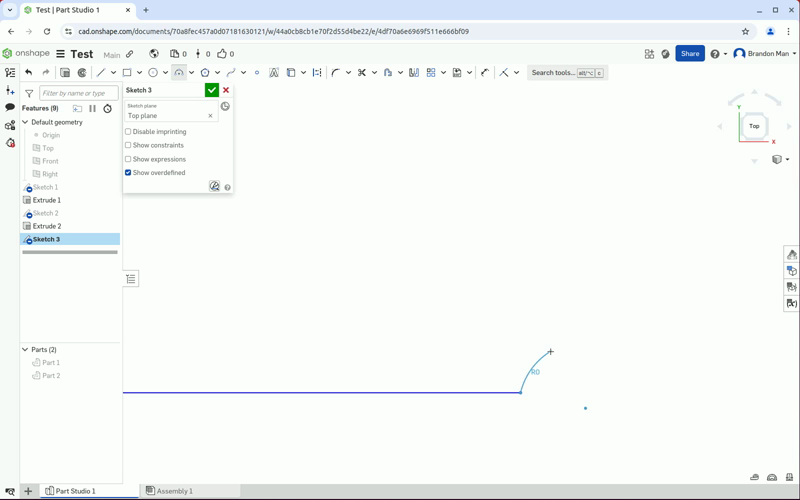
scroll(-6)
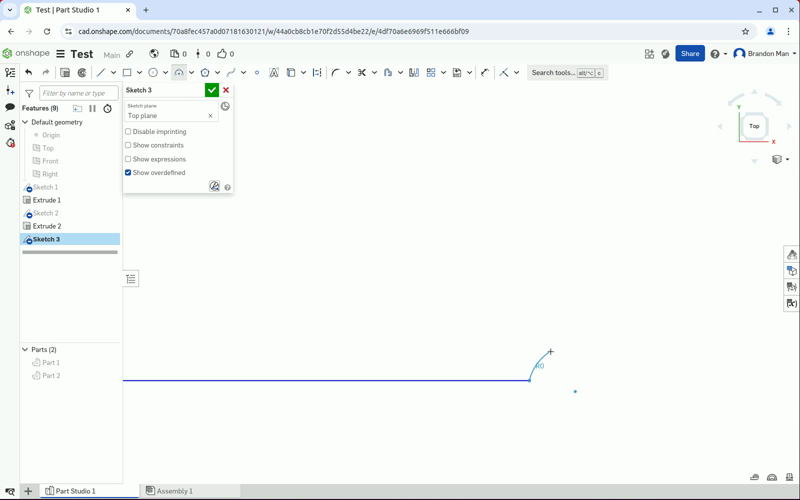
scroll(-6)
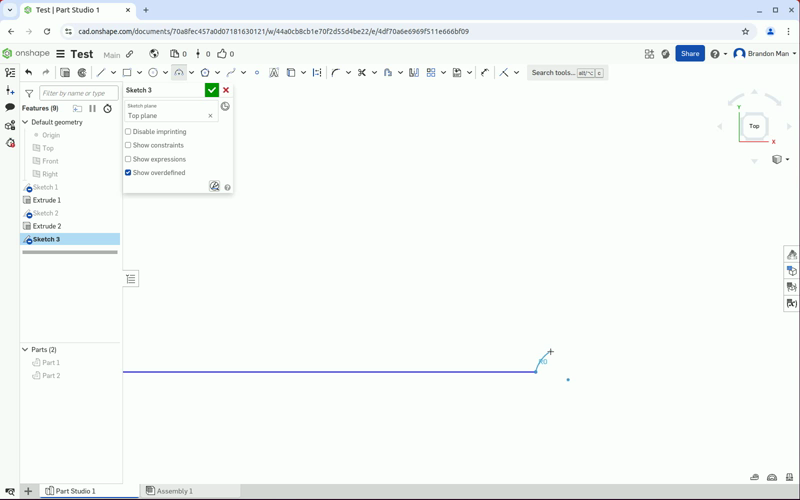
scroll(-6)
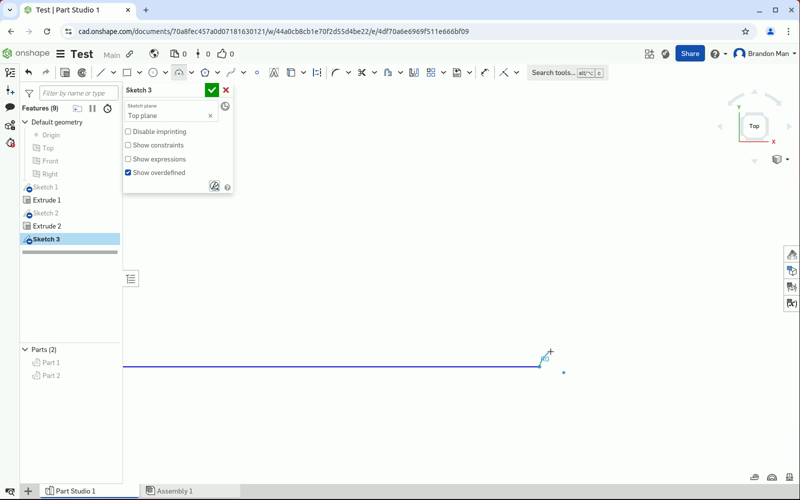
scroll(-6)
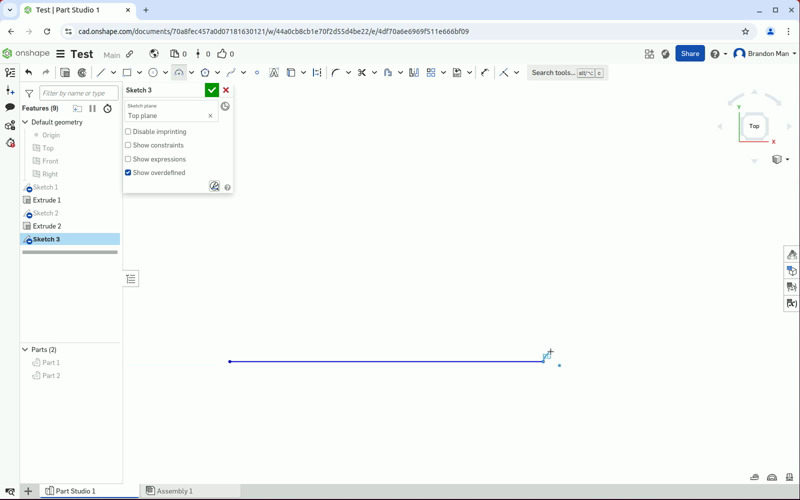
scroll(-6)
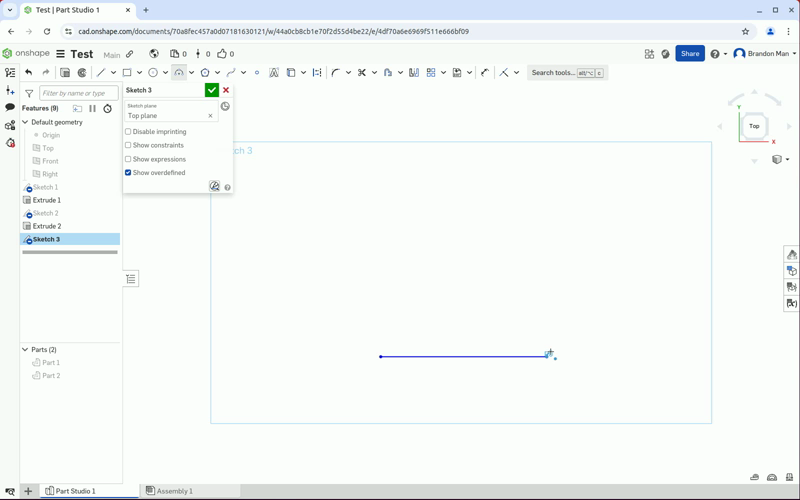
mouse_move(548, 354)
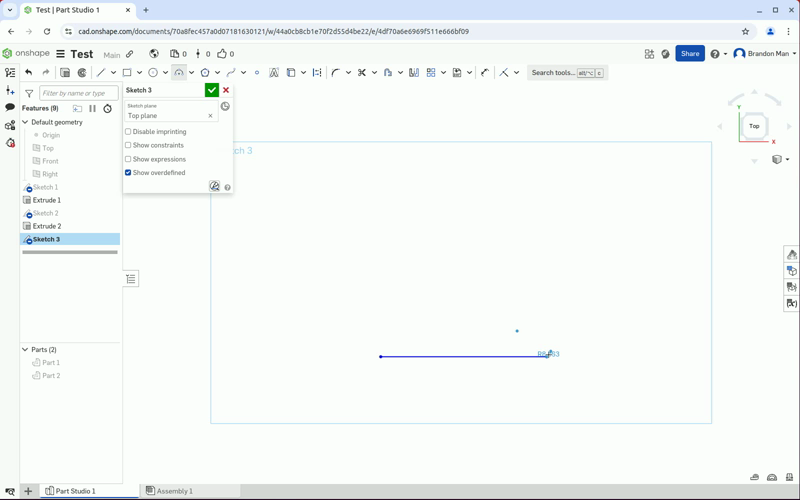
scroll(6)
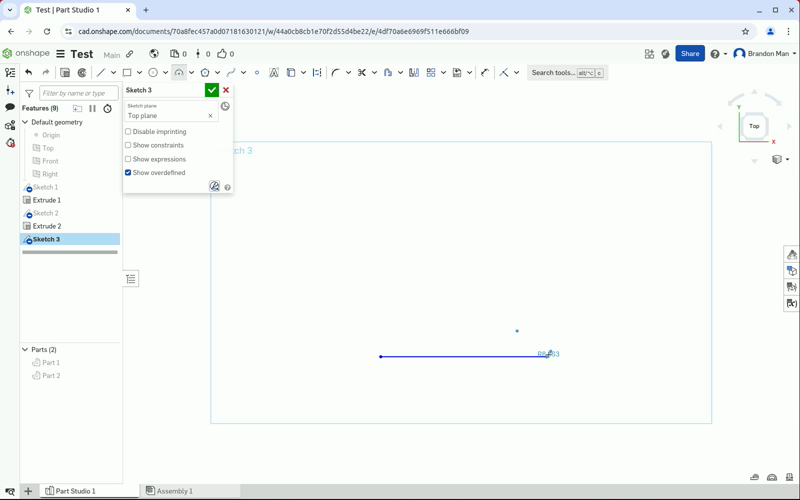
scroll(6)
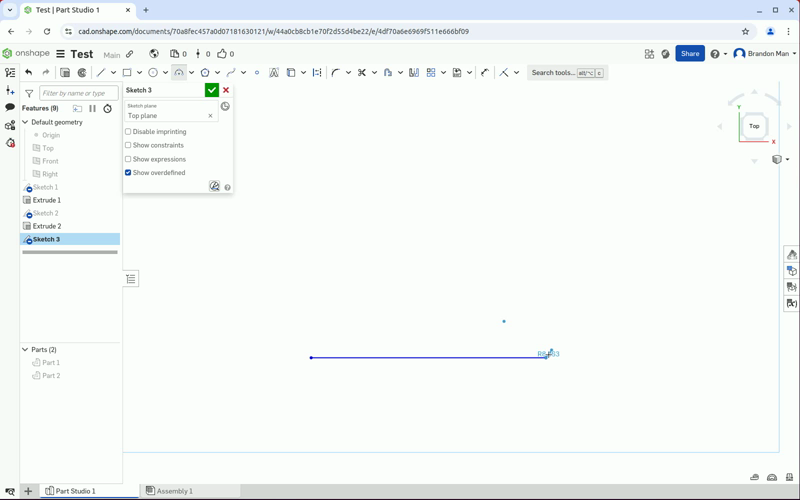
scroll(6)
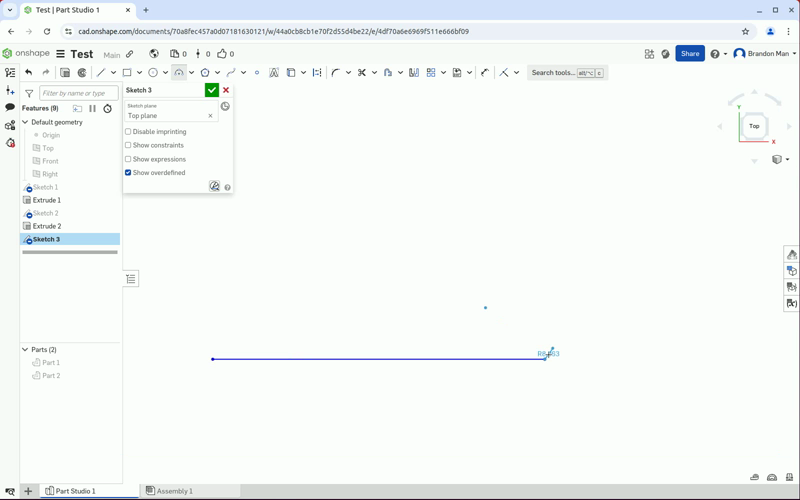
scroll(6)
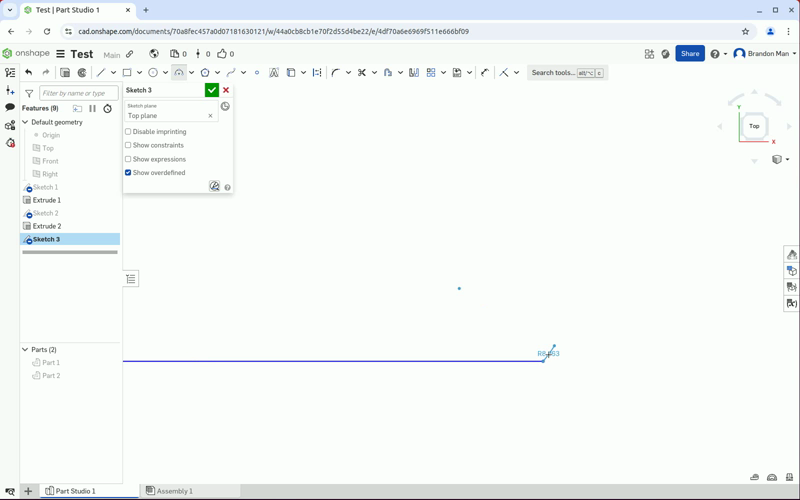
scroll(6)
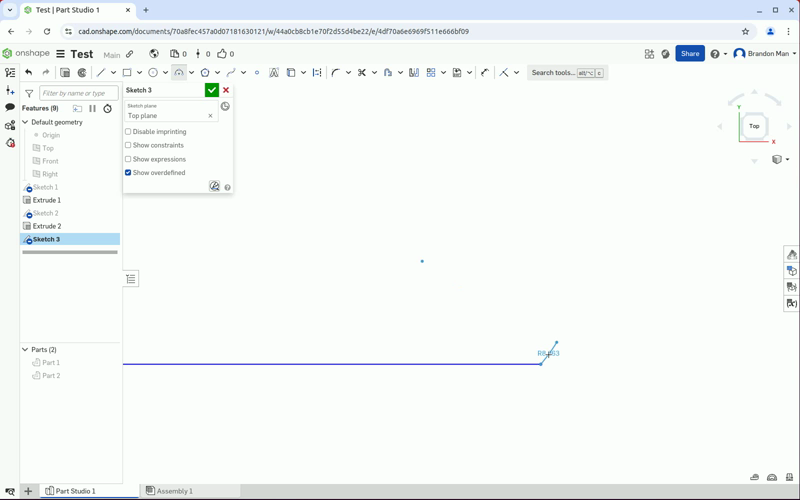
scroll(6)
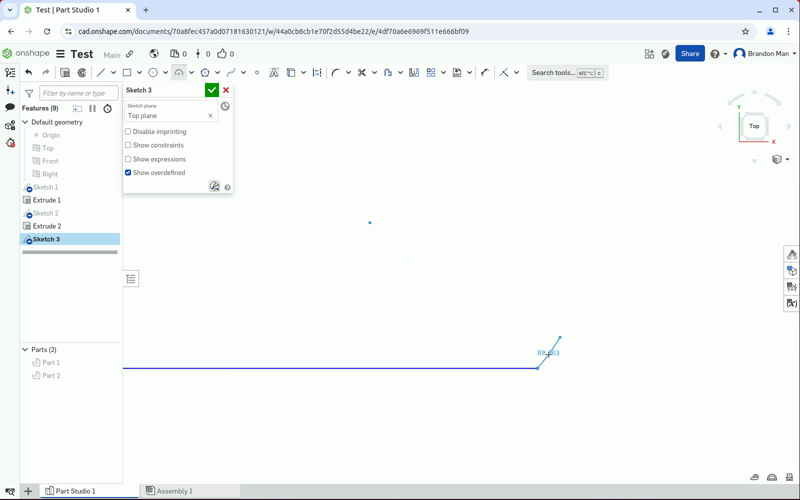
scroll(6)
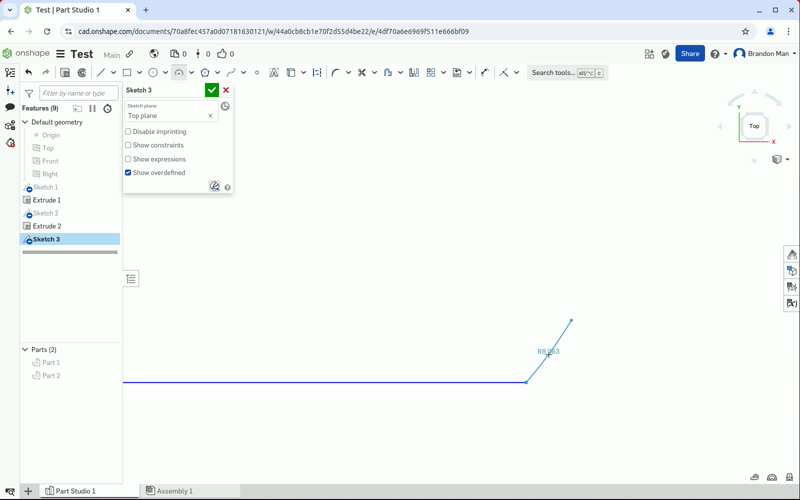
click(548, 354)
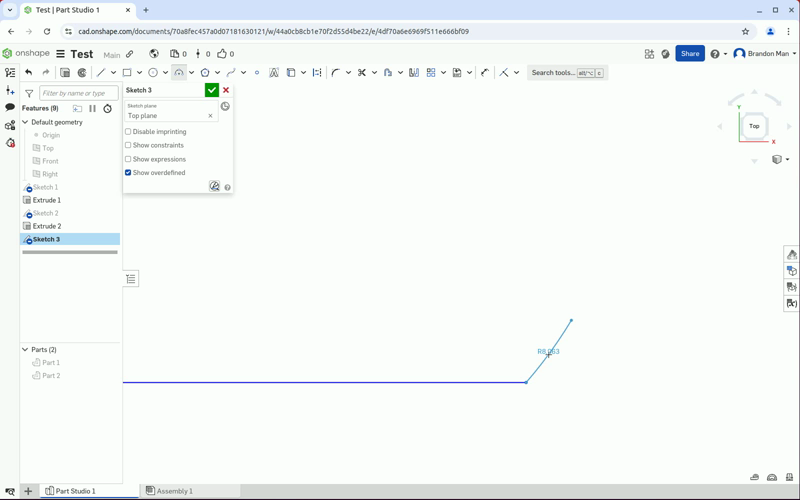
scroll(-6)
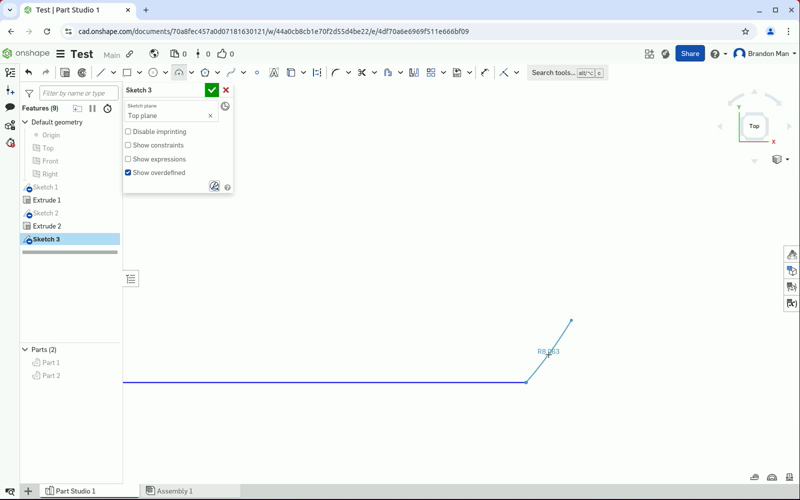
scroll(-6)
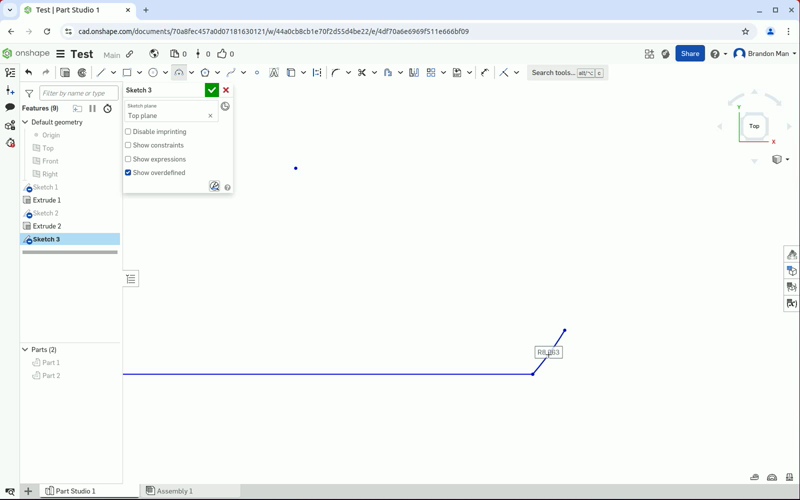
scroll(-6)
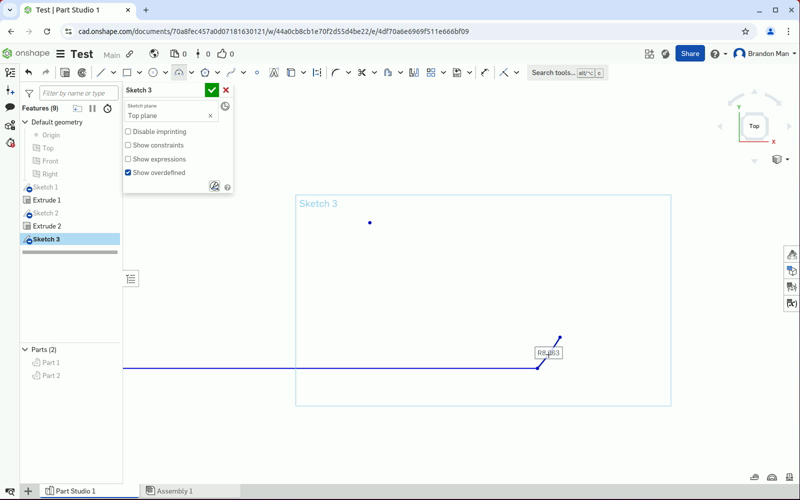
scroll(-6)
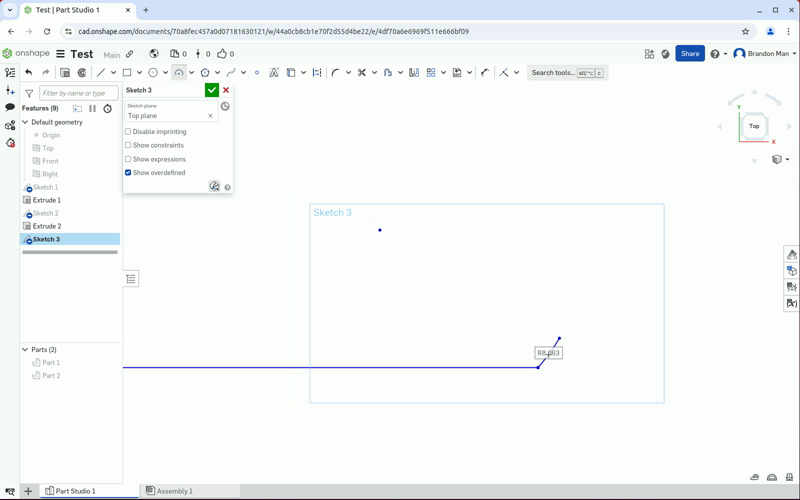
scroll(-6)
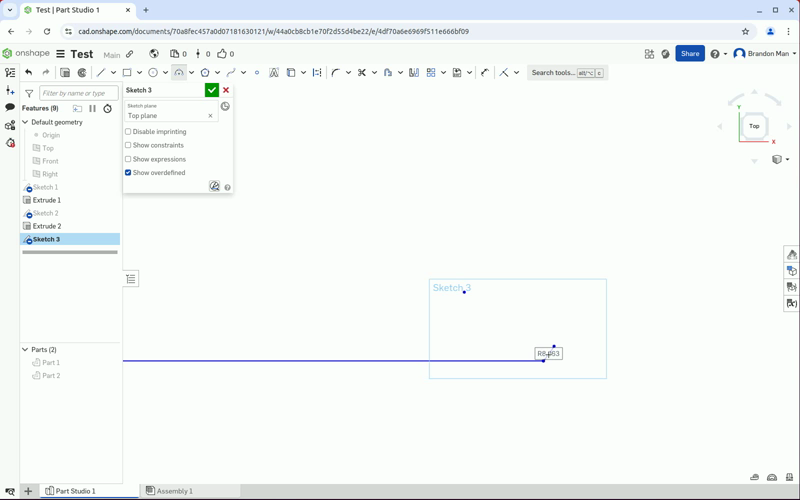
scroll(-6)
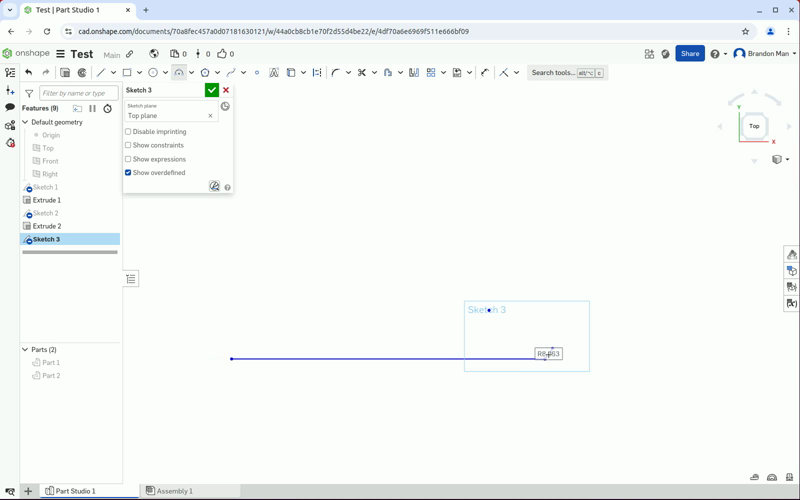
scroll(-6)
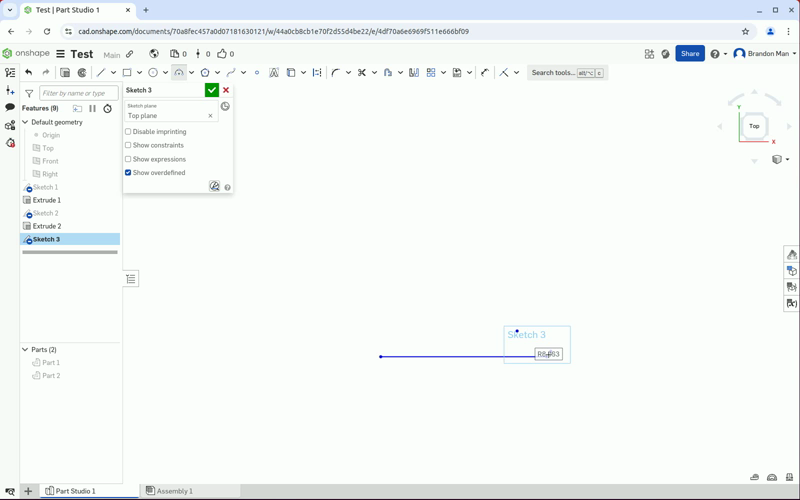
key_up(shift)
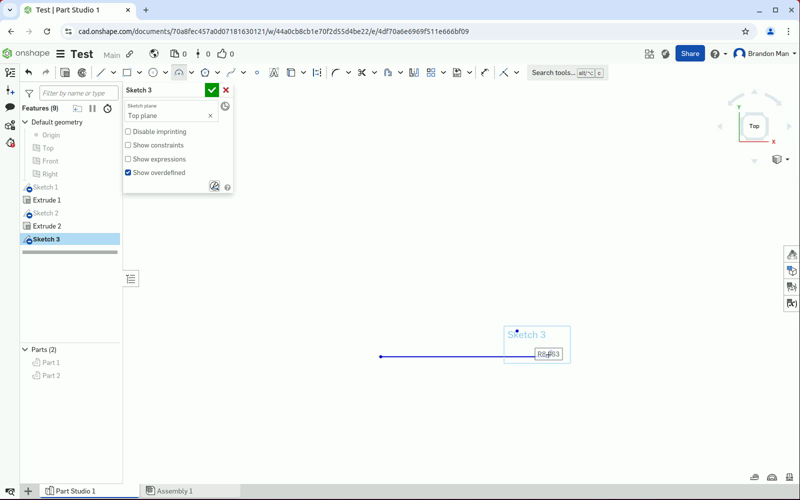
key(esc)
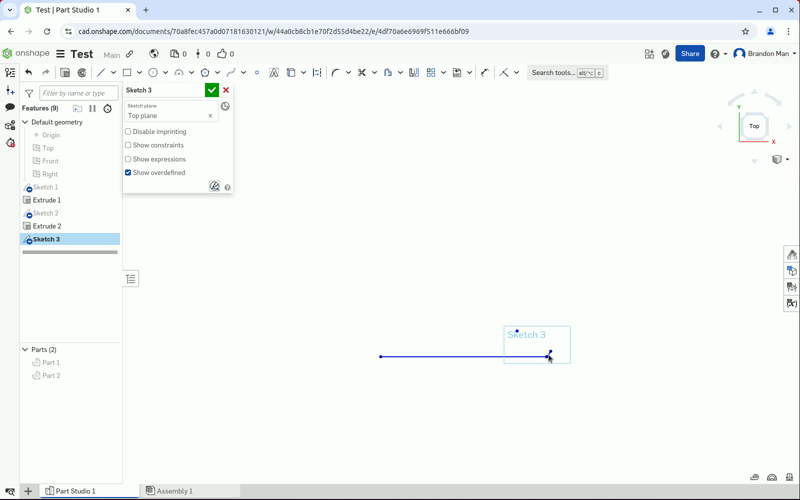
key(l)
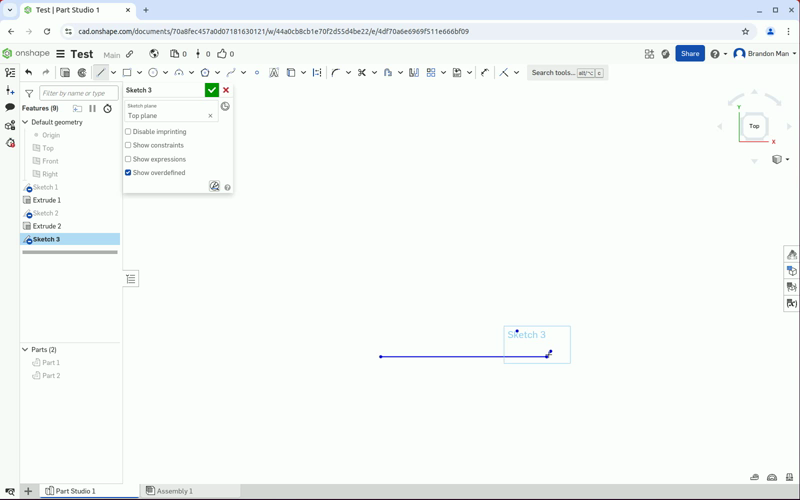
mouse_move(550, 351)
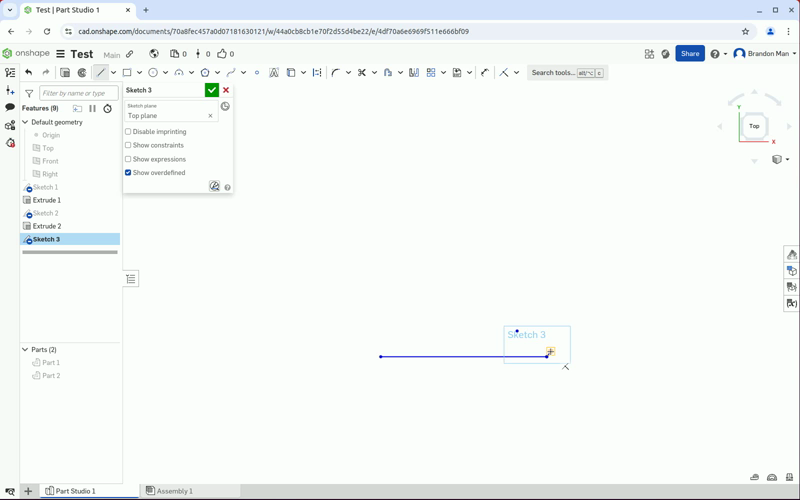
scroll(6)
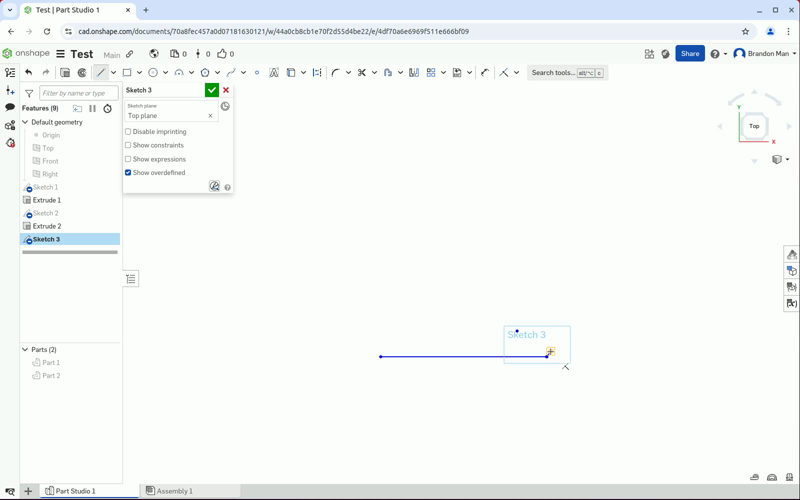
scroll(6)
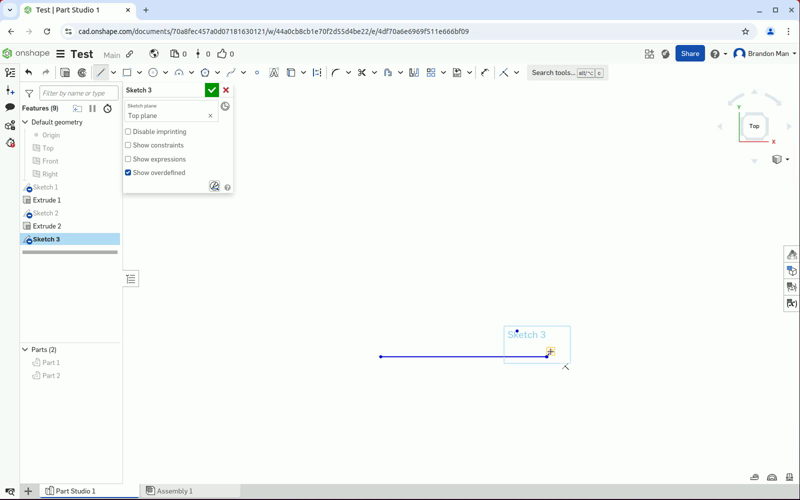
scroll(6)
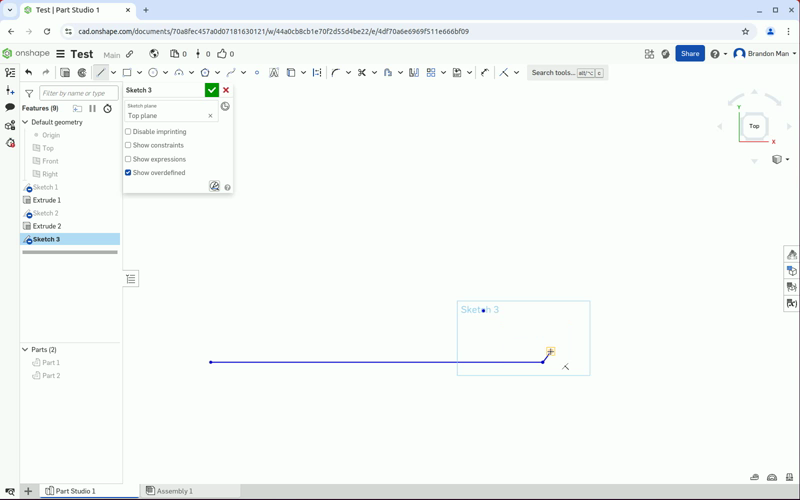
scroll(6)
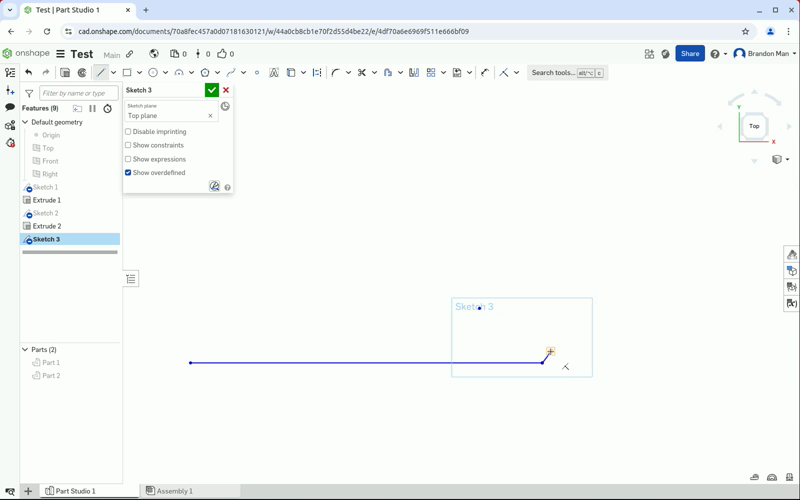
scroll(6)
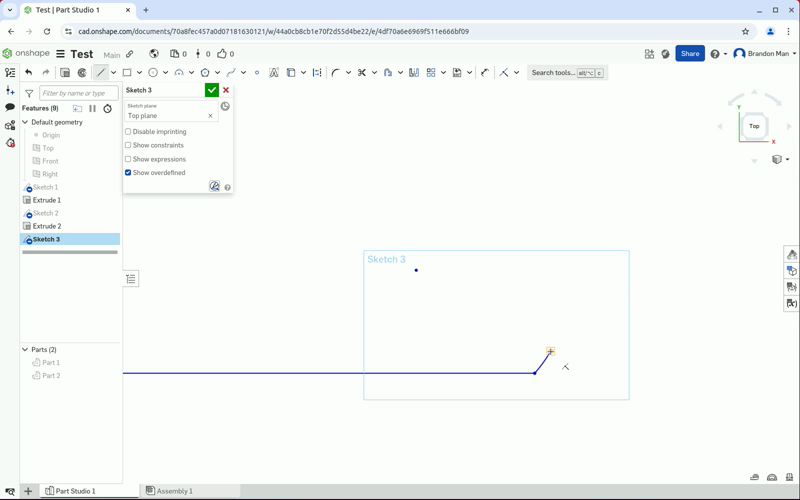
scroll(6)
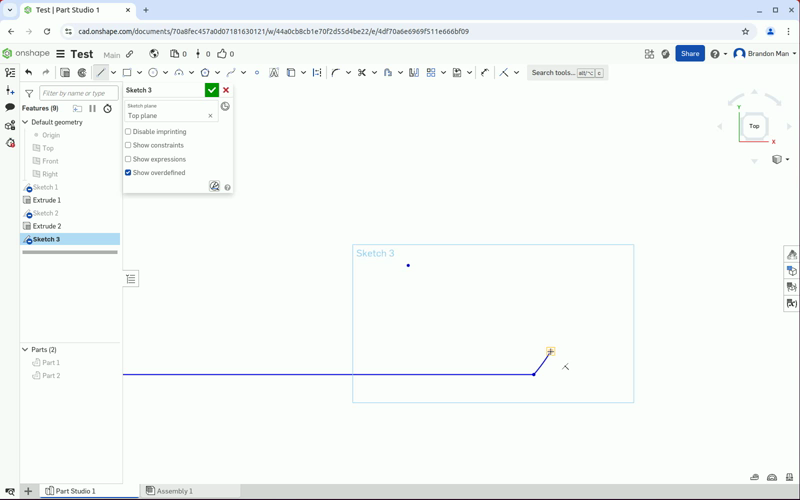
scroll(6)
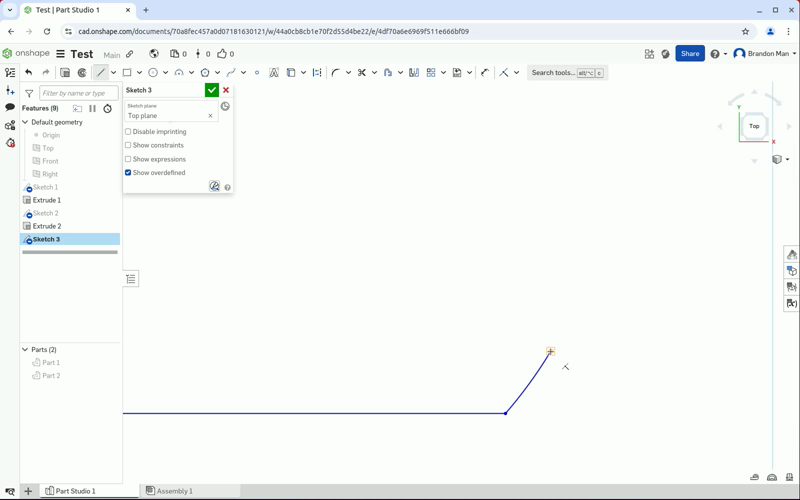
click(550, 351)
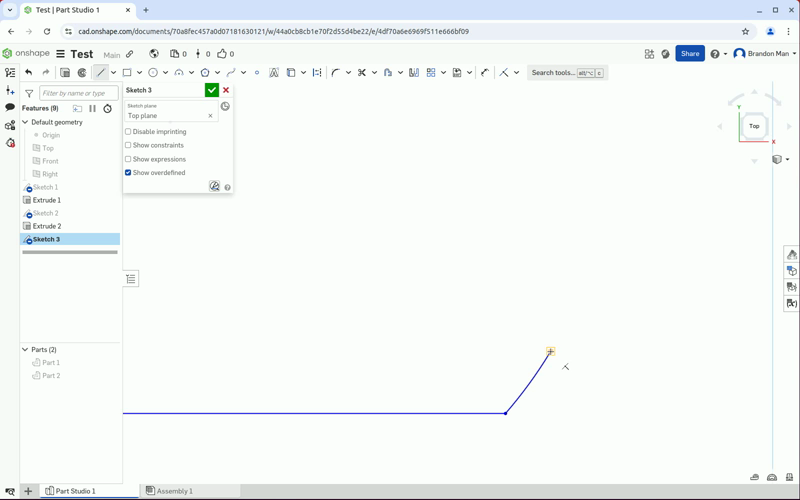
scroll(-6)
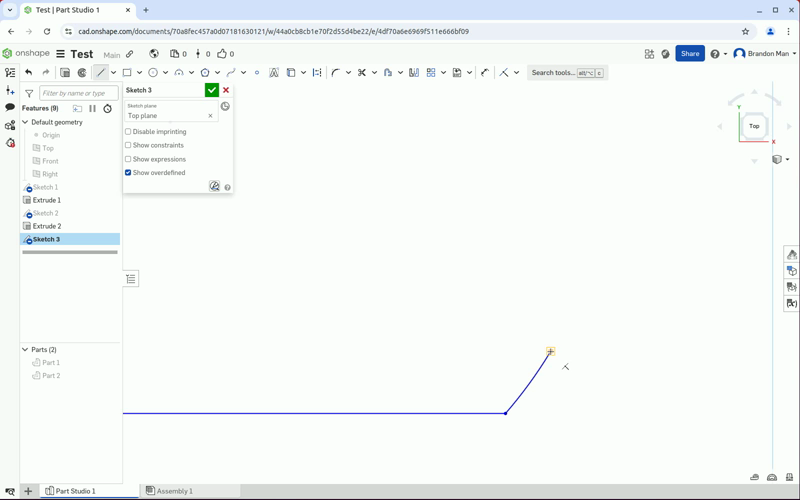
scroll(-6)
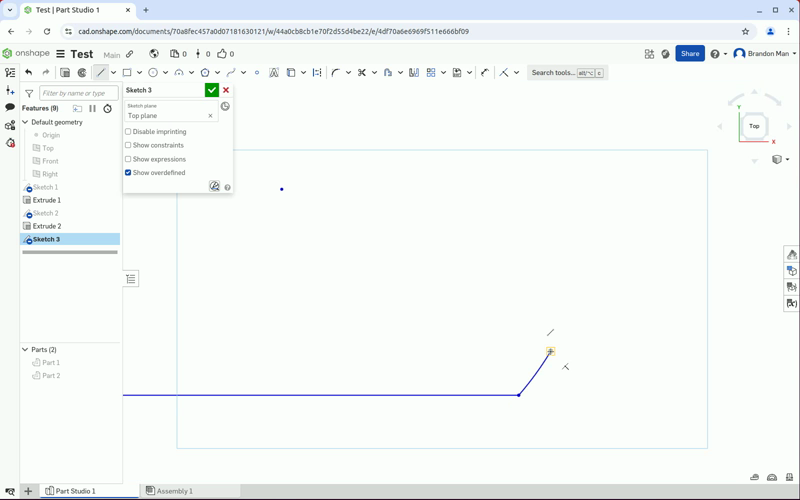
scroll(-6)
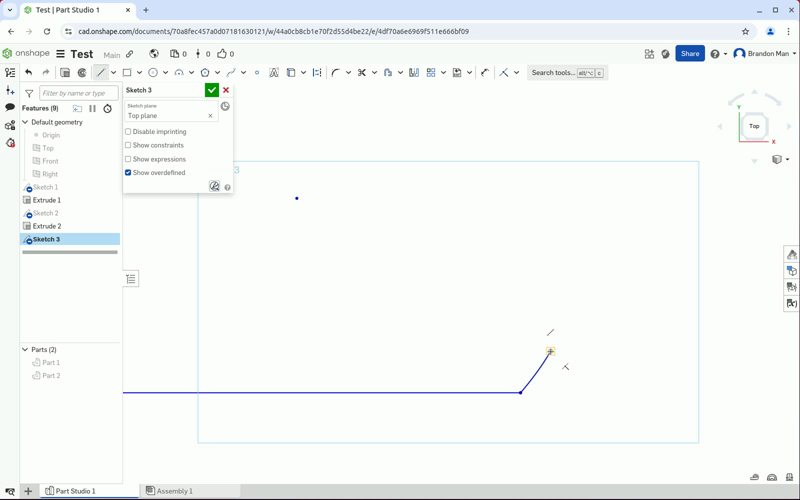
scroll(-6)
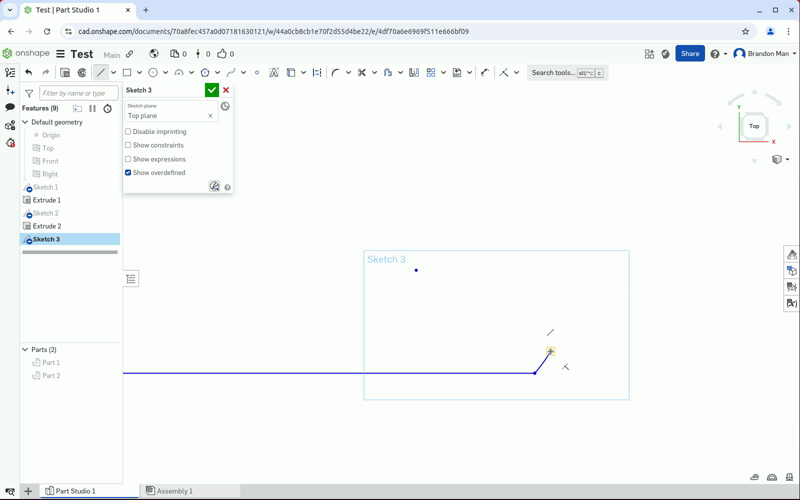
scroll(-6)
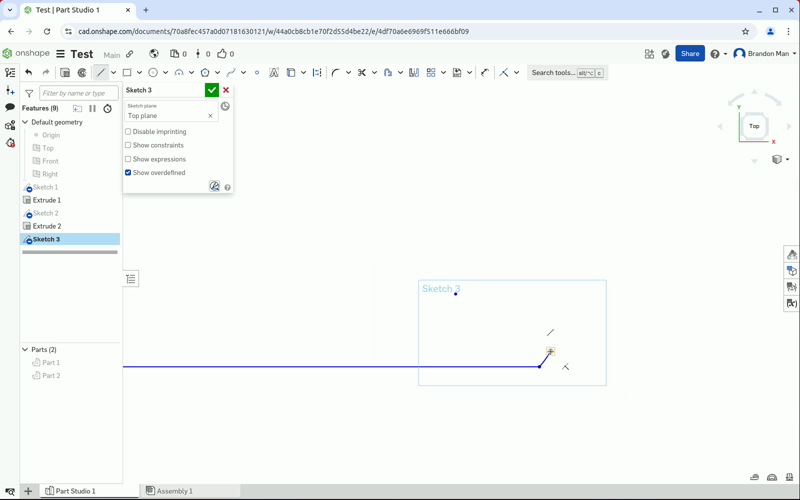
scroll(-6)
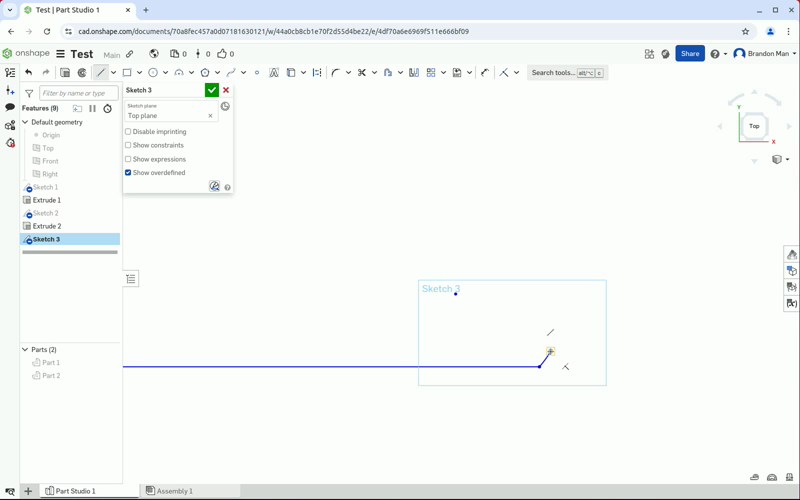
scroll(-6)
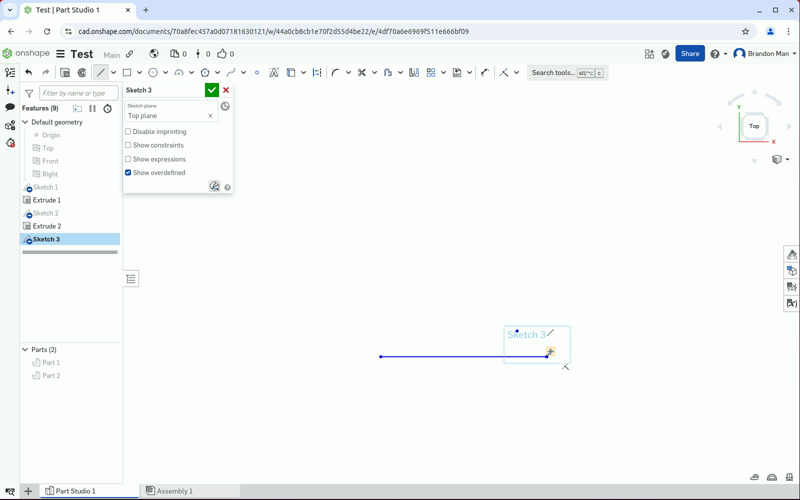
key_down(shift)
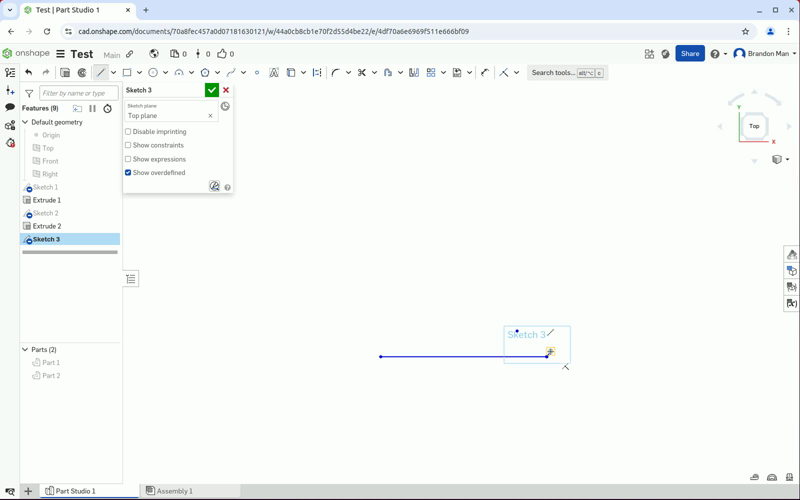
mouse_move(550, 224)
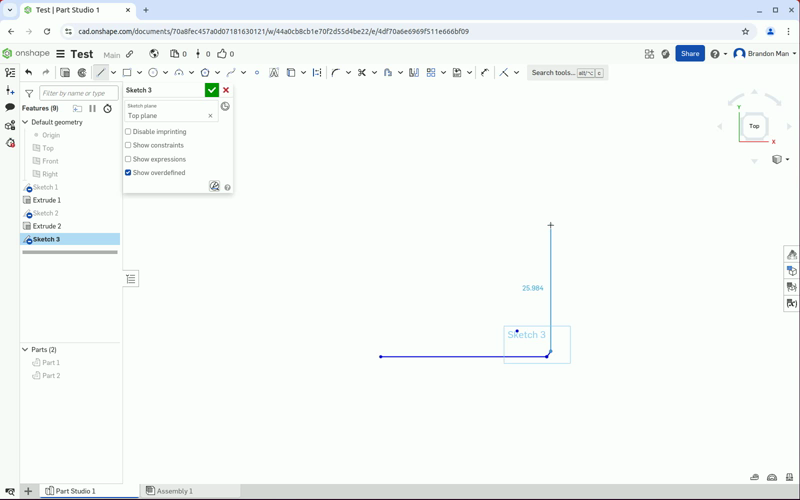
click(550, 224)
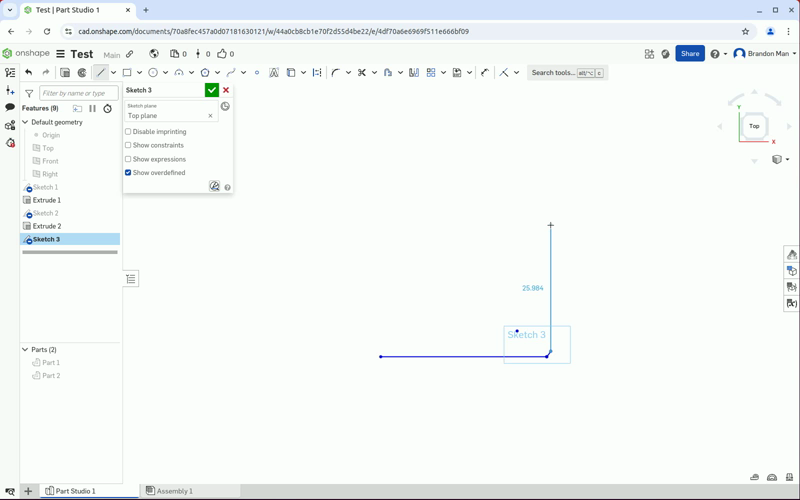
key_up(shift)
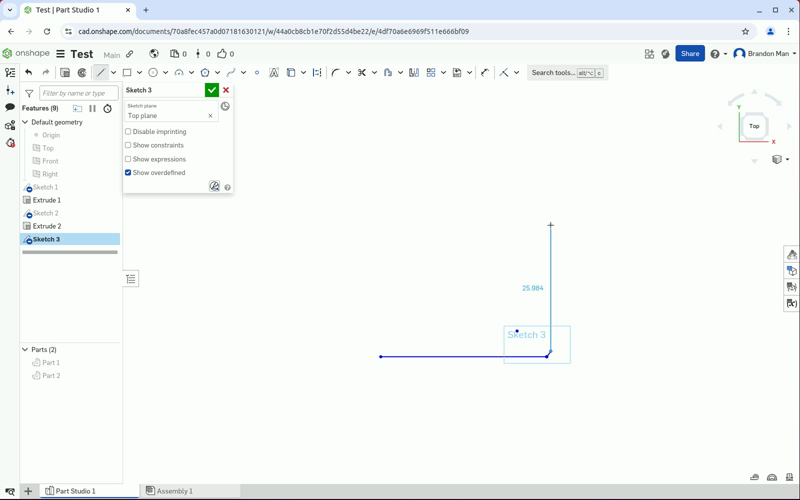
key_down(shift)
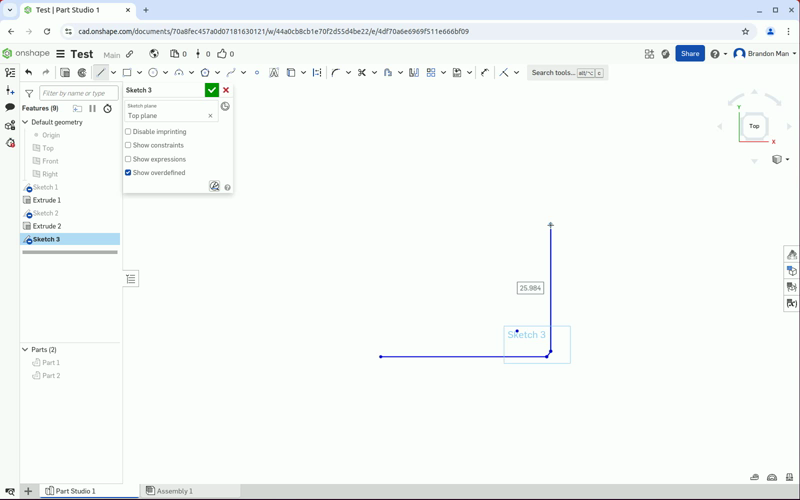
mouse_move(380, 224)
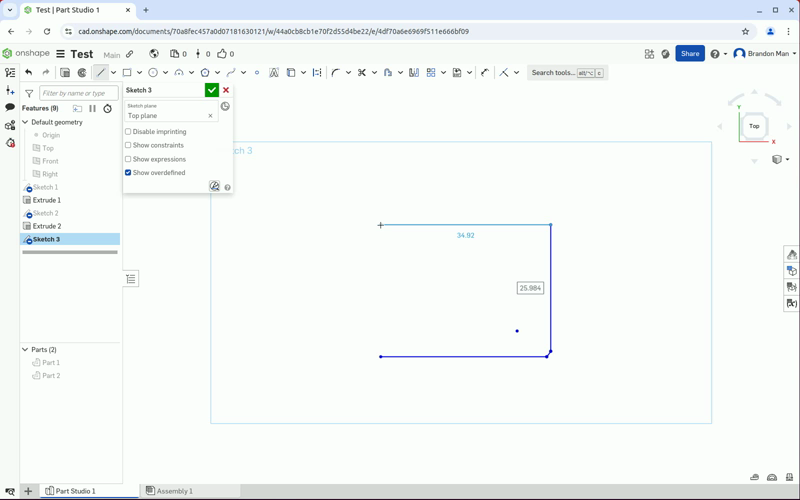
click(380, 224)
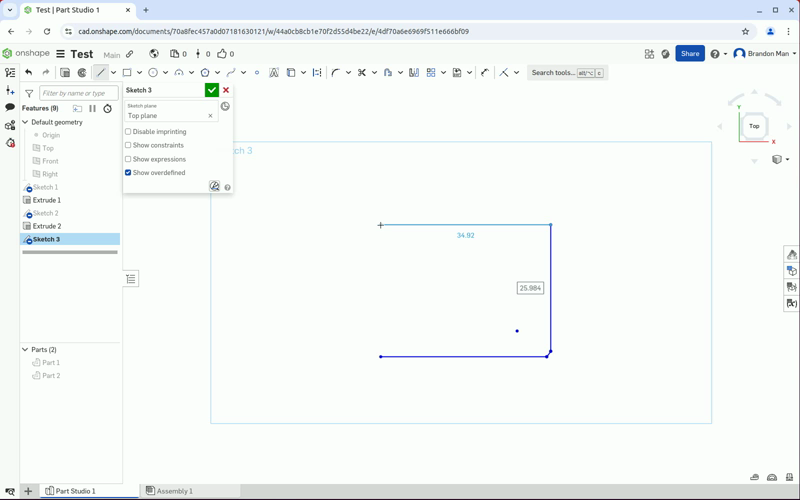
key_up(shift)
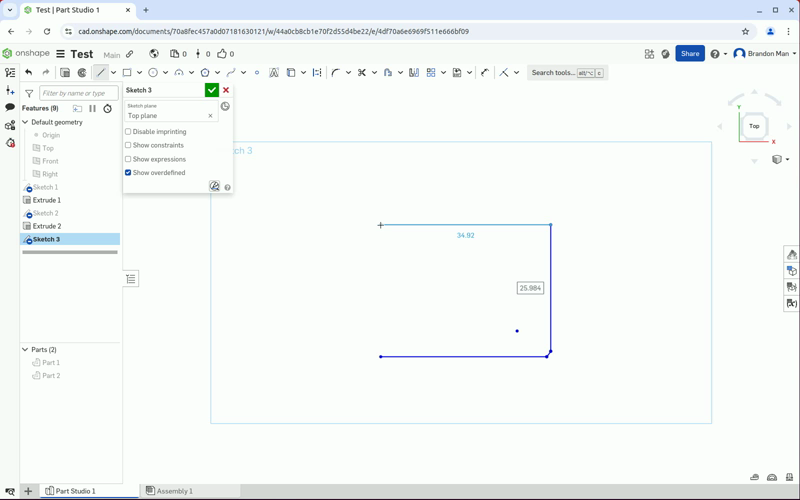
key_down(shift)
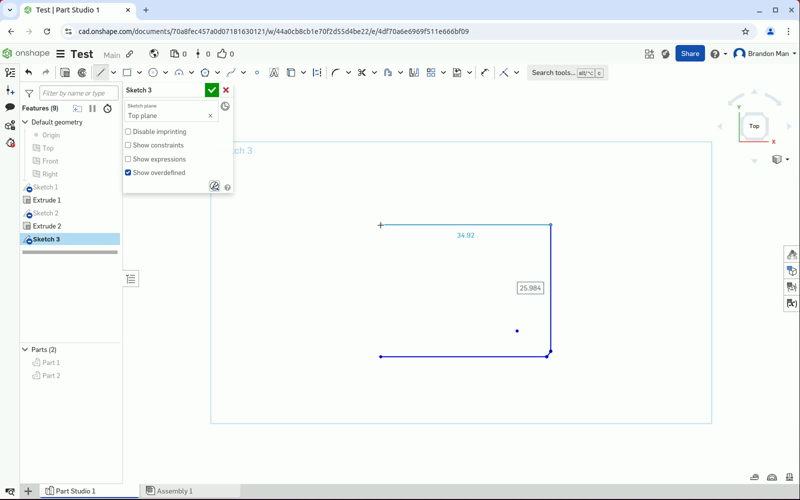
mouse_move(380, 356)
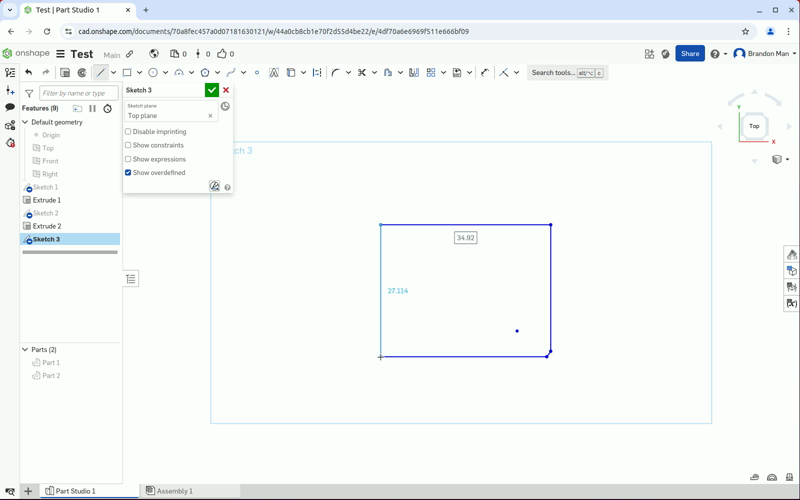
key_up(shift)
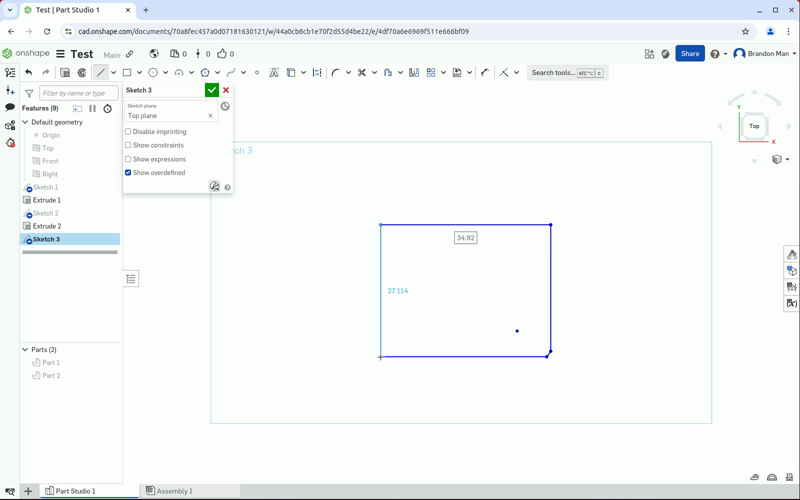
click(380, 356)
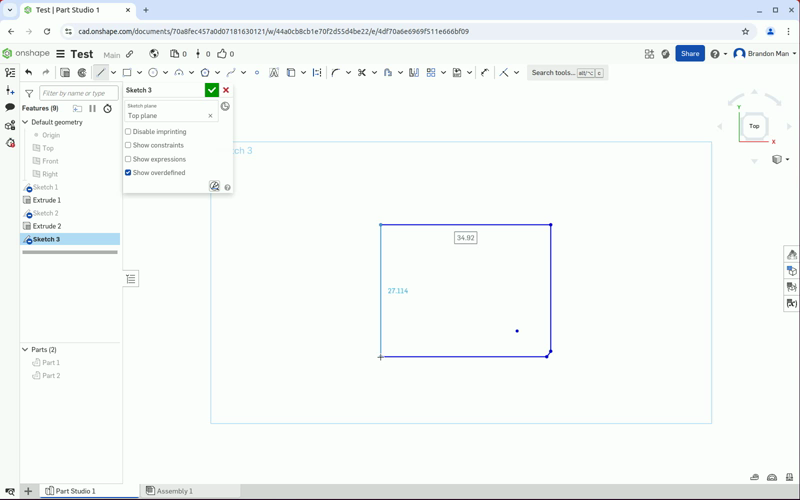
key(esc)
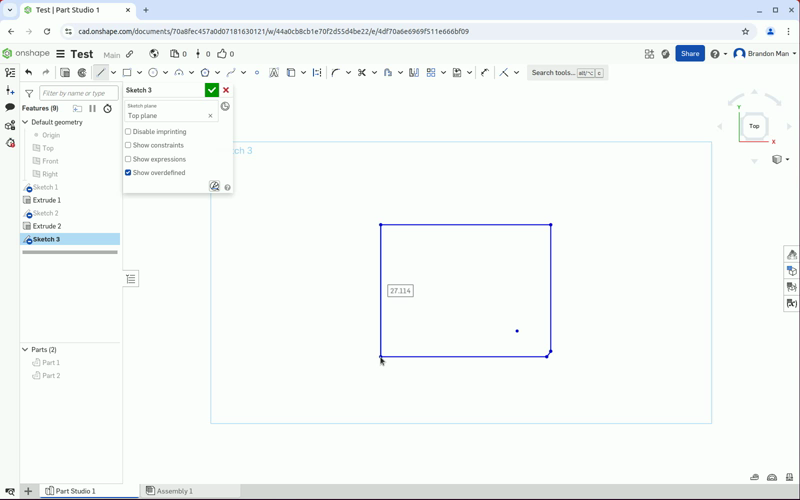
mouse_move(419, 308)
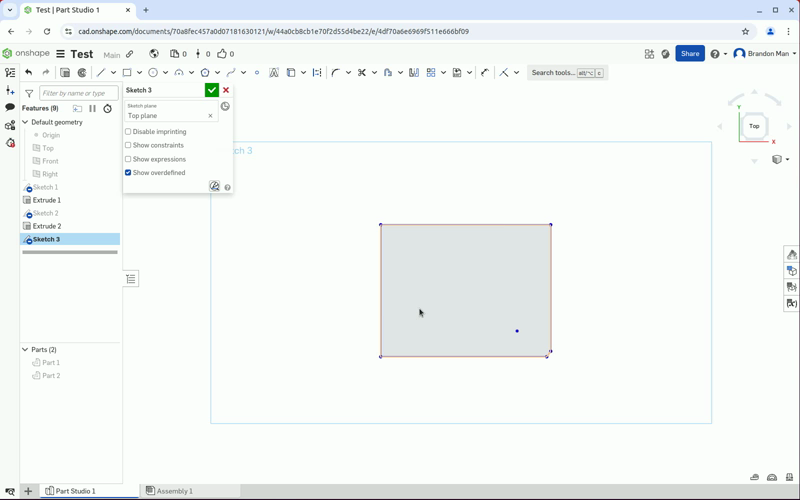
click(419, 308)
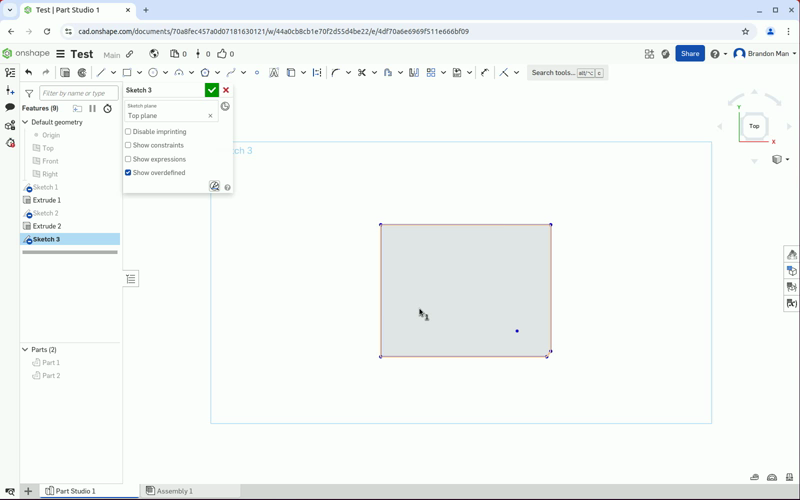
mouse_move(73, 352)
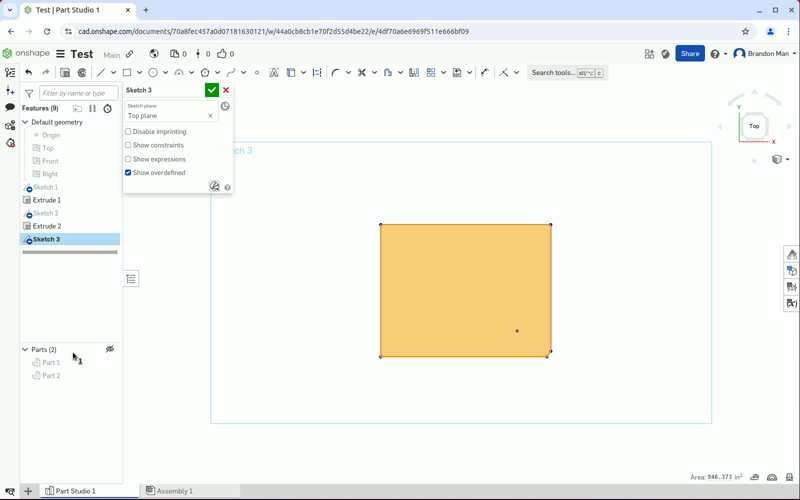
key(shift+y)
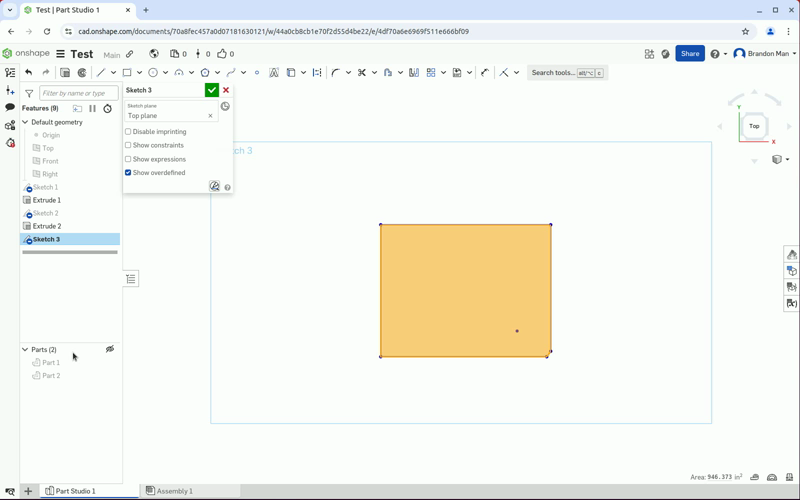
key(shift+e)
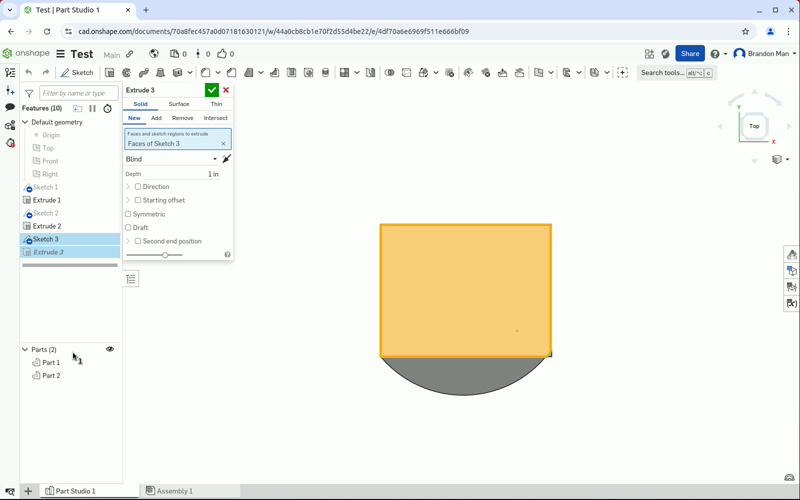
mouse_move(143, 106)
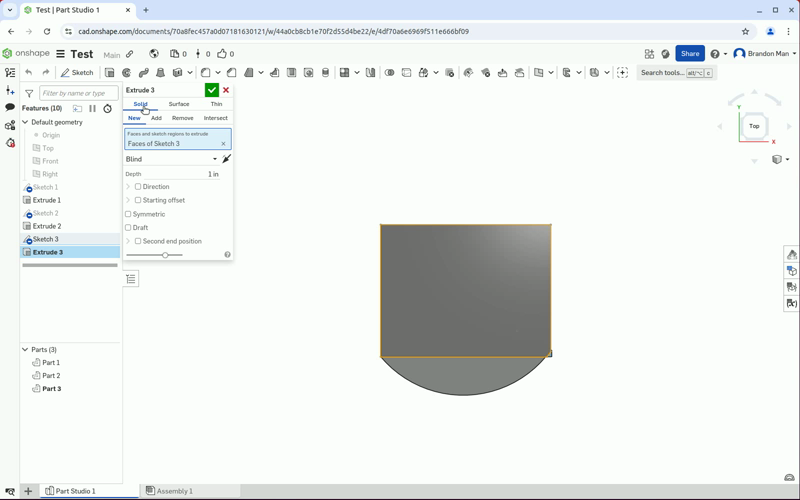
click(143, 106)
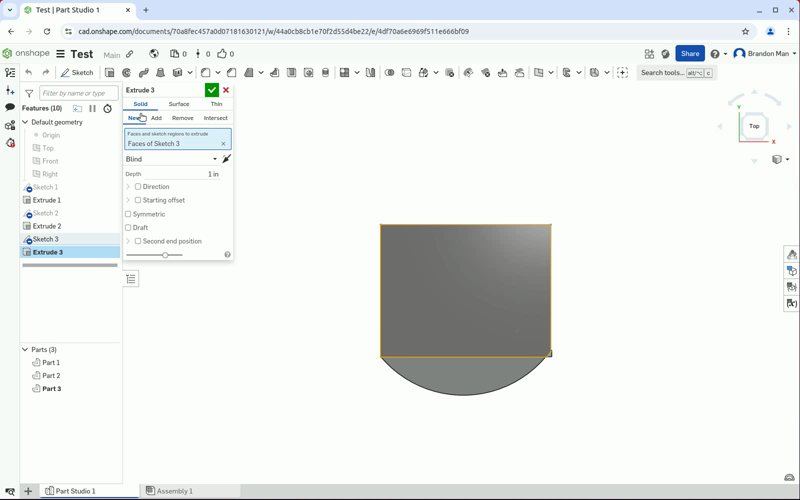
mouse_move(137, 120)
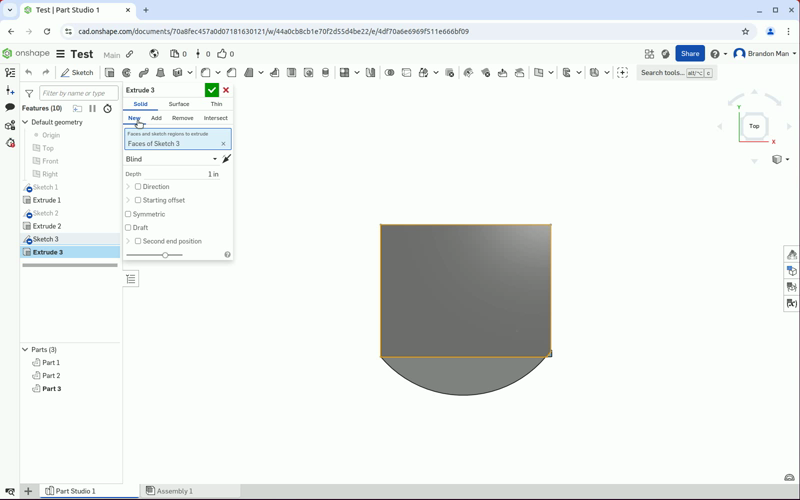
click(137, 120)
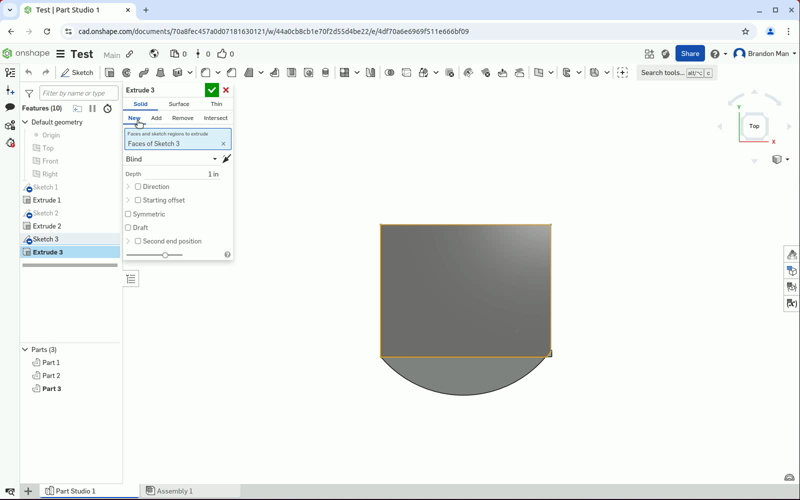
key(tab, 4)
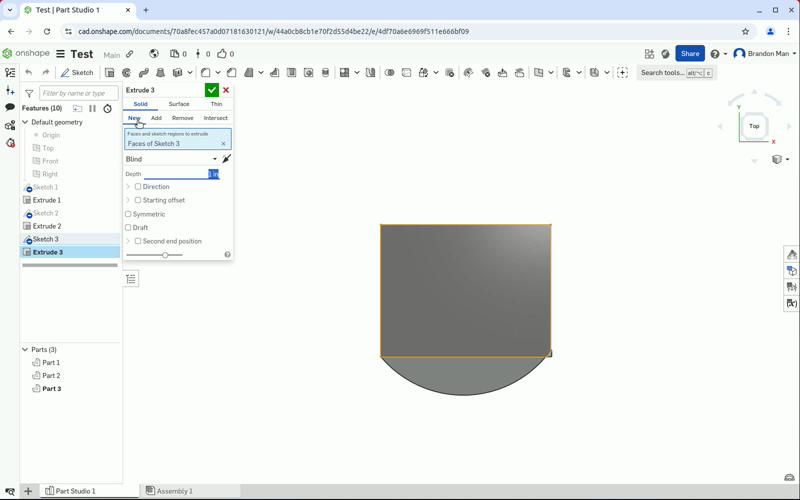
text(7.943)
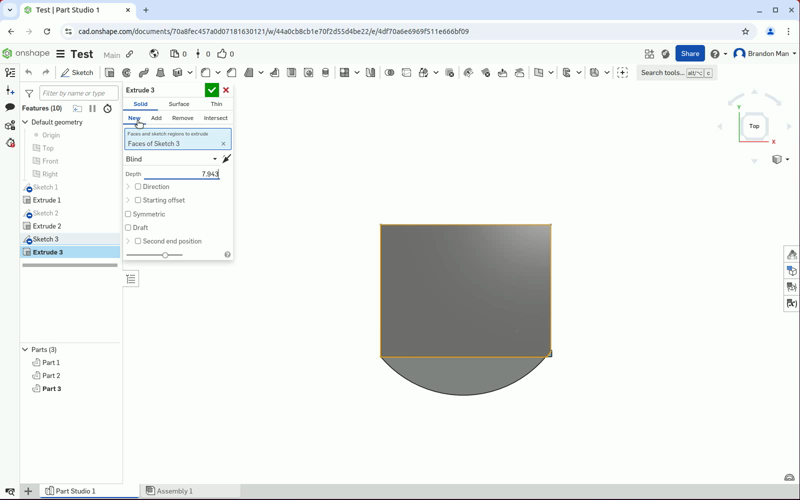
key(enter)
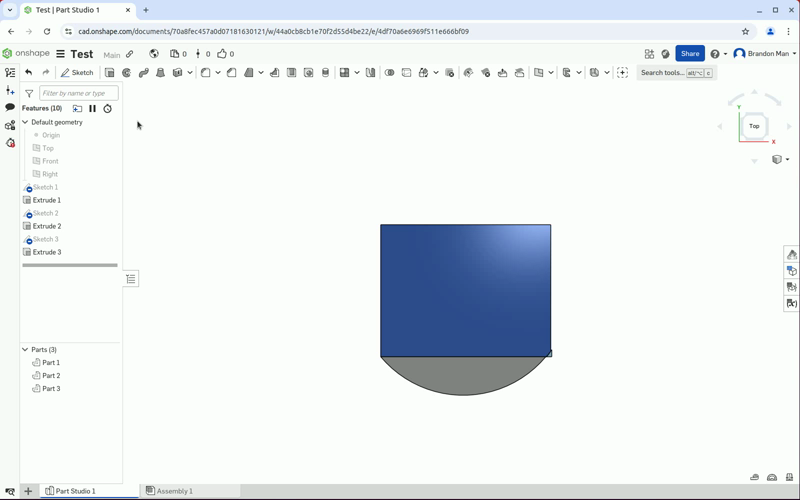
key(shift+h)
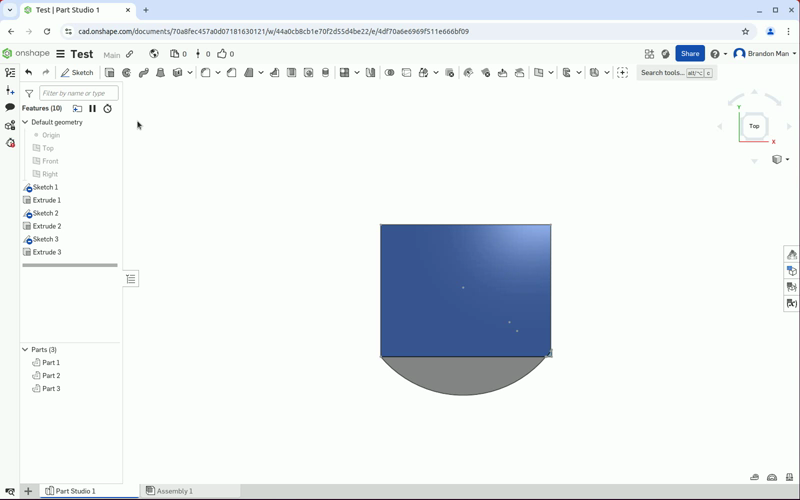
key(shift+h)
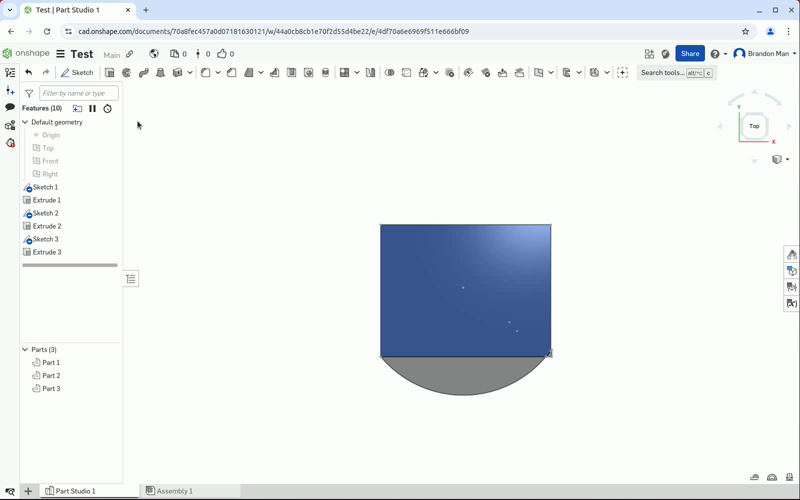
key(shift+7)
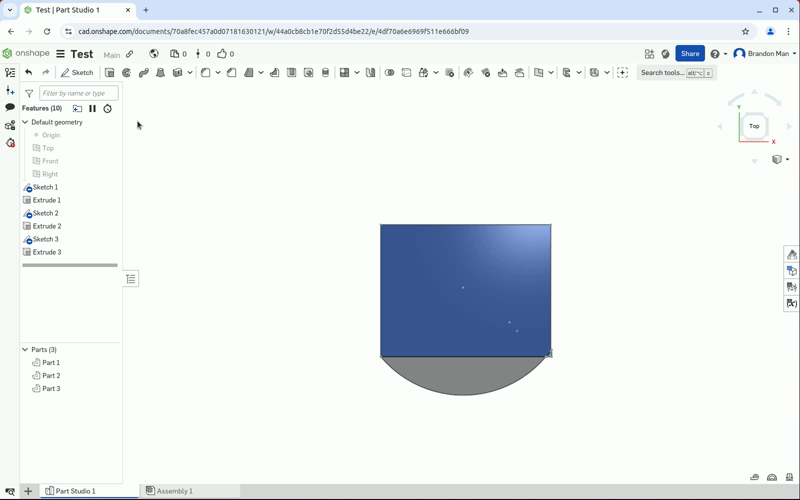
key(up, 3)
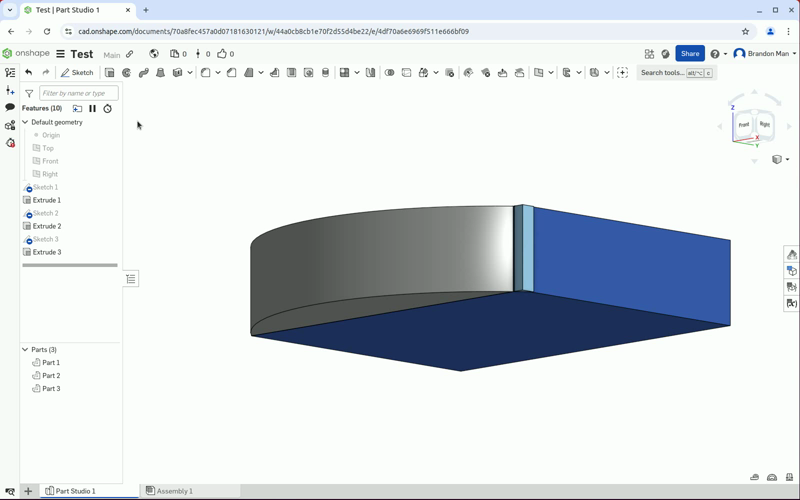
key(left, 3)
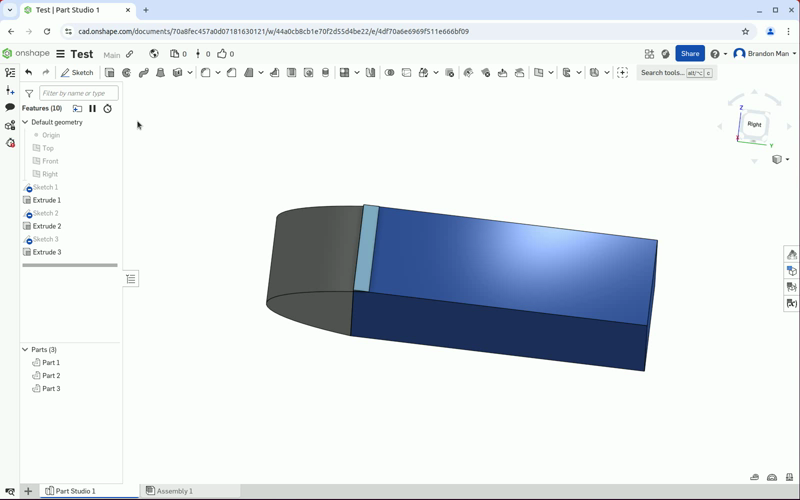
key(right, 3)
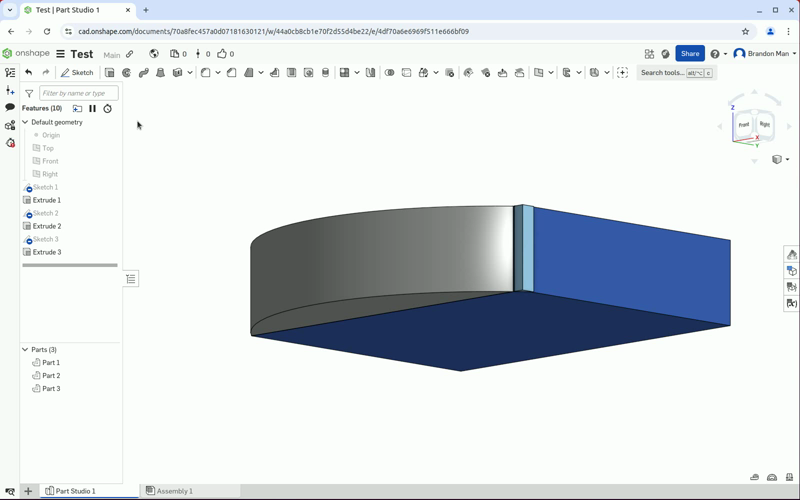
key(down, 3)
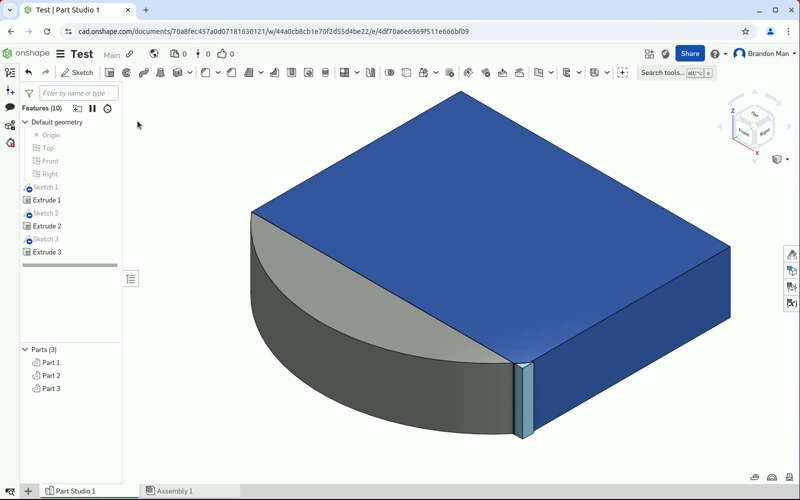
mouse_move(73, 189)
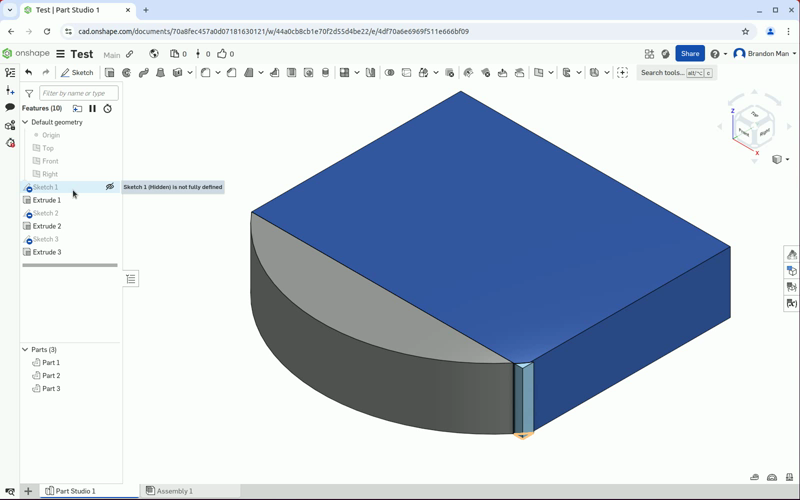
click(73, 189)